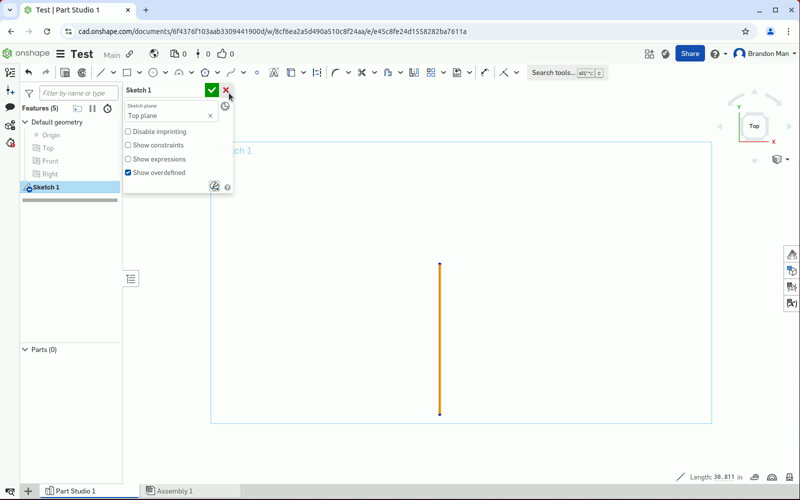
key(shift+h)
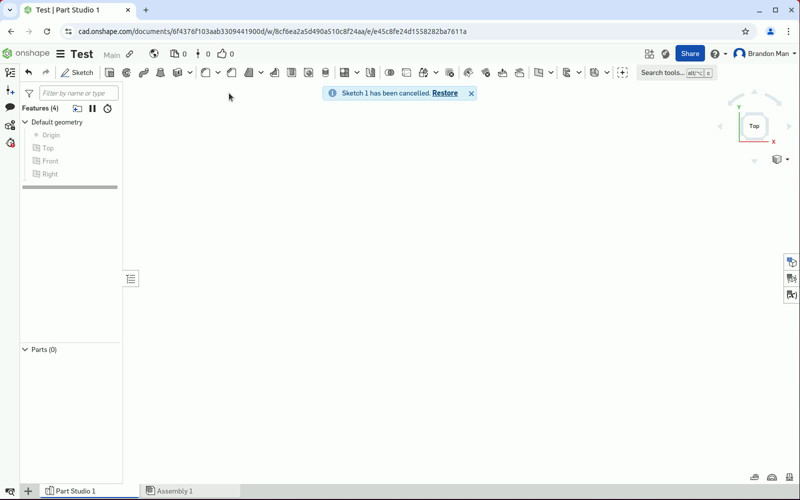
mouse_move(73, 352)
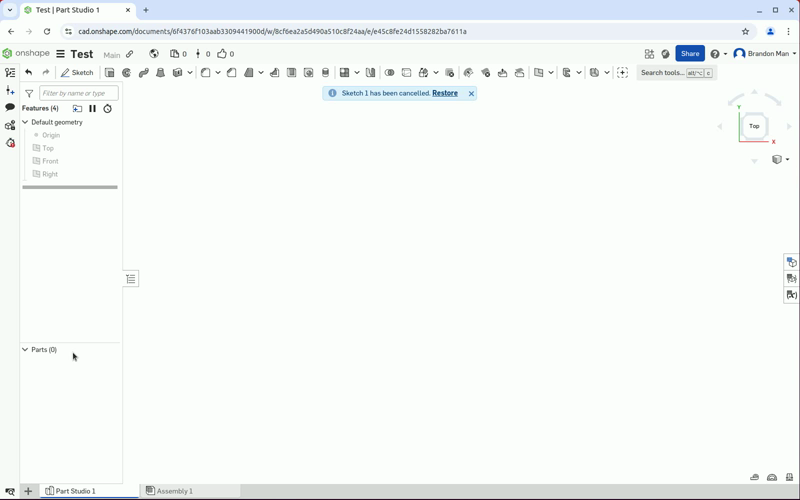
key(y)
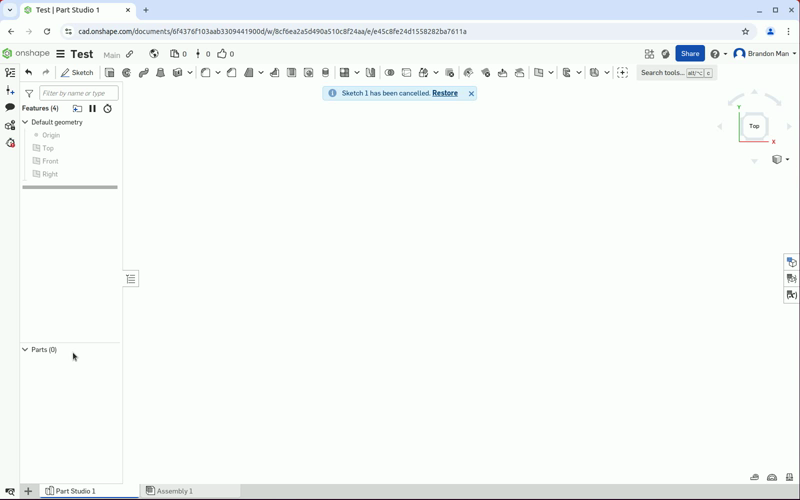
key(shift+p)
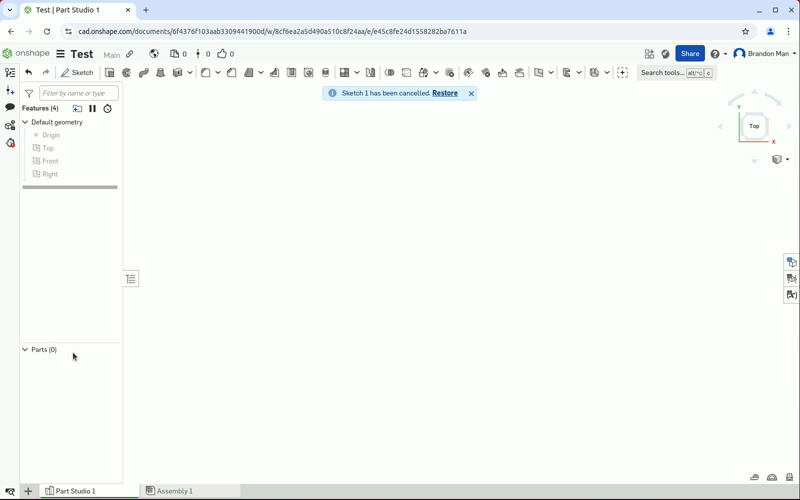
key(space)
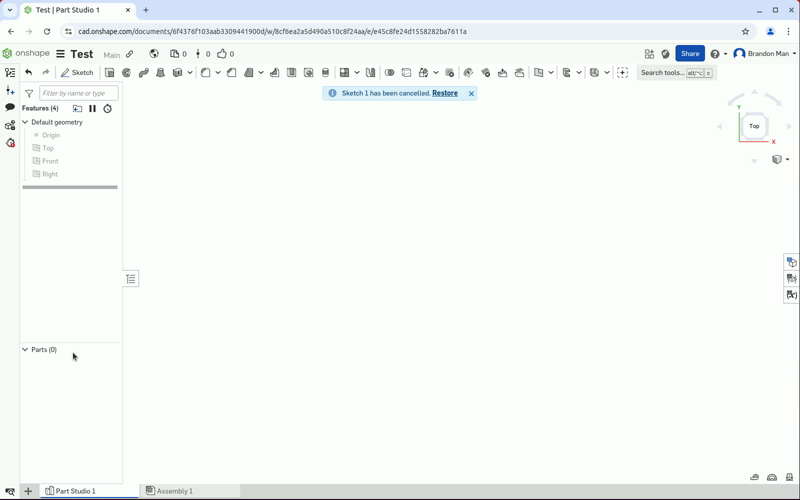
key_down(shift)
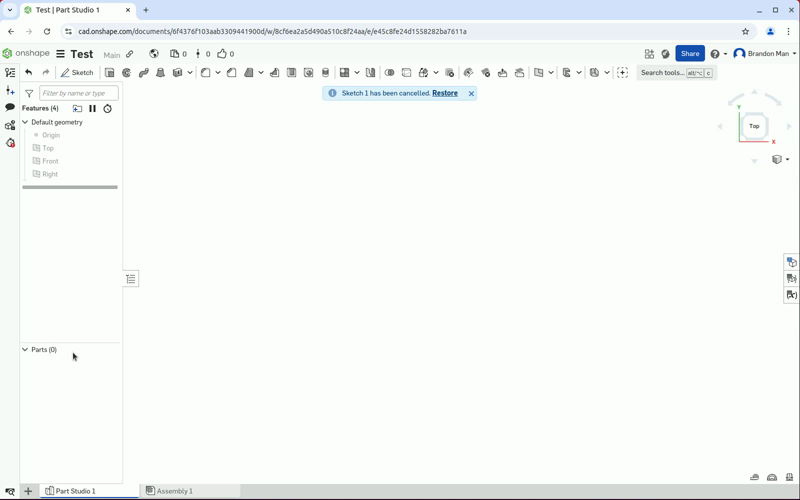
key(up)
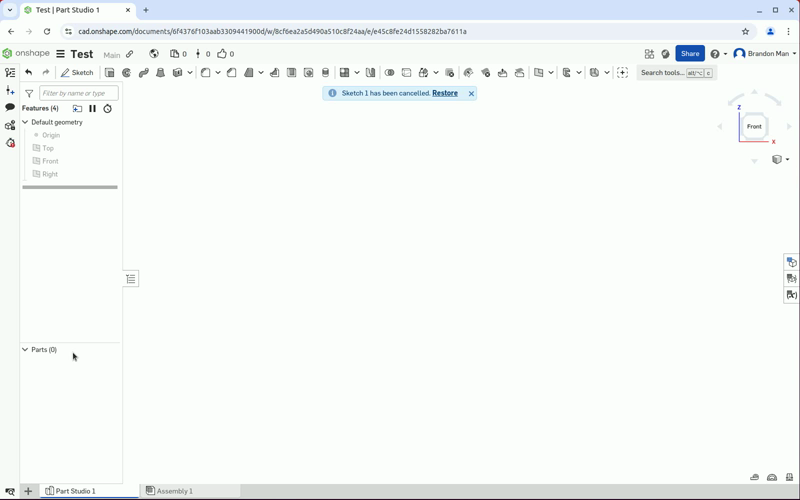
key_up(shift)
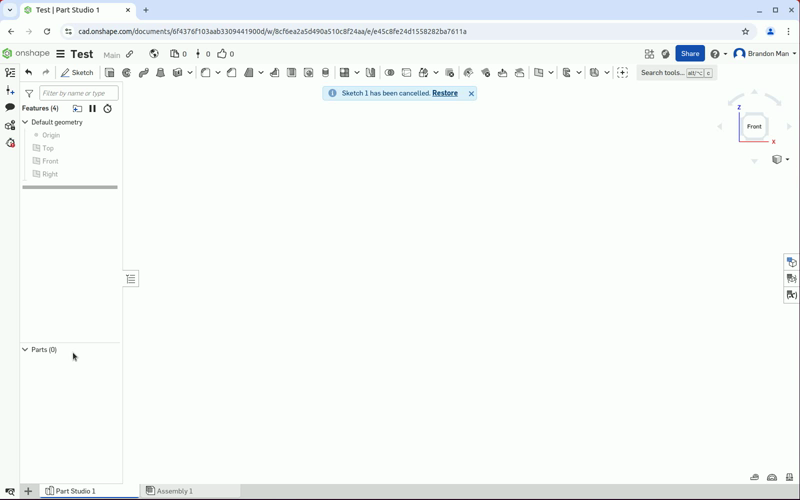
mouse_move(73, 352)
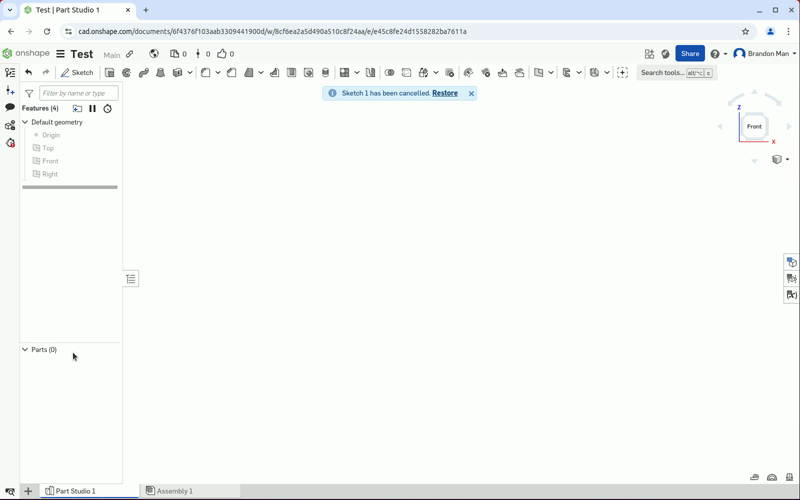
key(shift+y)
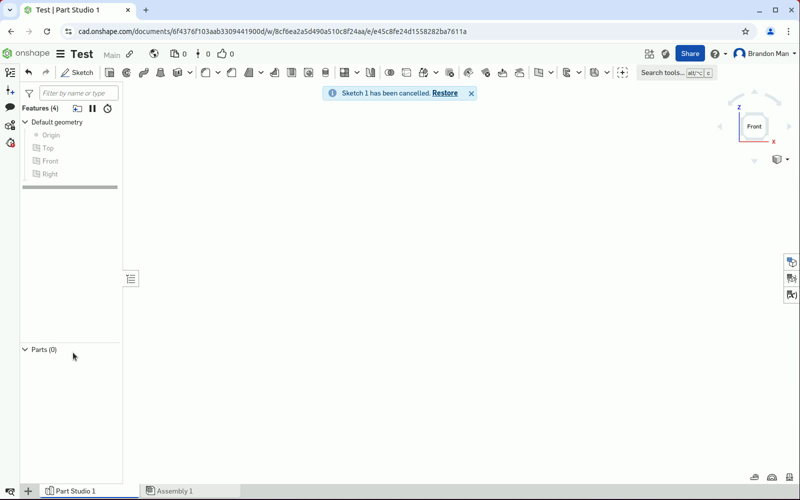
key(shift+s)
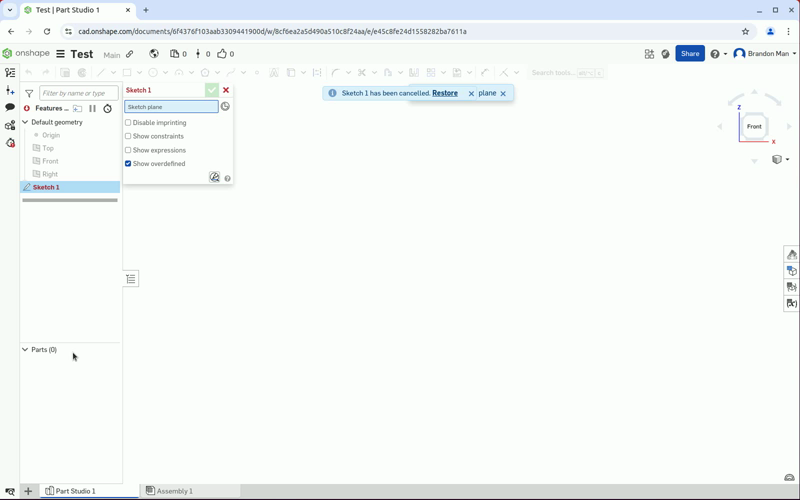
mouse_move(73, 163)
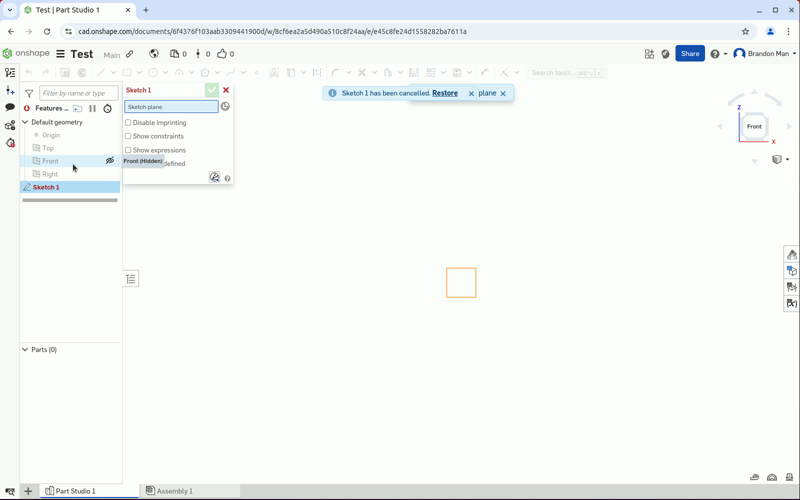
click(73, 163)
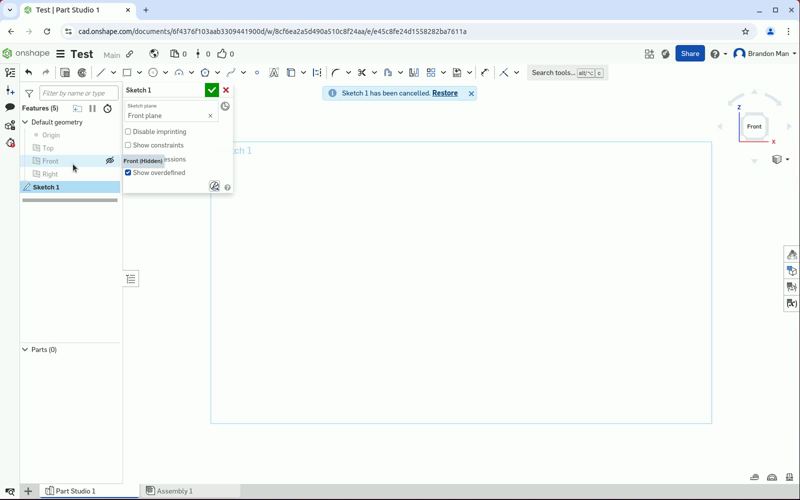
mouse_move(73, 352)
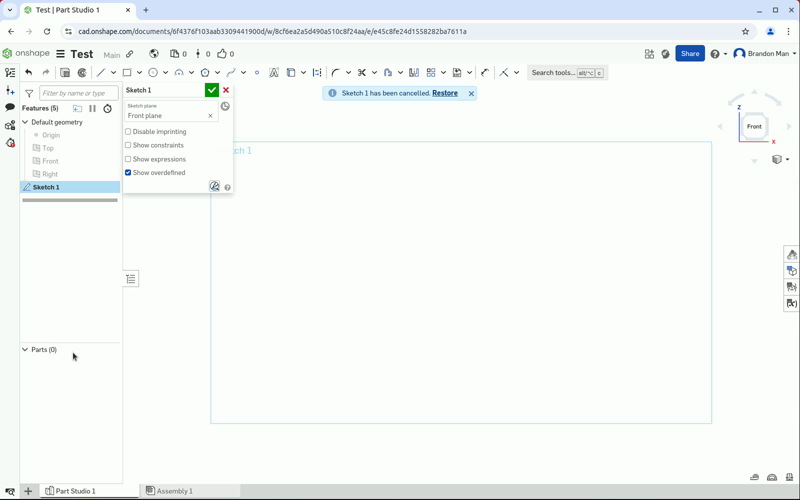
key(y)
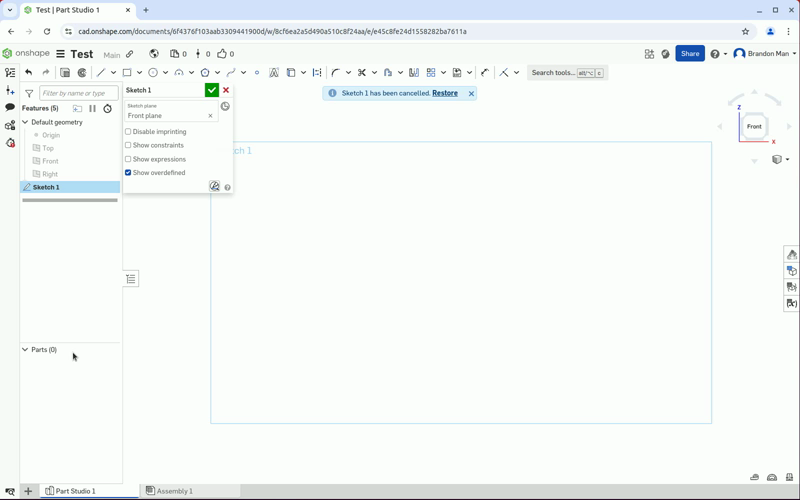
key(l)
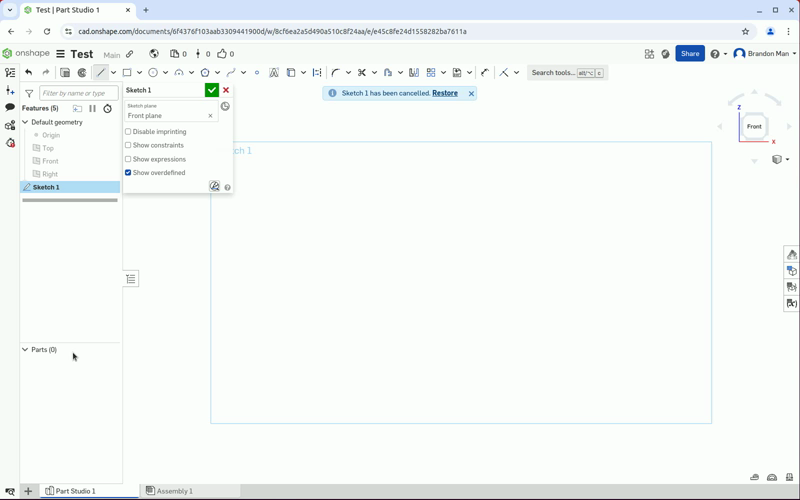
key_down(shift)
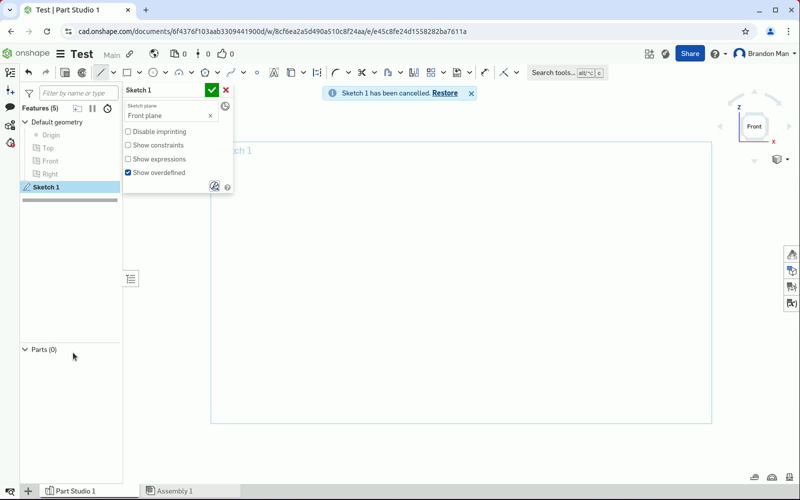
mouse_move(515, 282)
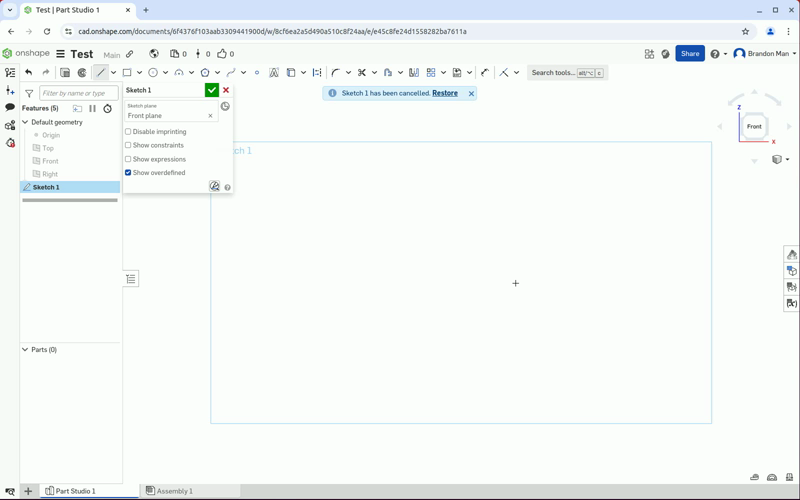
click(515, 282)
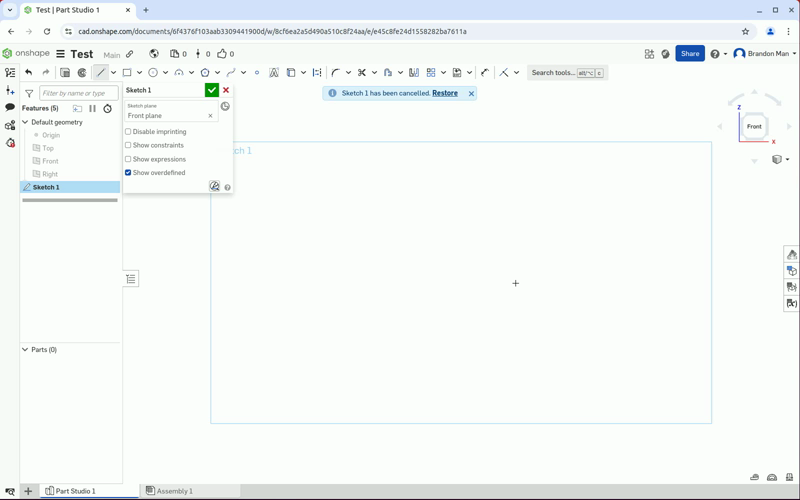
key_up(shift)
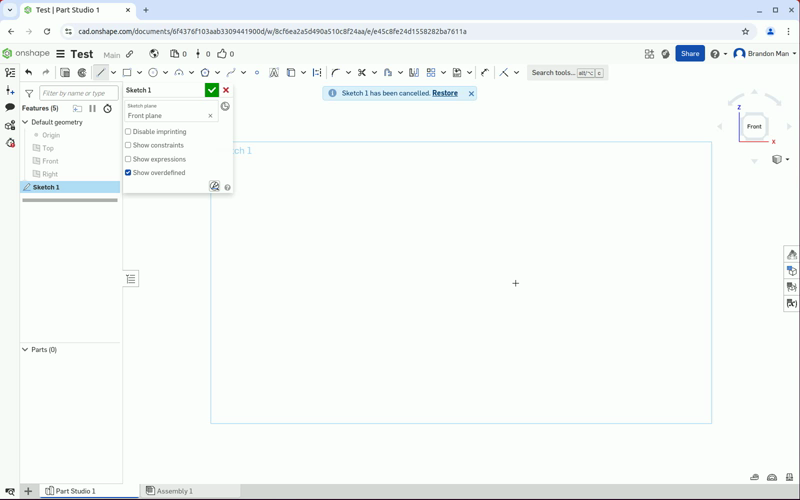
key_down(shift)
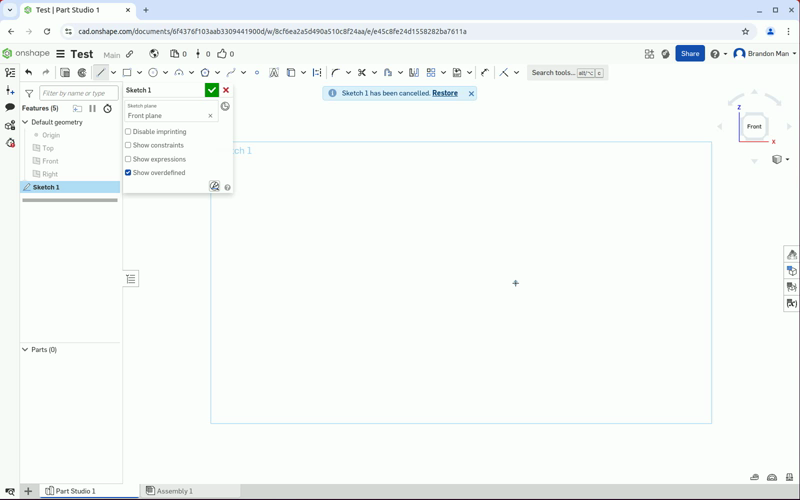
mouse_move(545, 282)
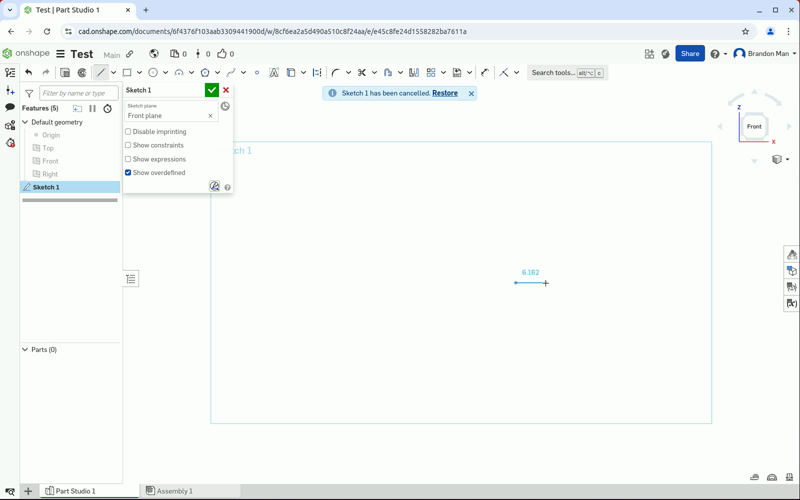
mouse_move(524, 282)
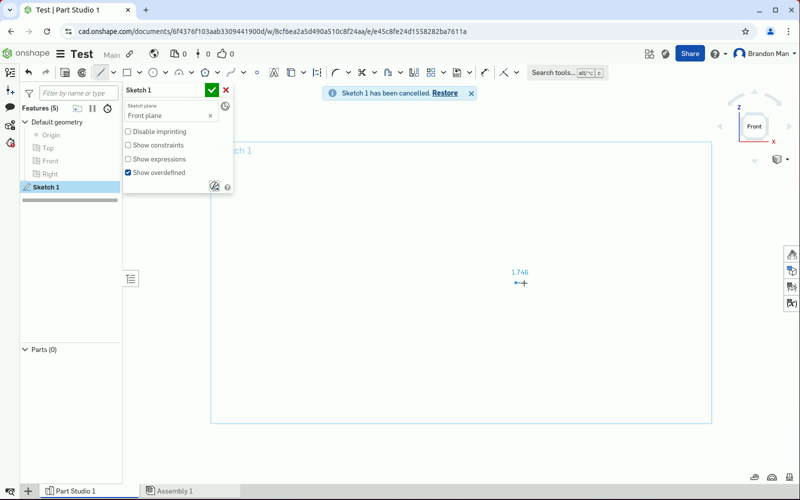
click(524, 282)
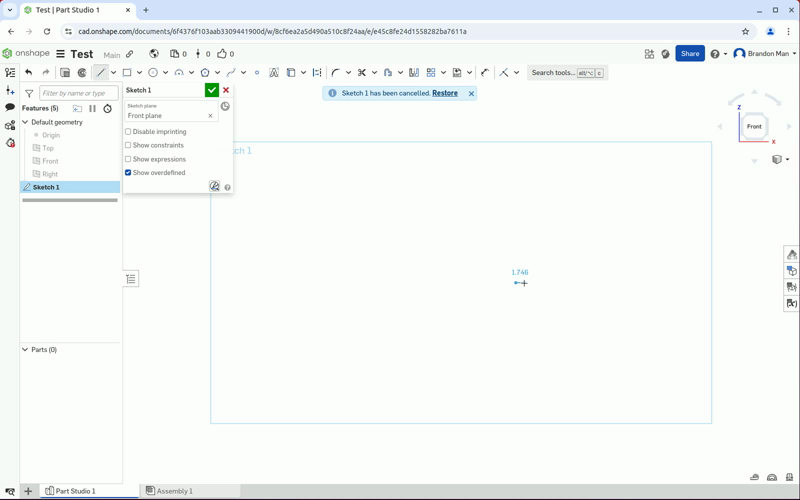
key_up(shift)
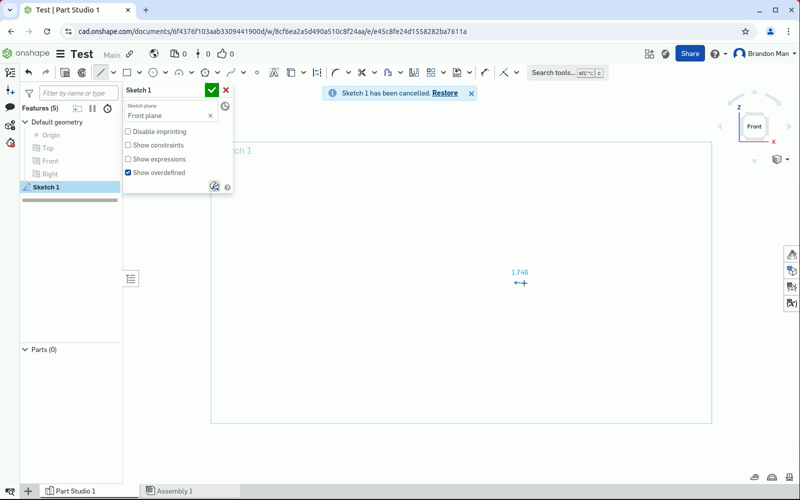
key_down(shift)
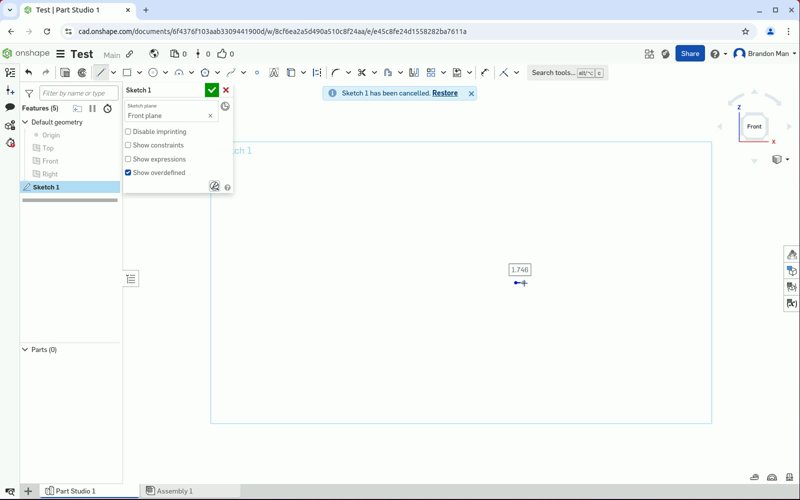
mouse_move(554, 282)
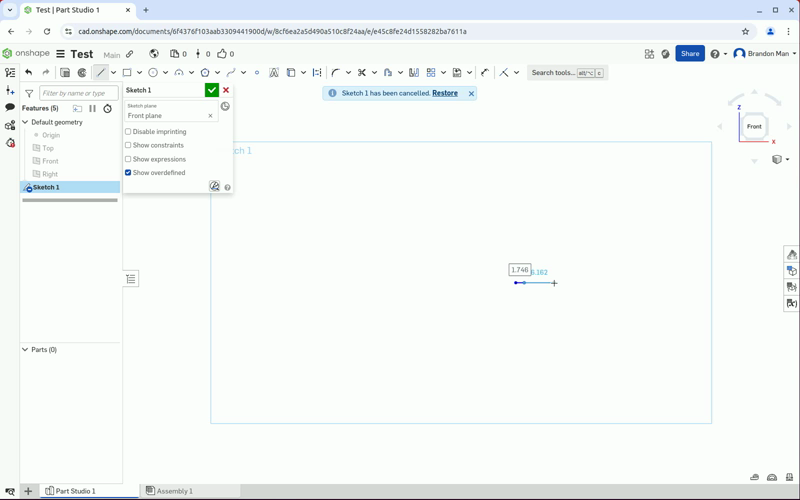
mouse_move(524, 231)
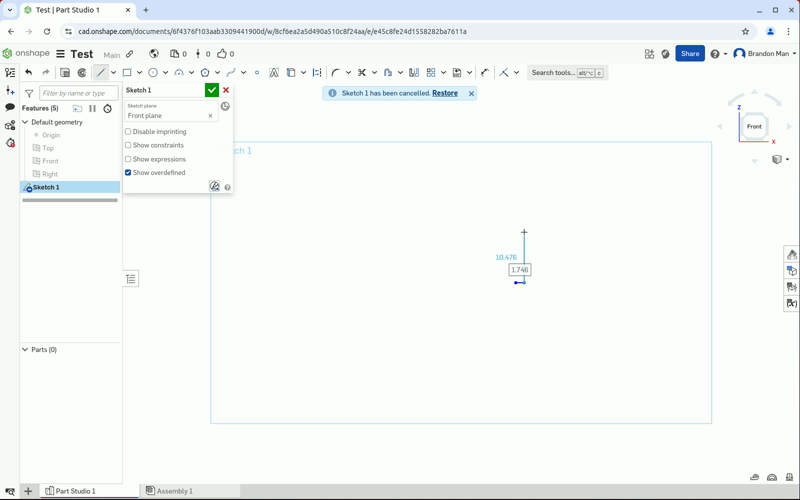
click(524, 231)
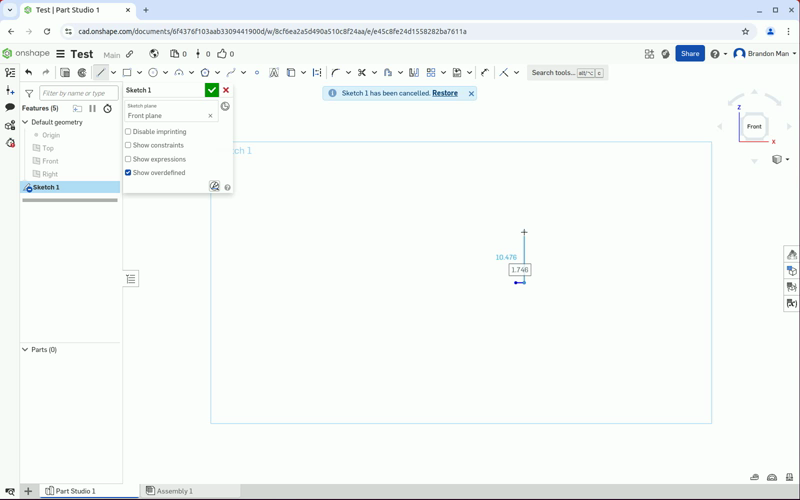
key_up(shift)
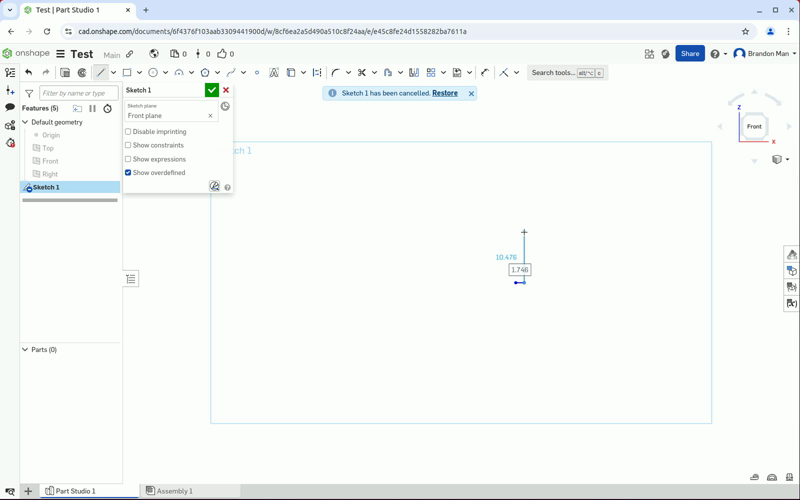
key_down(shift)
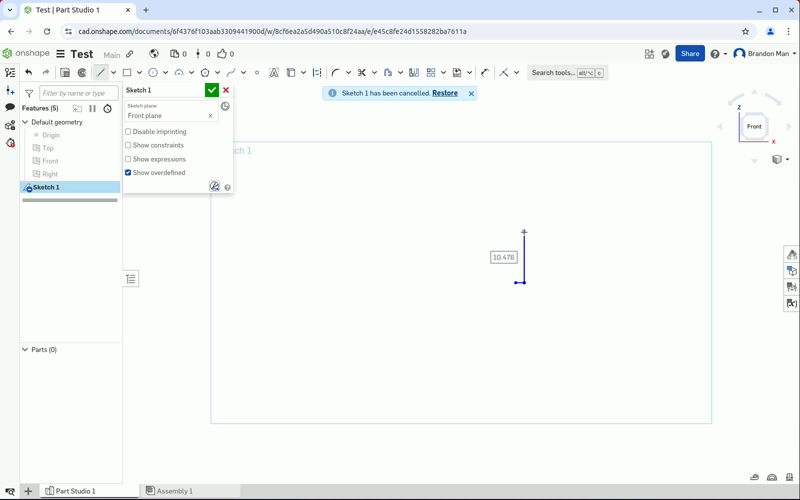
mouse_move(554, 231)
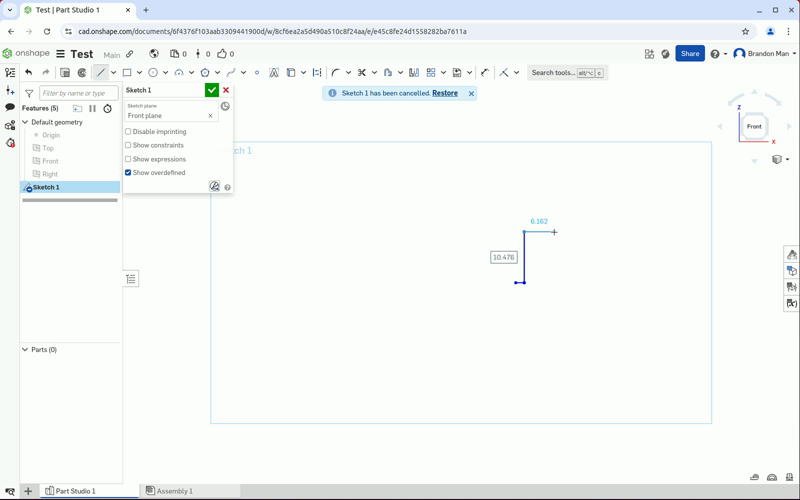
mouse_move(515, 231)
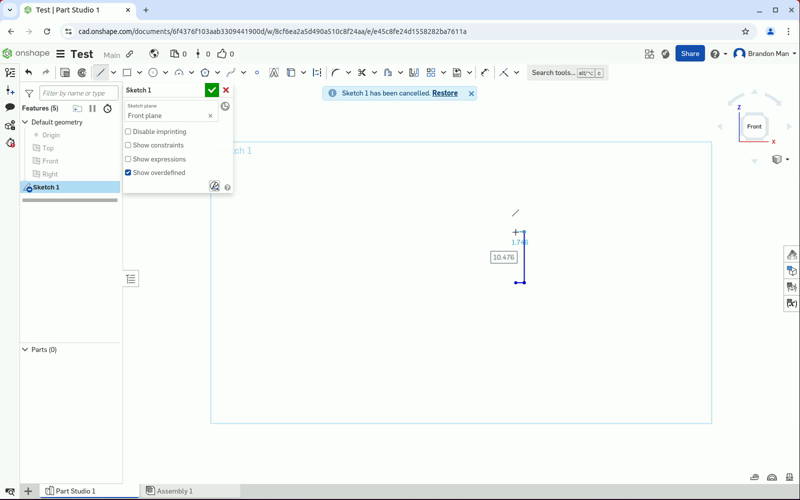
click(515, 231)
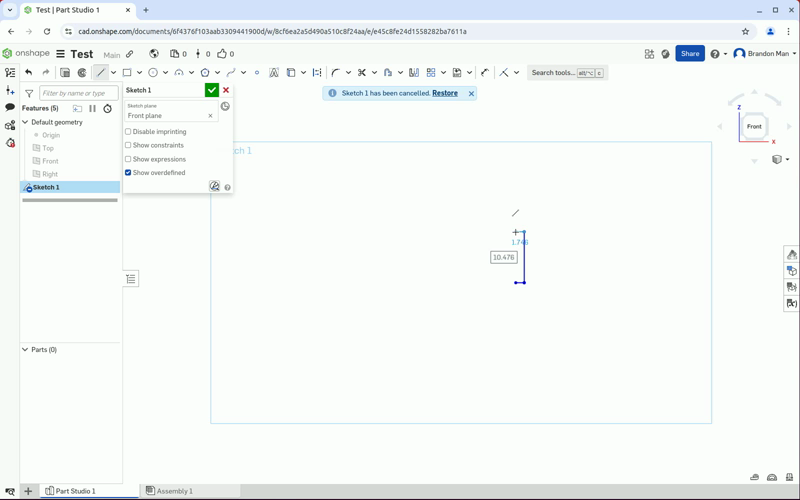
key_up(shift)
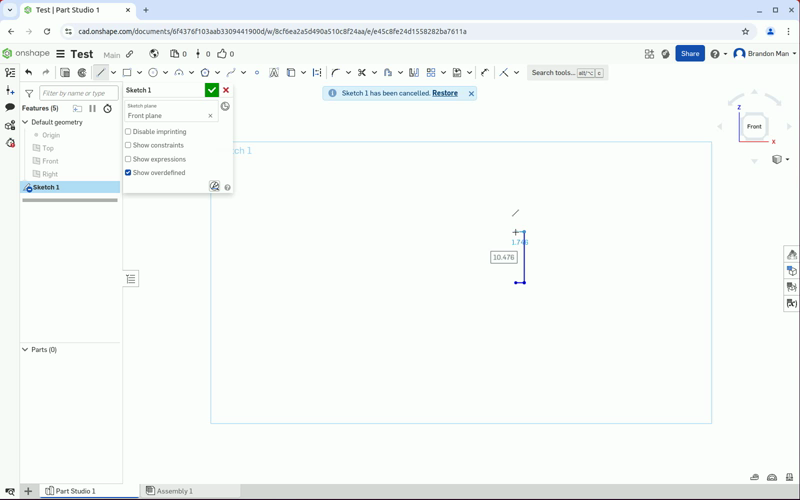
mouse_move(545, 231)
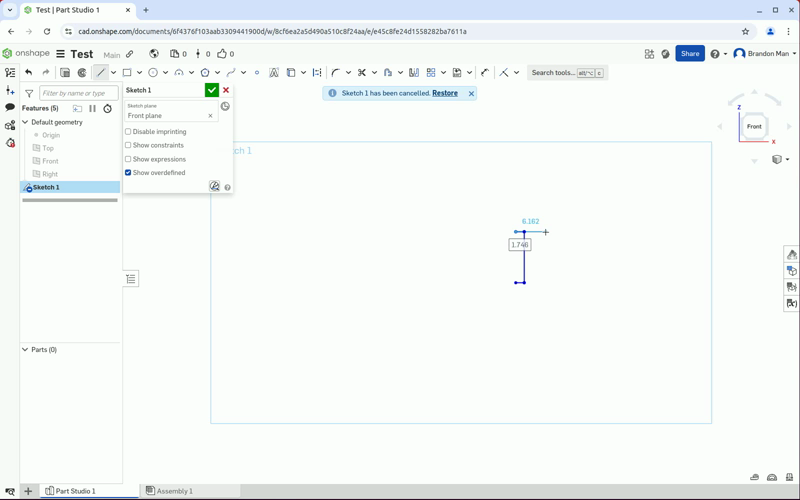
key_down(shift)
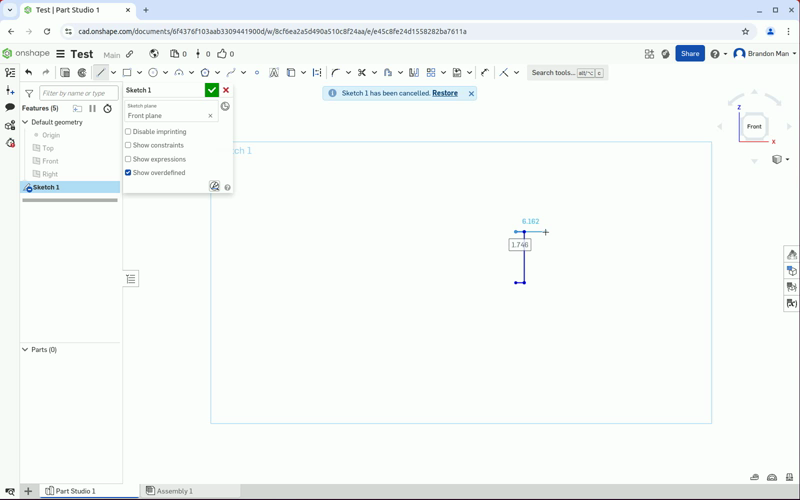
mouse_move(515, 282)
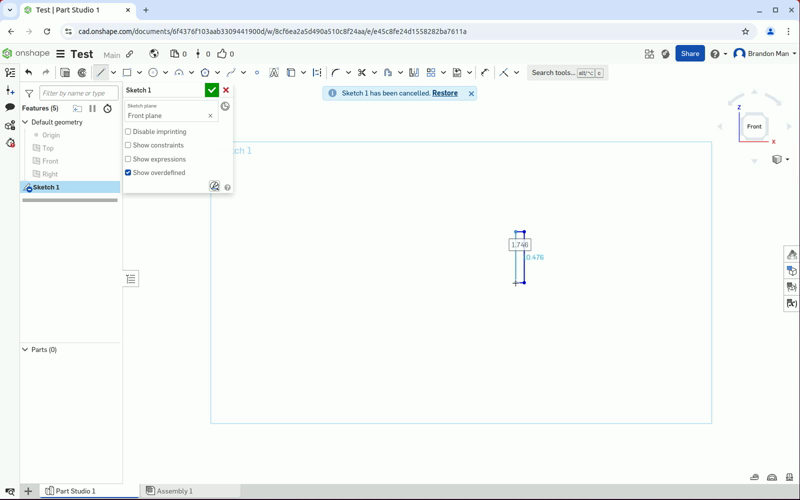
key_up(shift)
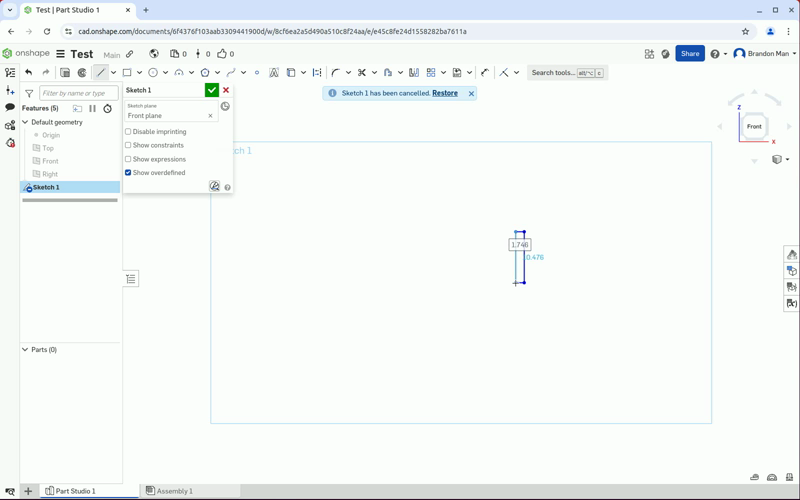
click(515, 282)
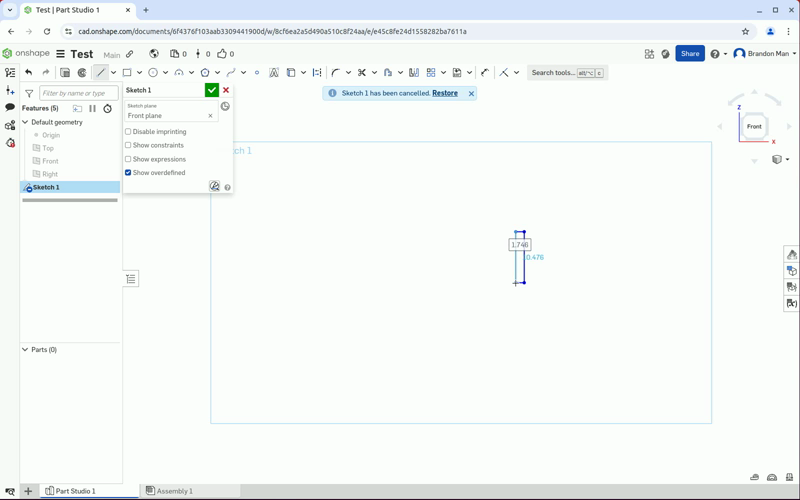
key(esc)
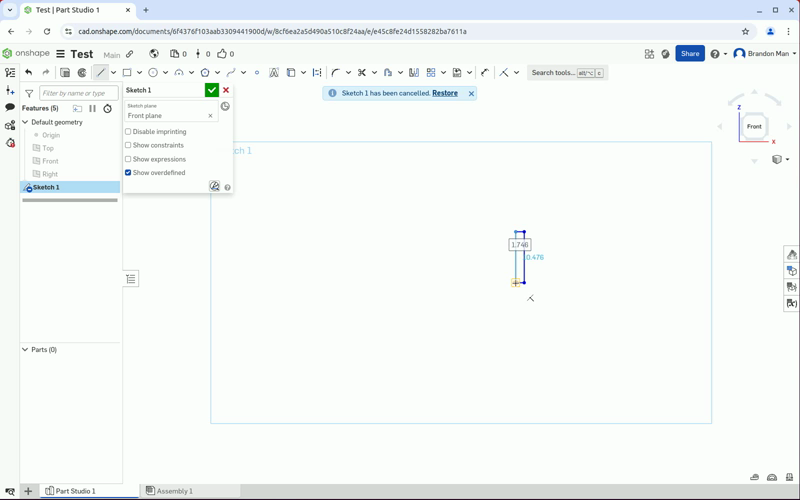
mouse_move(523, 270)
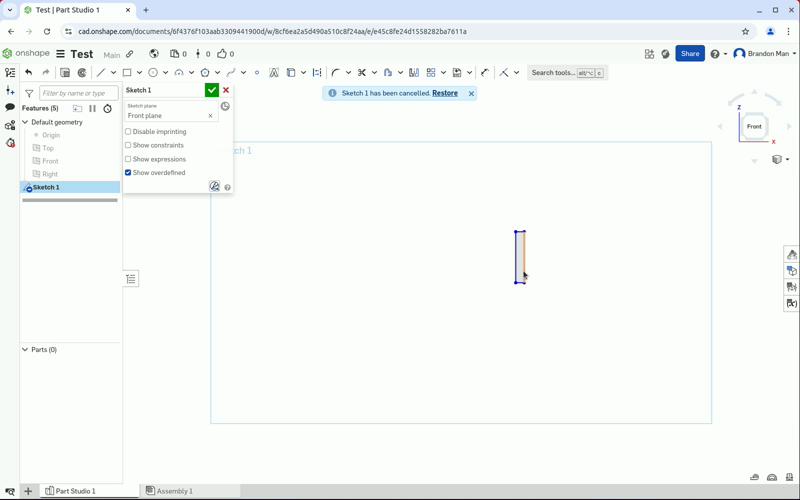
scroll(6)
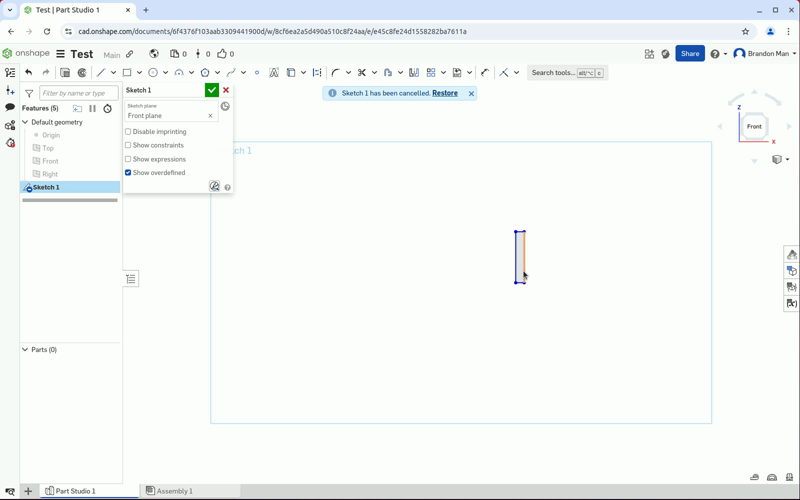
scroll(6)
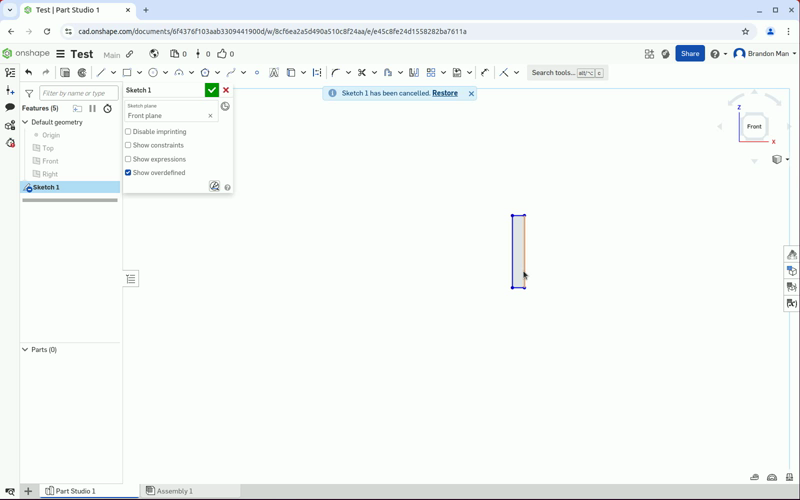
scroll(6)
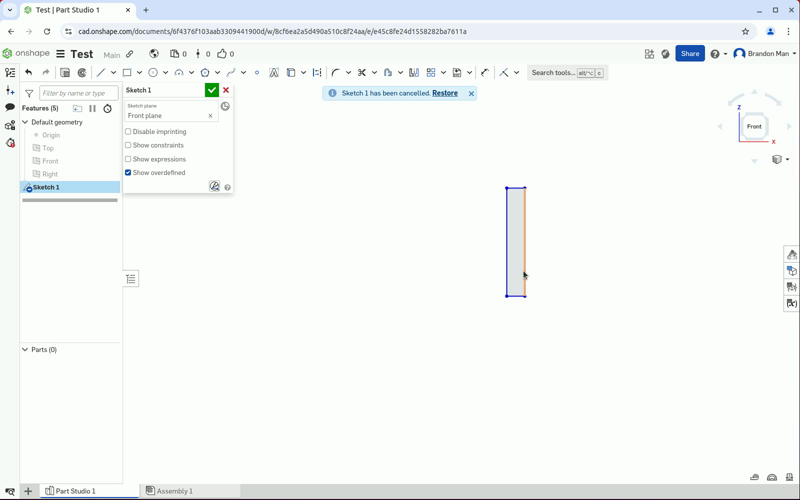
scroll(6)
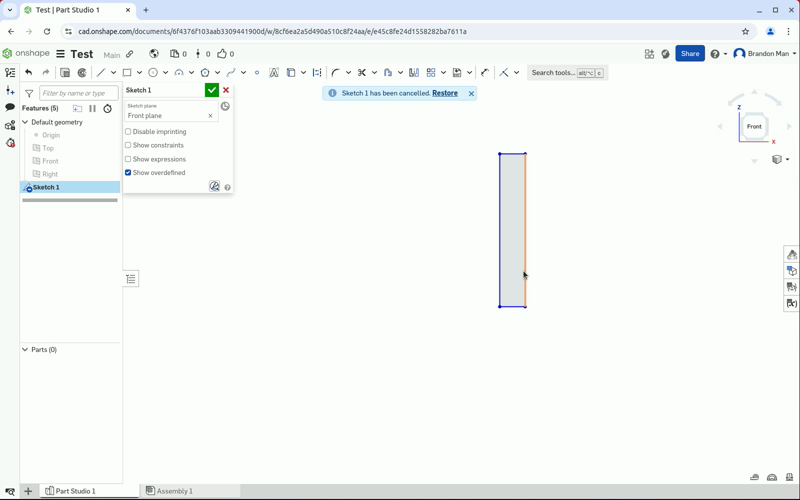
scroll(6)
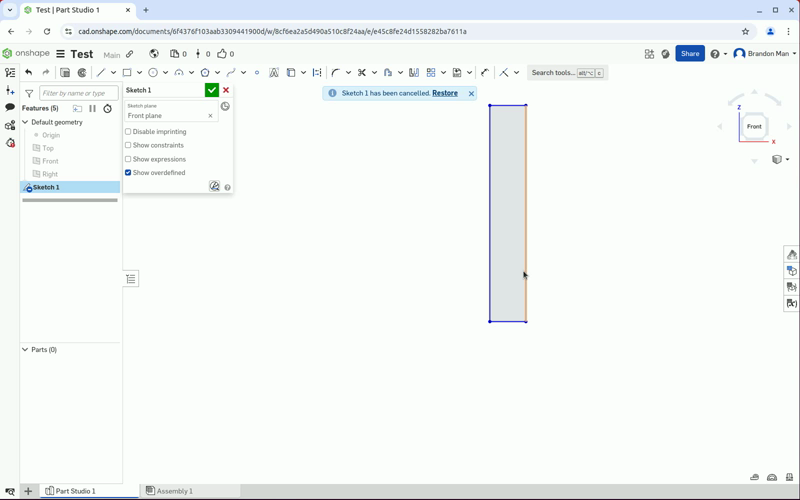
scroll(6)
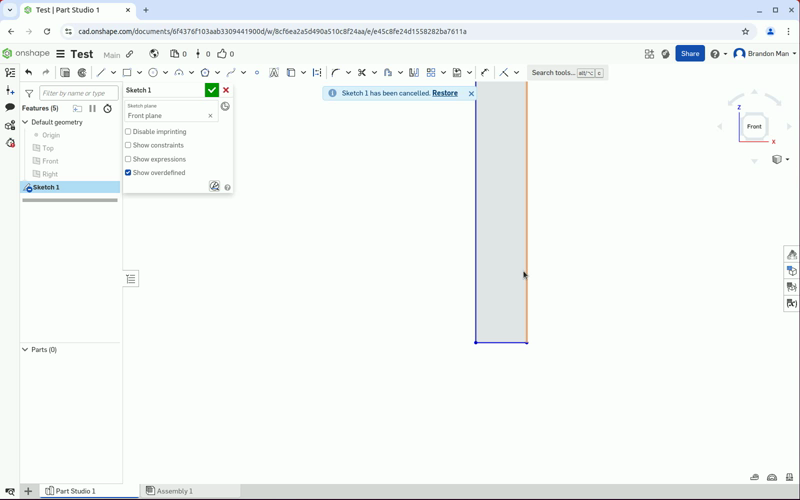
scroll(6)
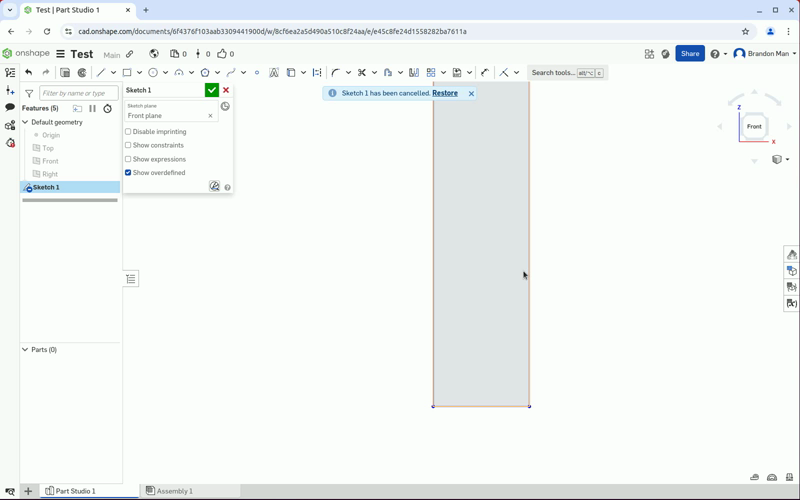
click(523, 270)
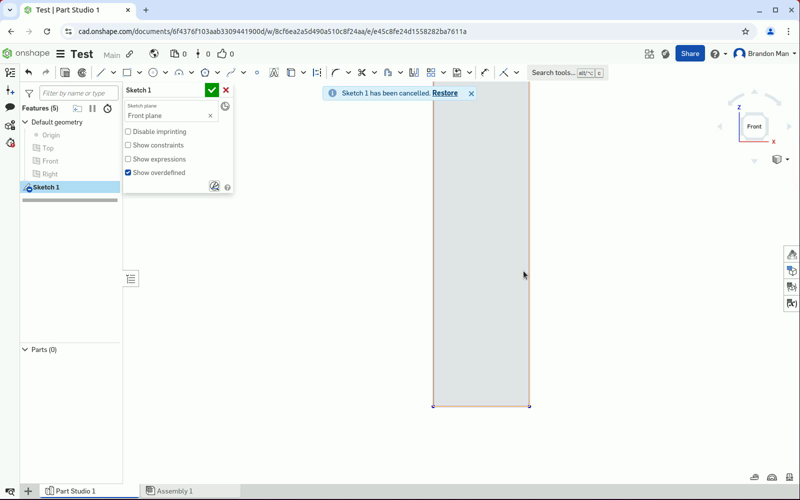
scroll(-6)
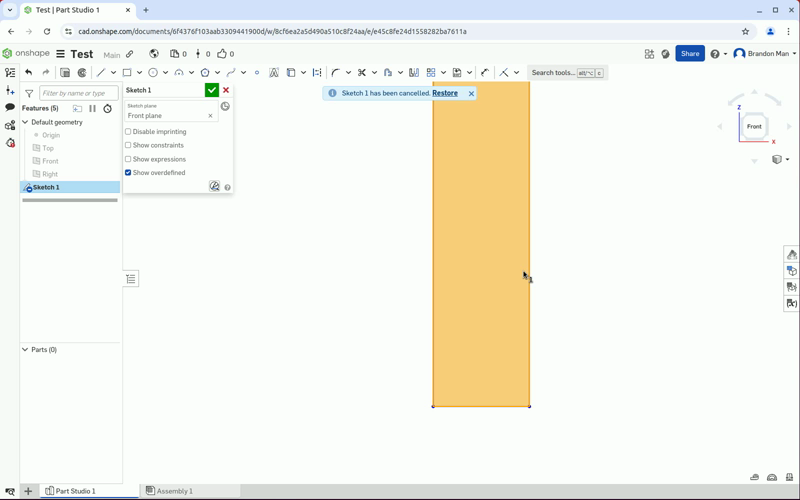
scroll(-6)
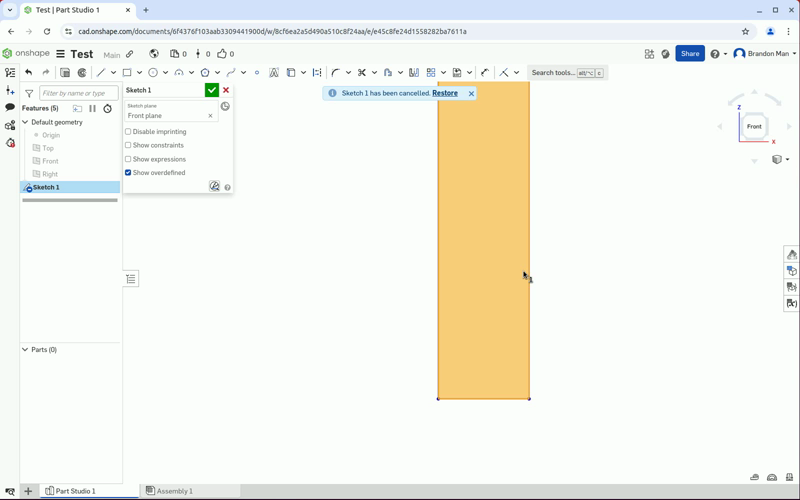
scroll(-6)
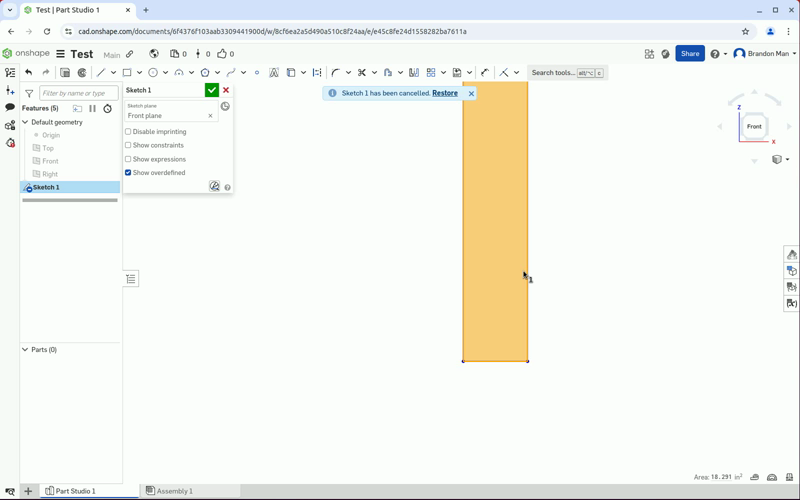
scroll(-6)
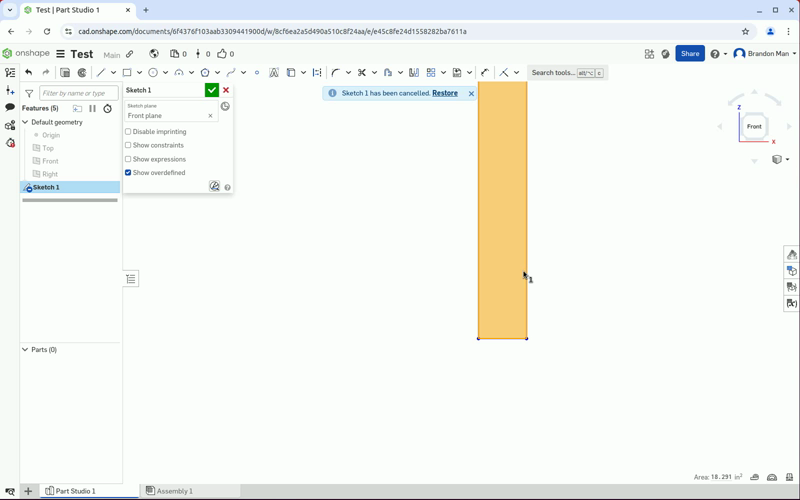
scroll(-6)
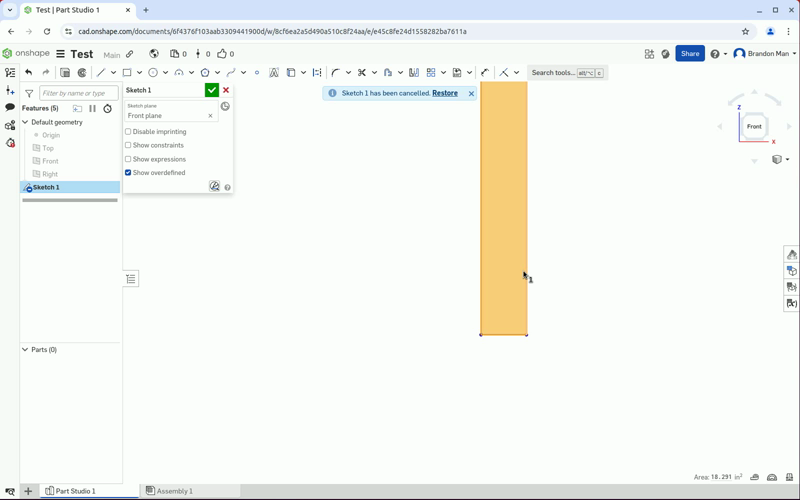
scroll(-6)
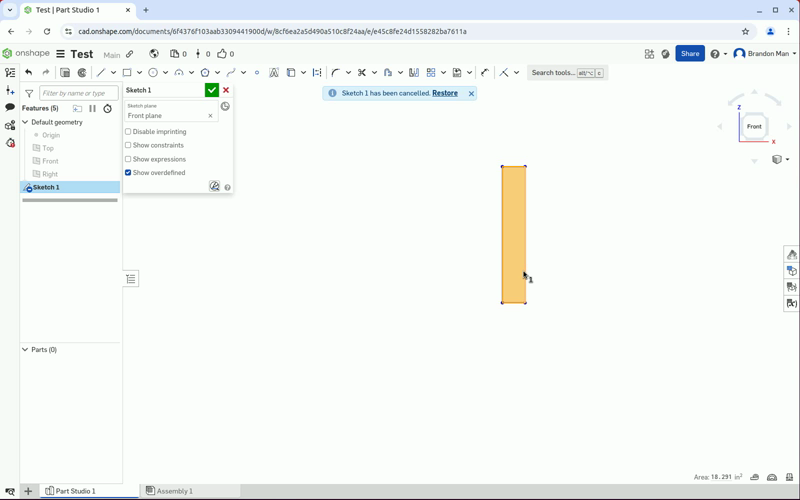
scroll(-6)
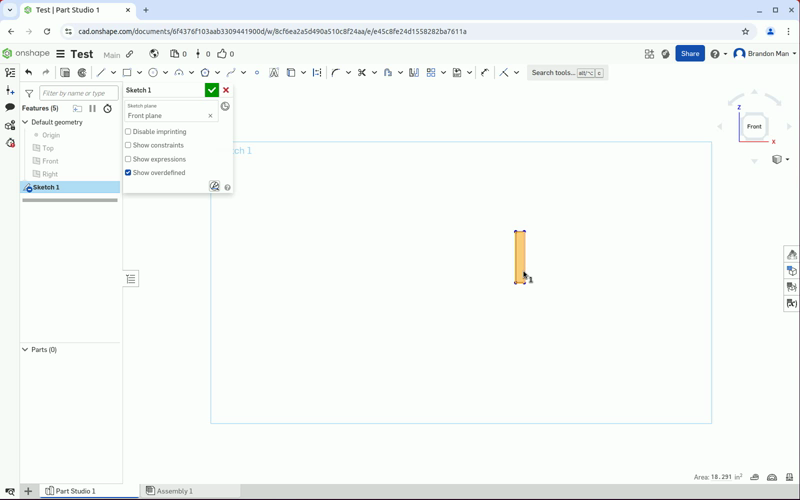
mouse_move(73, 352)
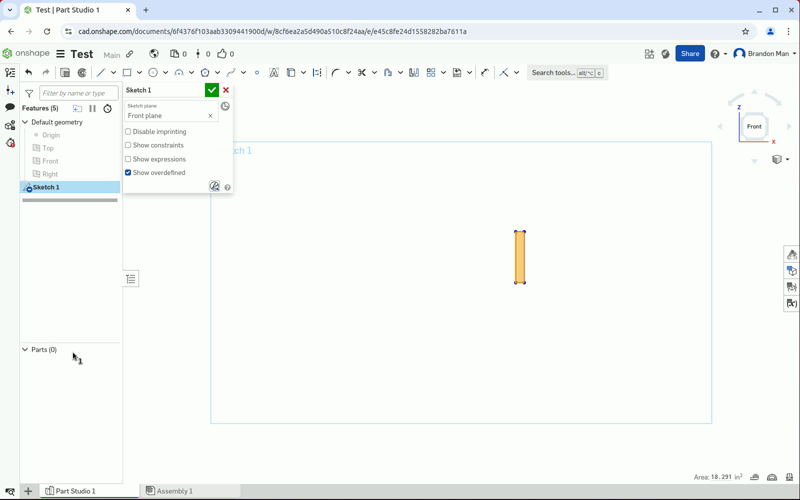
key(shift+y)
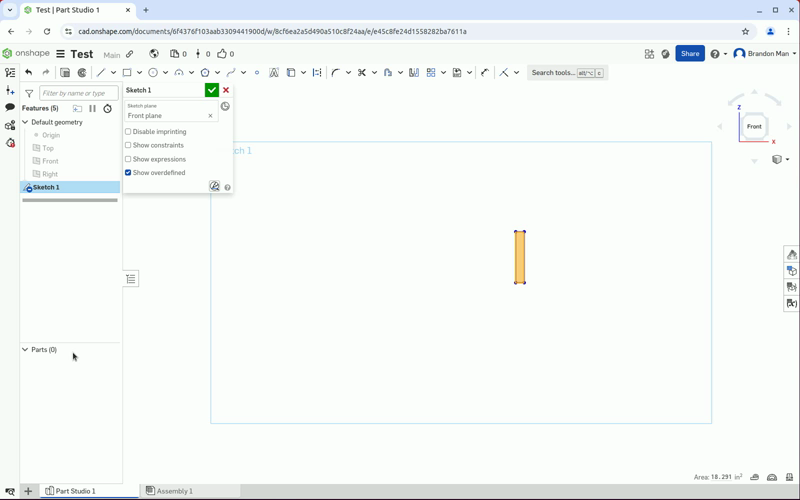
key(shift+e)
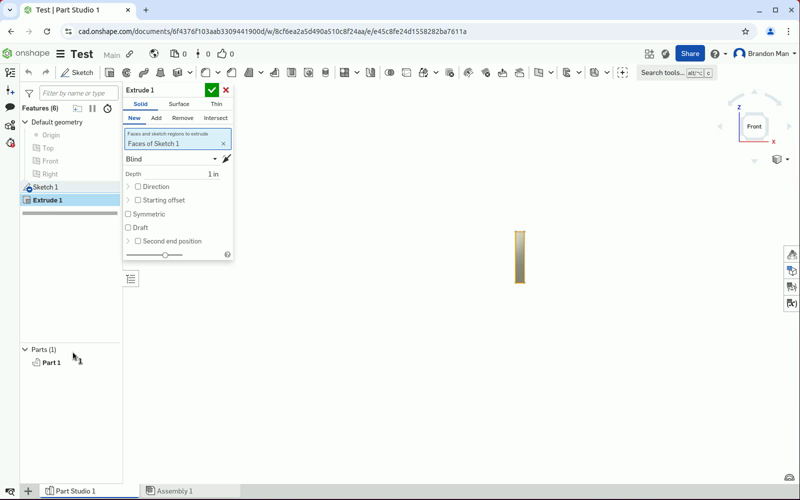
mouse_move(143, 106)
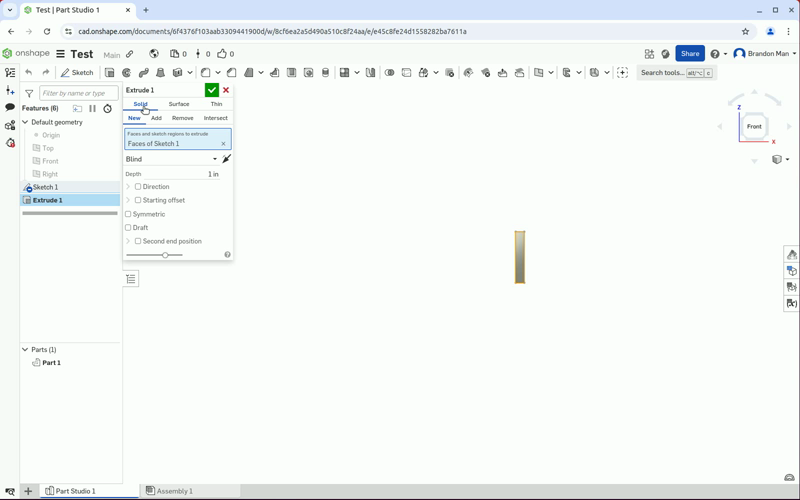
click(143, 106)
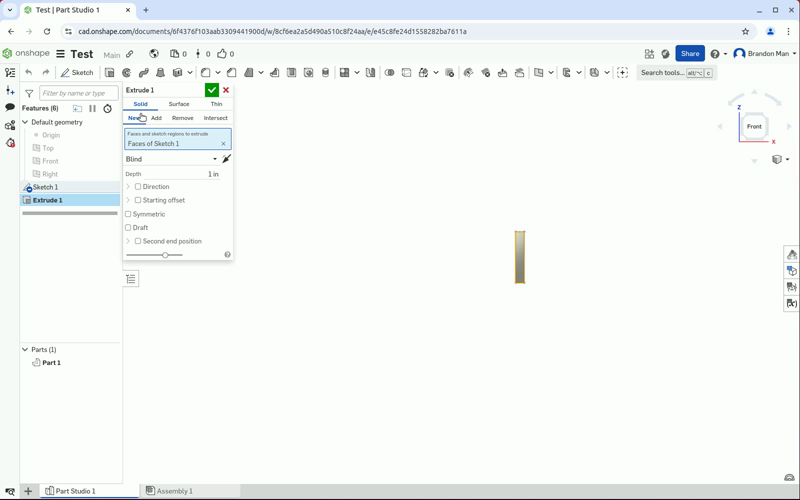
mouse_move(137, 120)
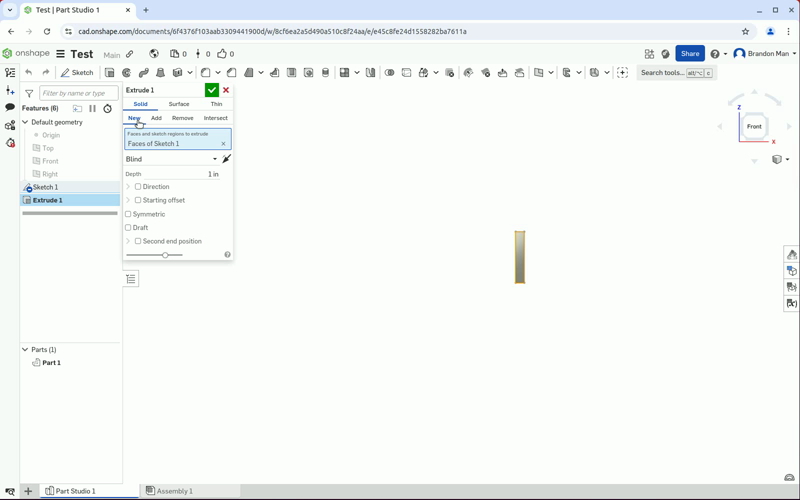
click(137, 120)
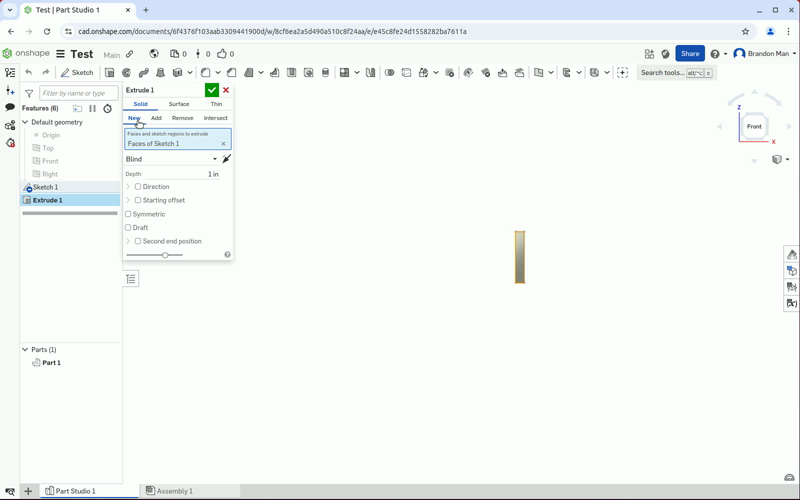
key(tab, 4)
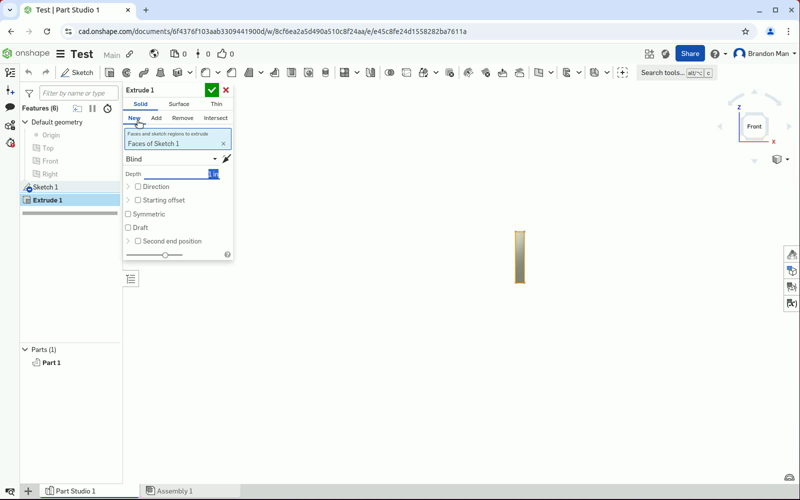
text(0.481)
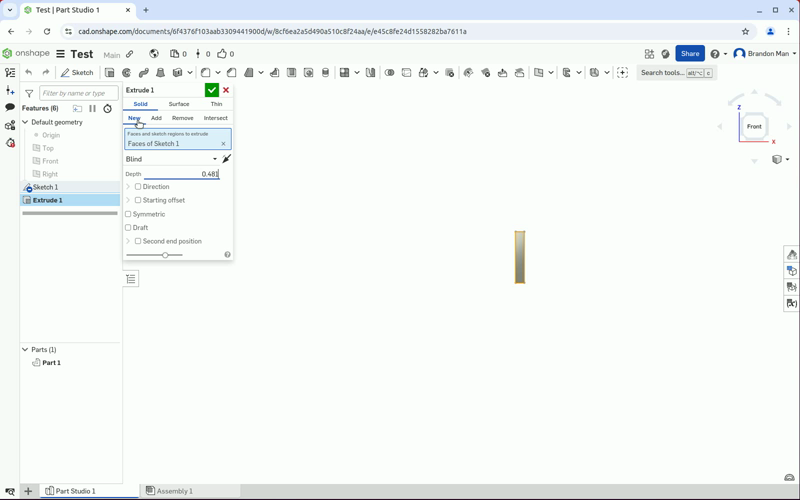
key(enter)
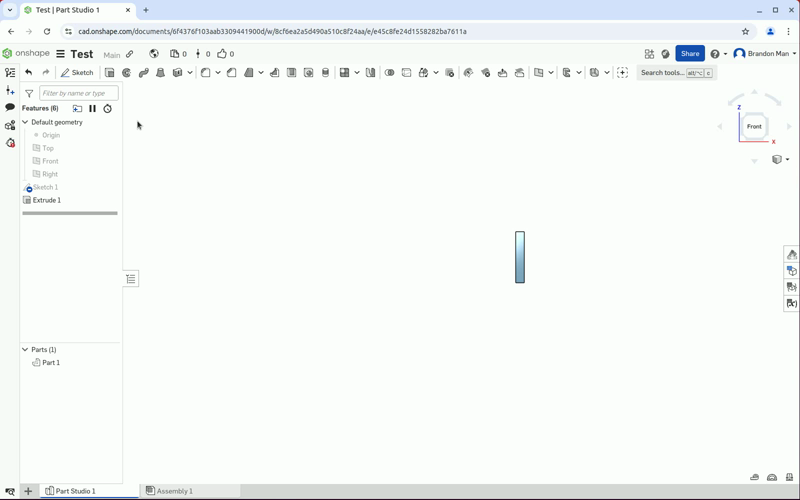
key(shift+h)
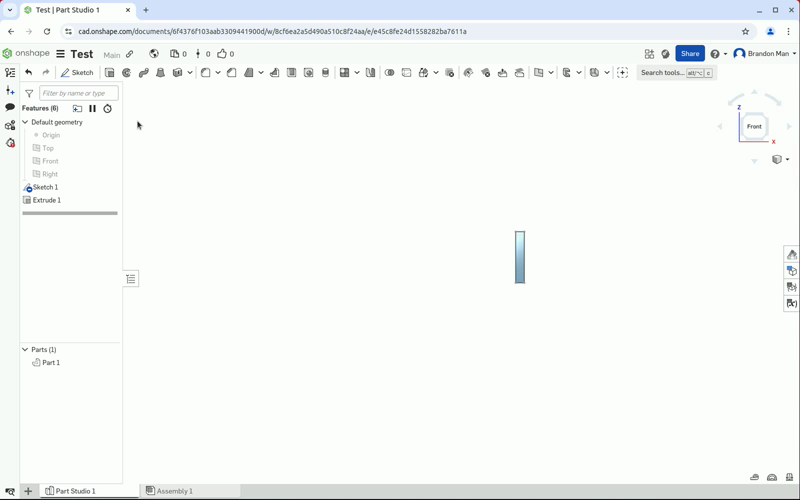
key(shift+h)
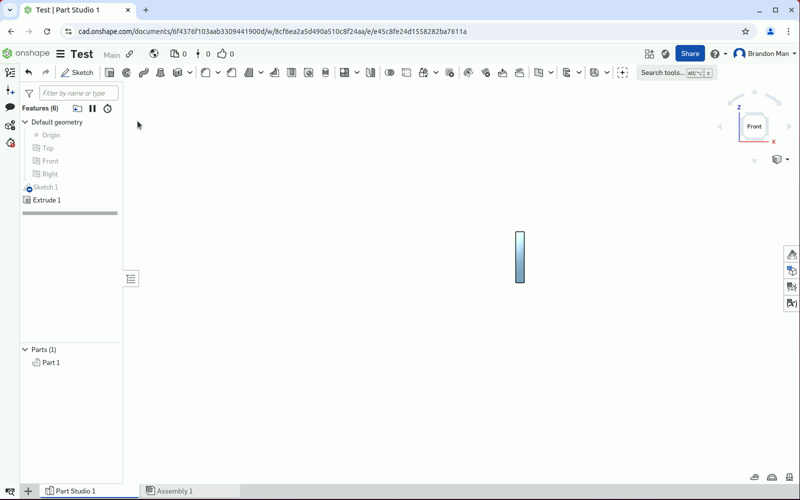
mouse_move(73, 189)
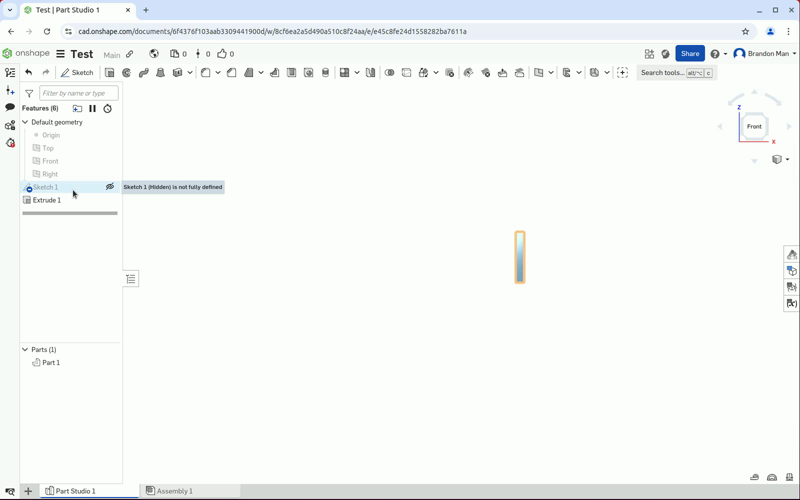
click(73, 189)
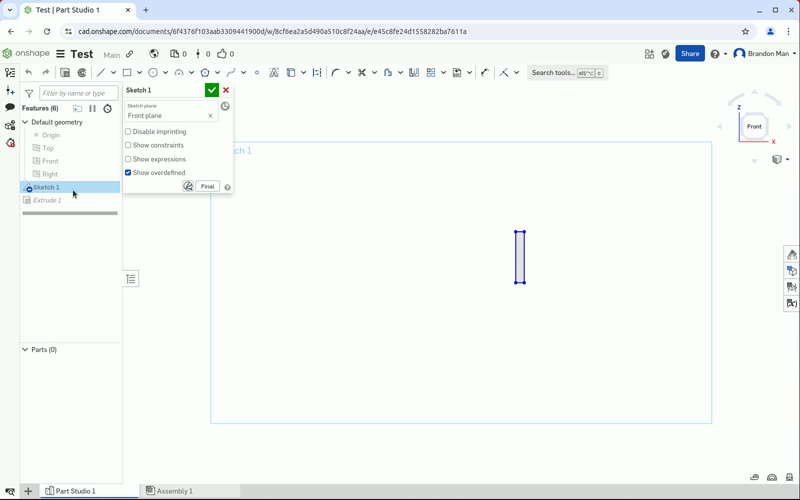
mouse_move(229, 92)
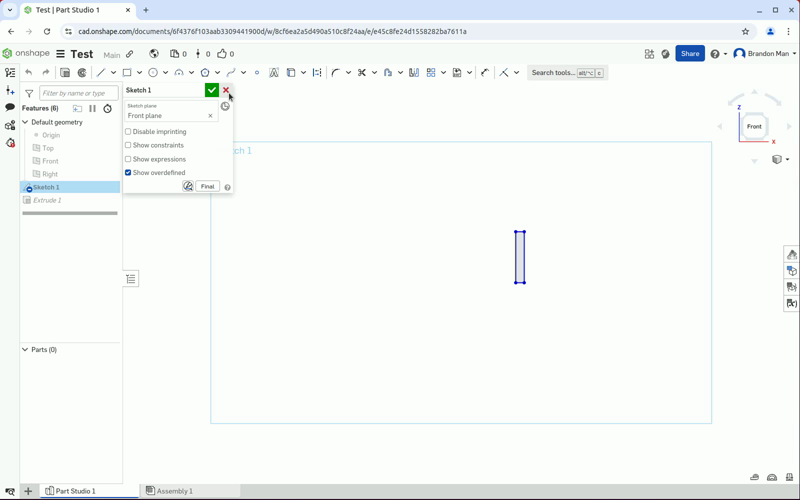
click(229, 92)
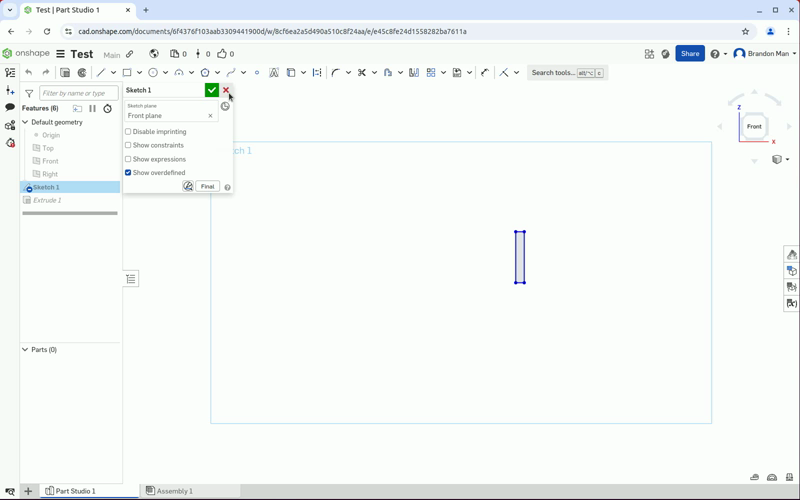
key(shift+s)
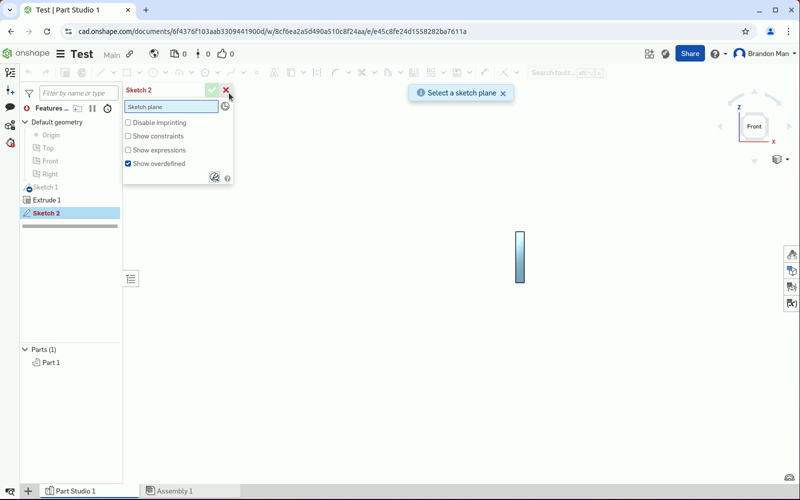
mouse_move(73, 163)
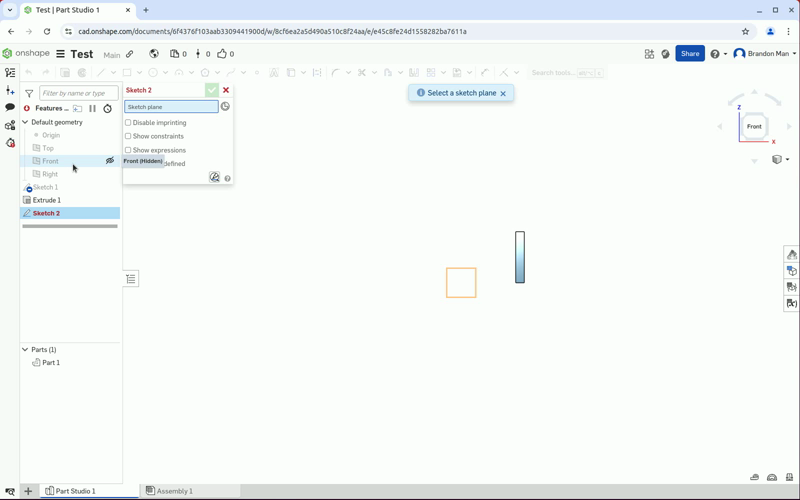
click(73, 163)
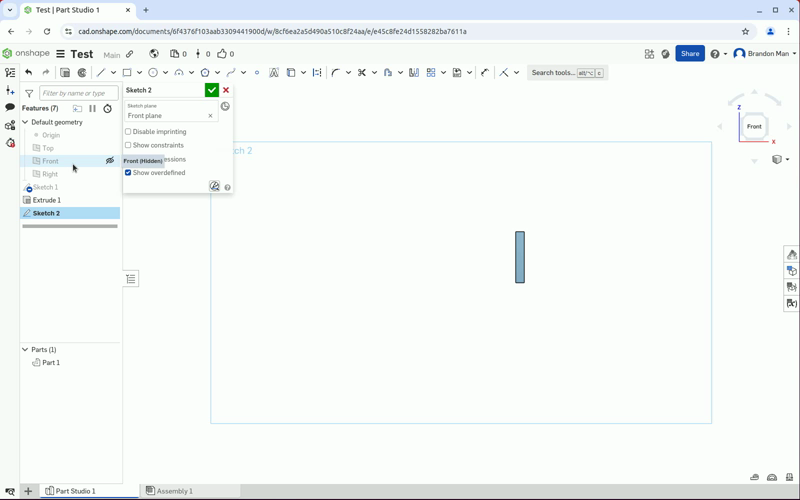
mouse_move(73, 352)
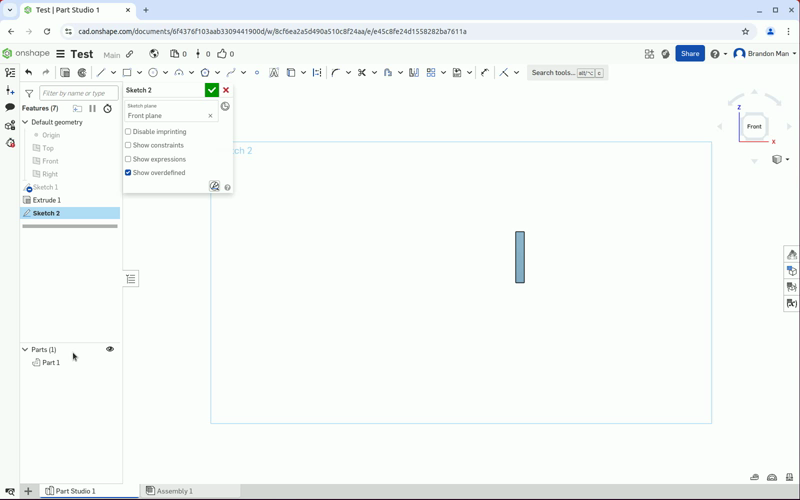
key(y)
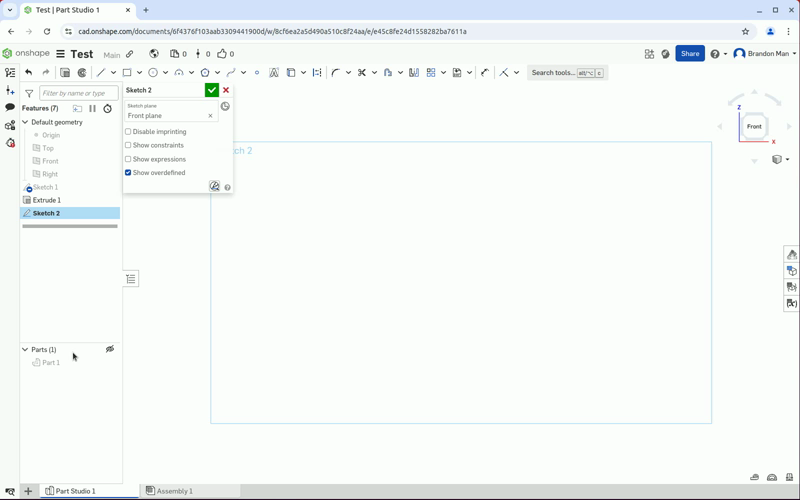
key(a)
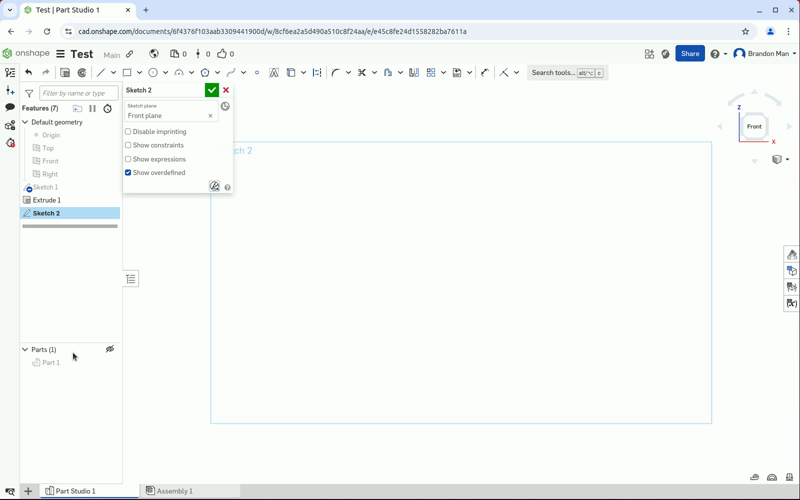
key_down(shift)
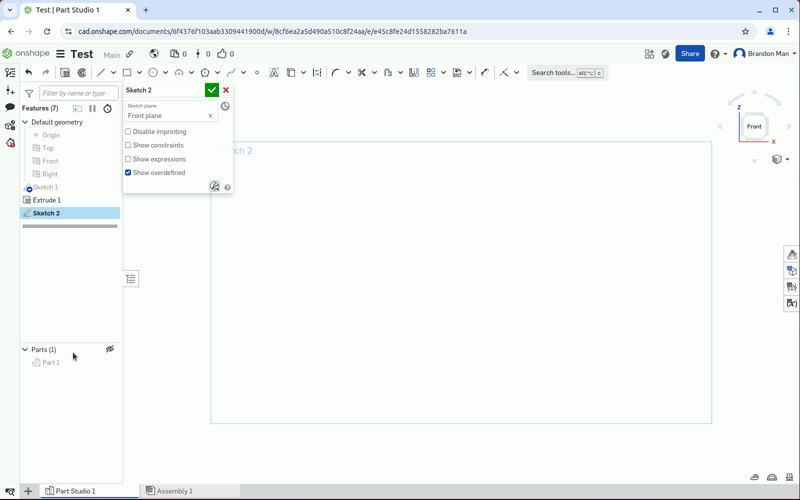
mouse_move(515, 232)
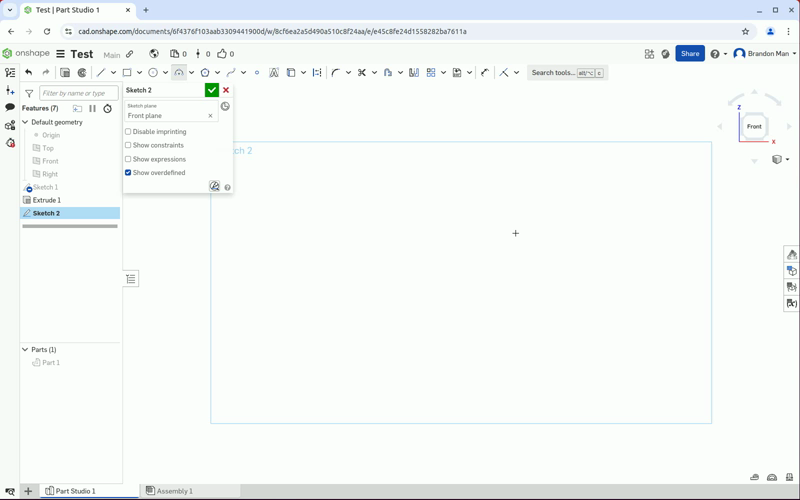
click(515, 232)
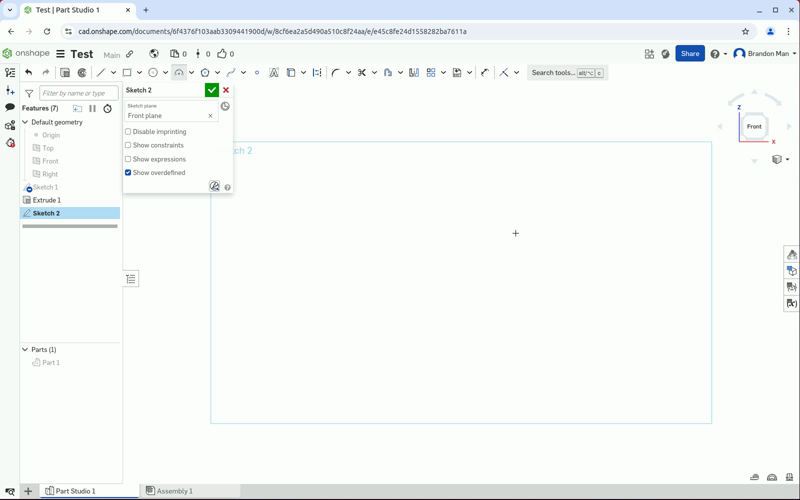
key_up(shift)
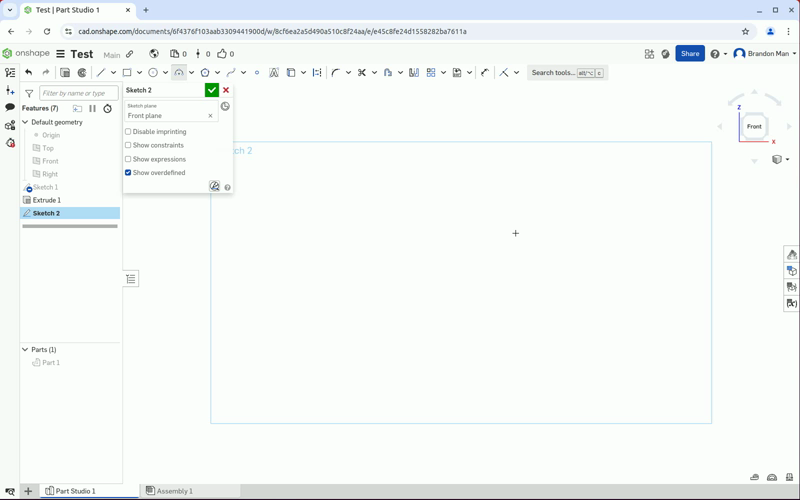
key_down(shift)
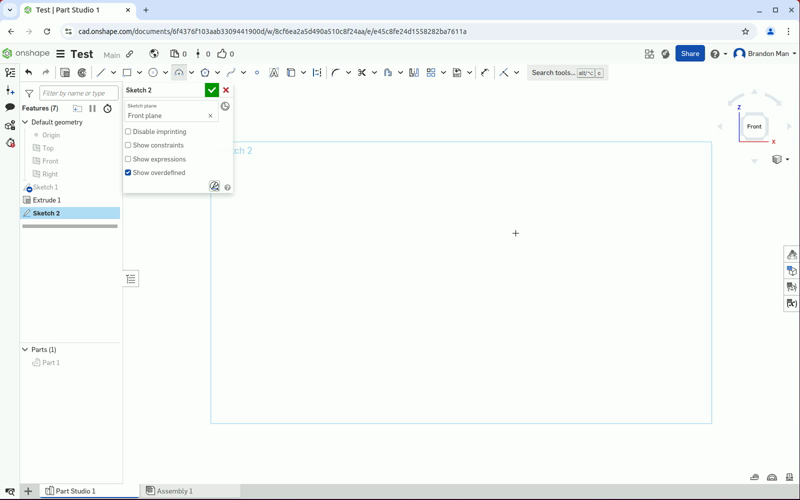
mouse_move(525, 232)
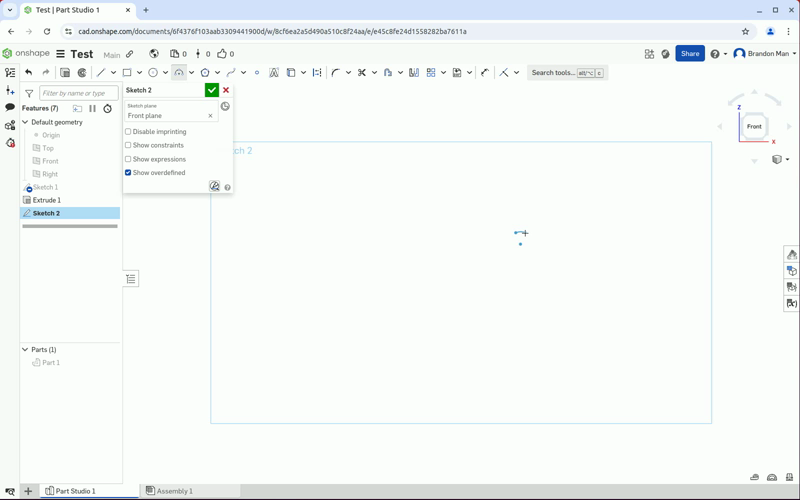
click(525, 232)
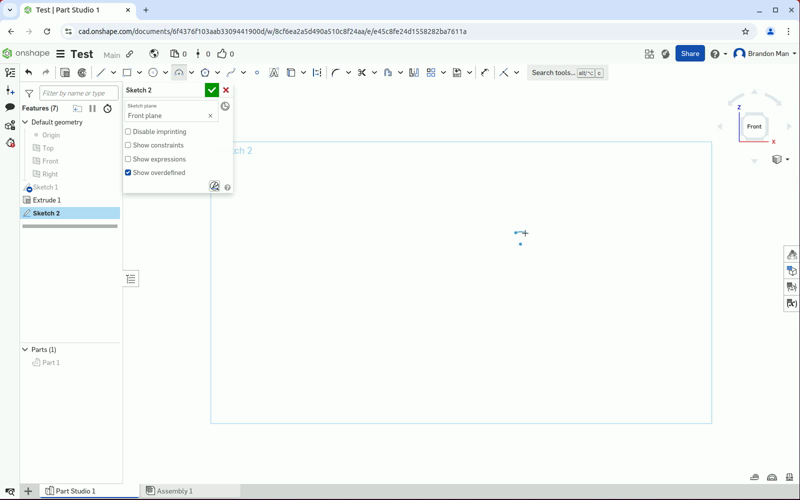
mouse_move(520, 237)
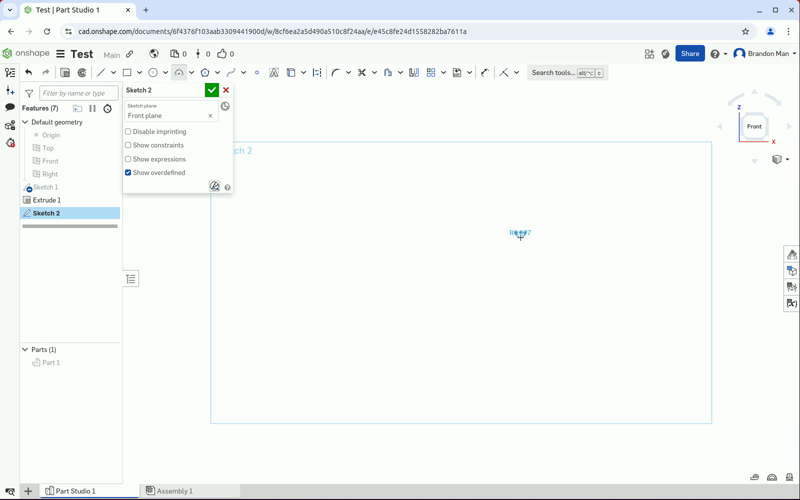
click(520, 237)
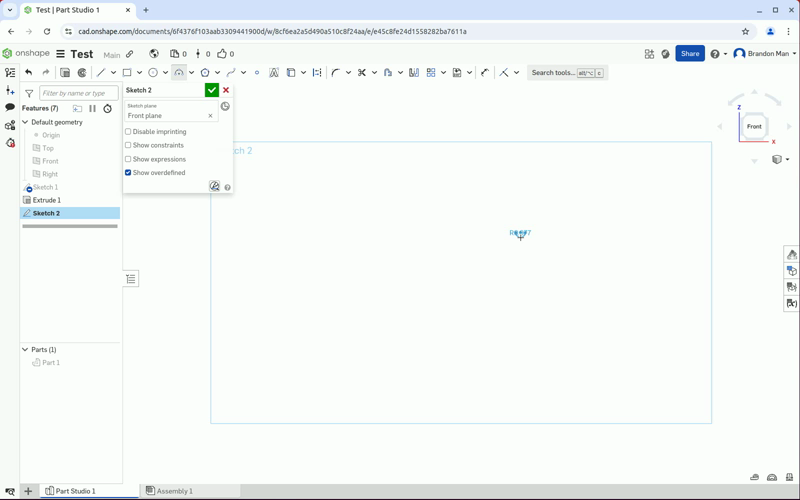
key_up(shift)
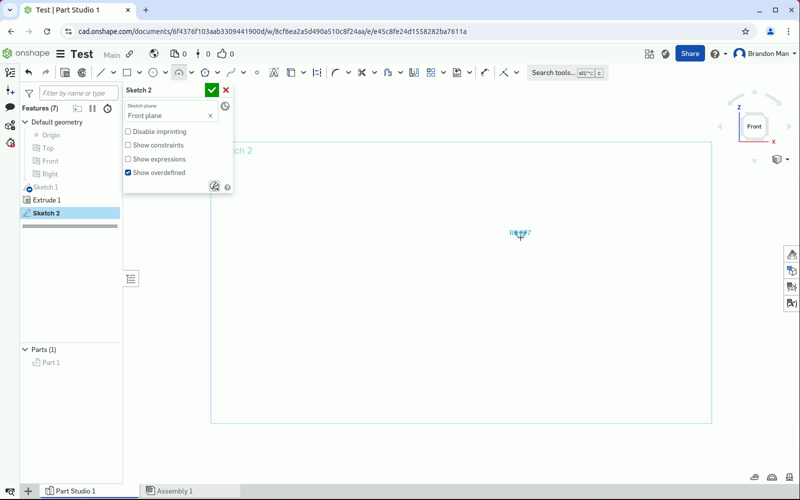
key(esc)
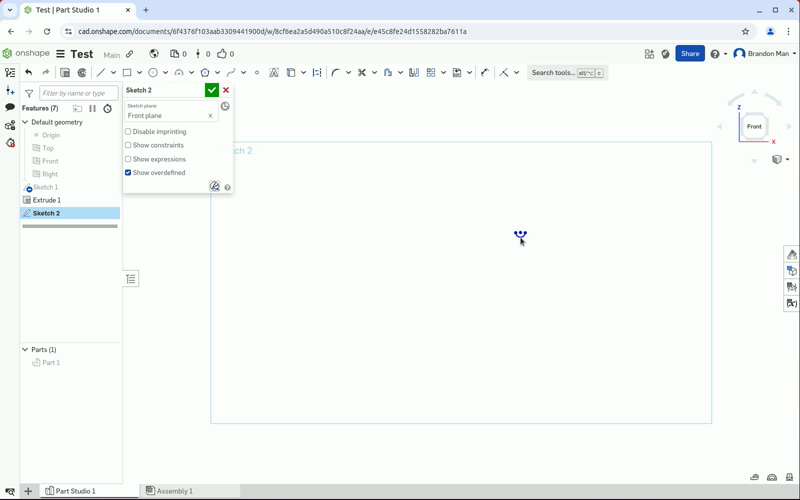
key(l)
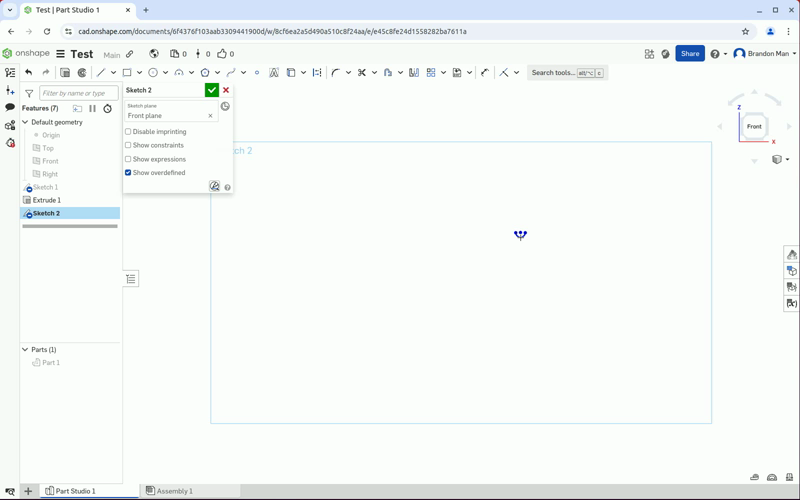
mouse_move(525, 232)
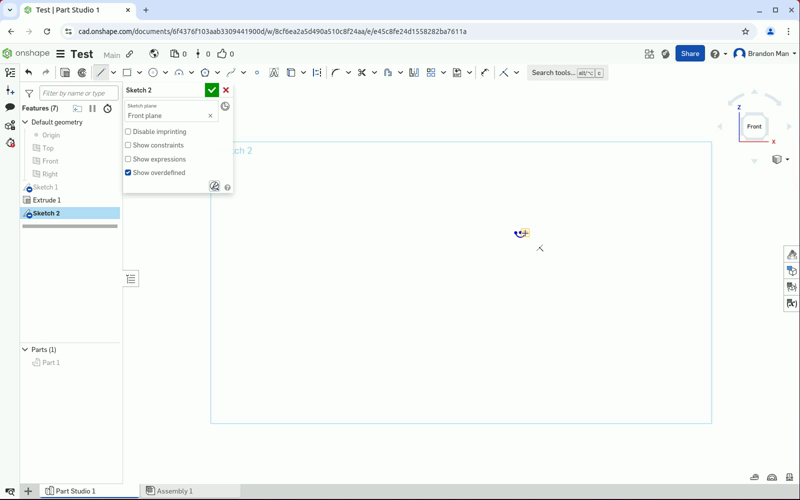
click(525, 232)
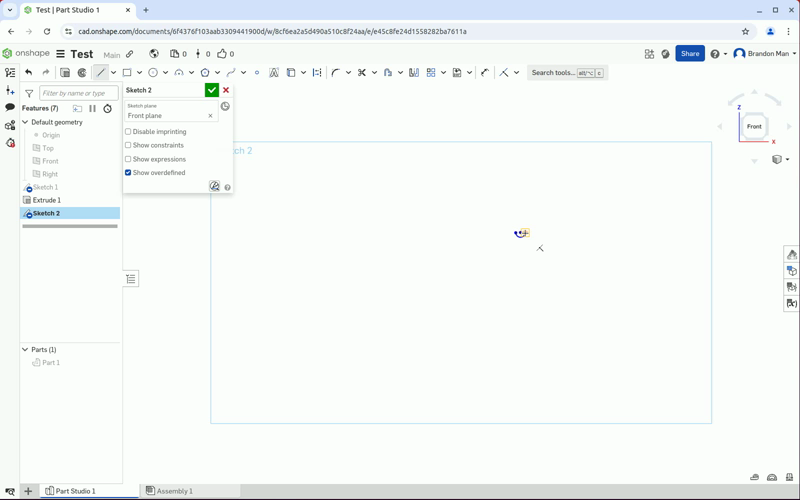
mouse_move(555, 232)
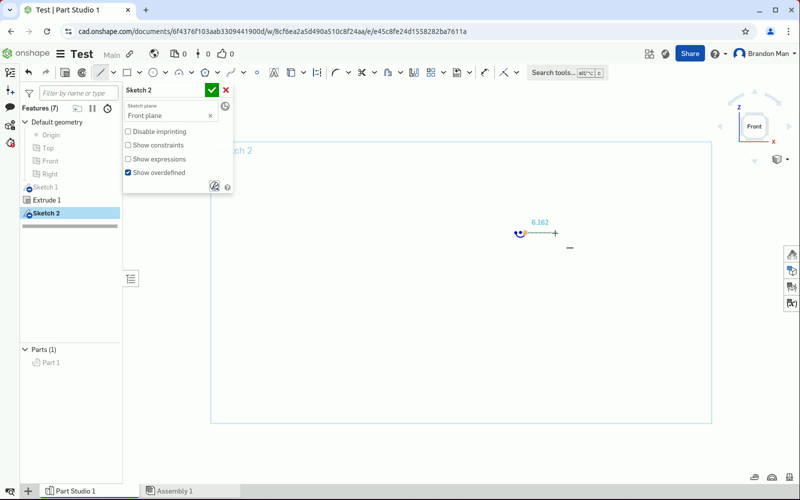
key_down(shift)
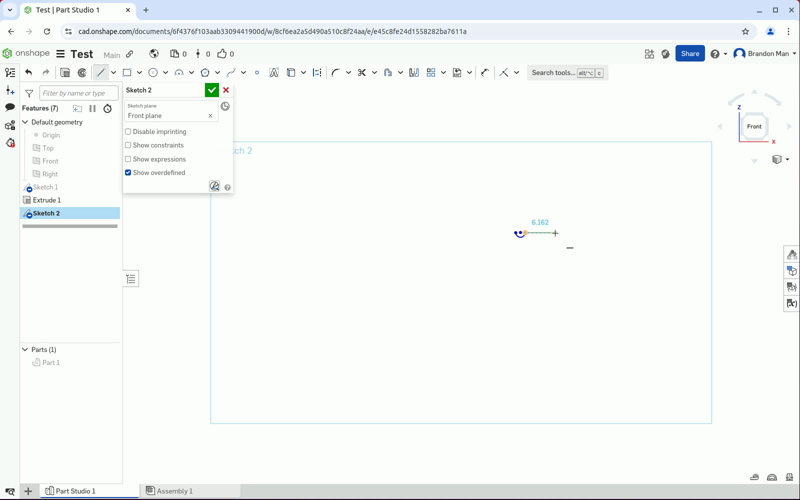
mouse_move(515, 232)
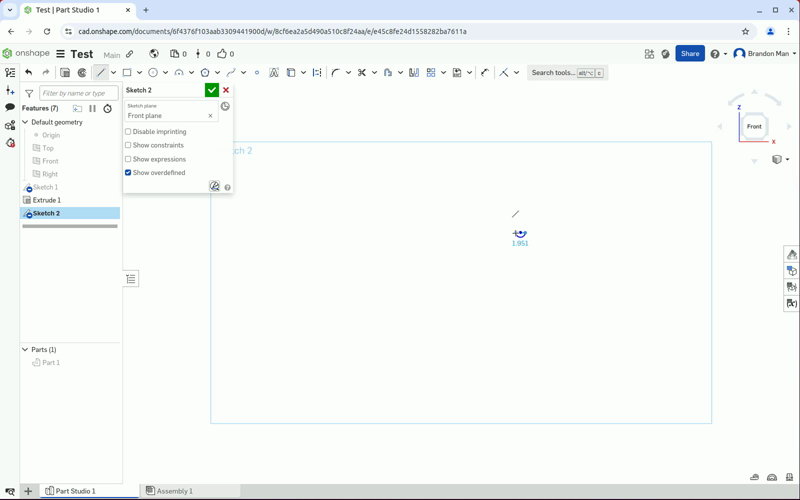
key_up(shift)
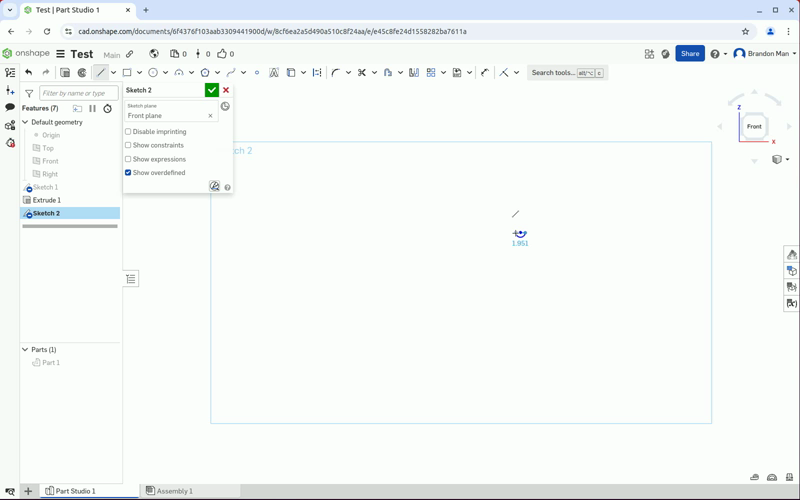
click(515, 232)
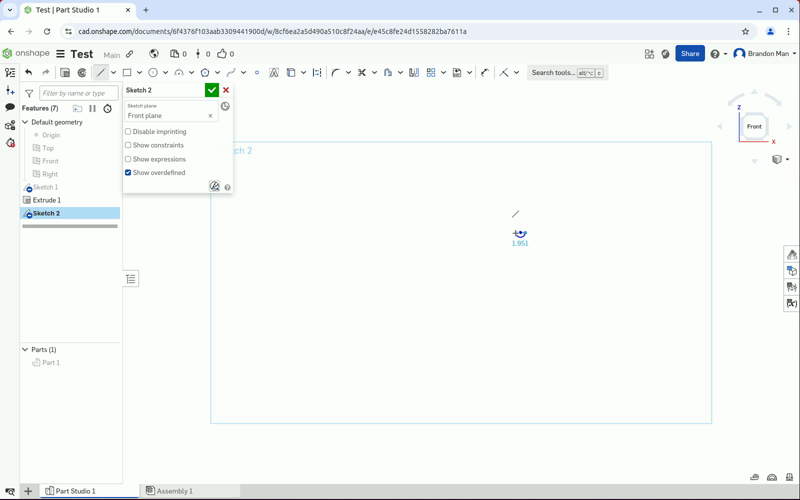
key(esc)
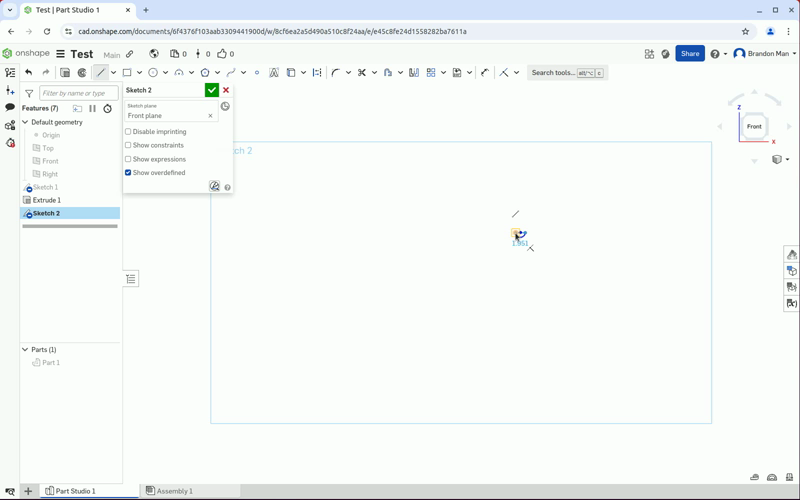
mouse_move(517, 234)
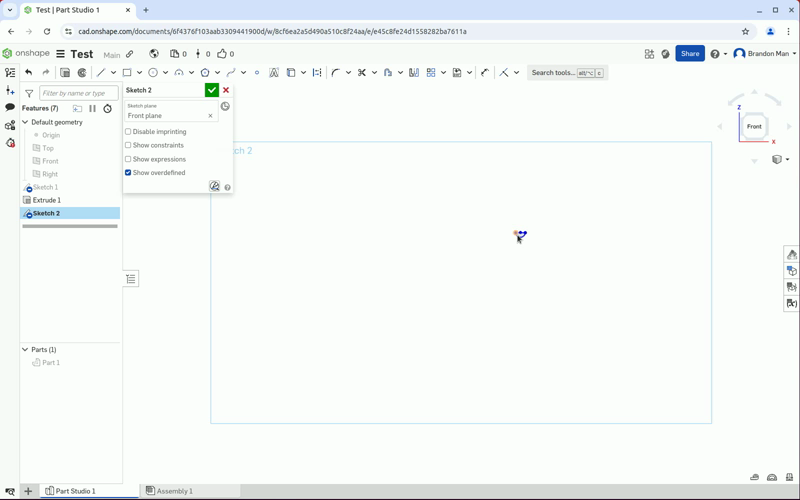
scroll(6)
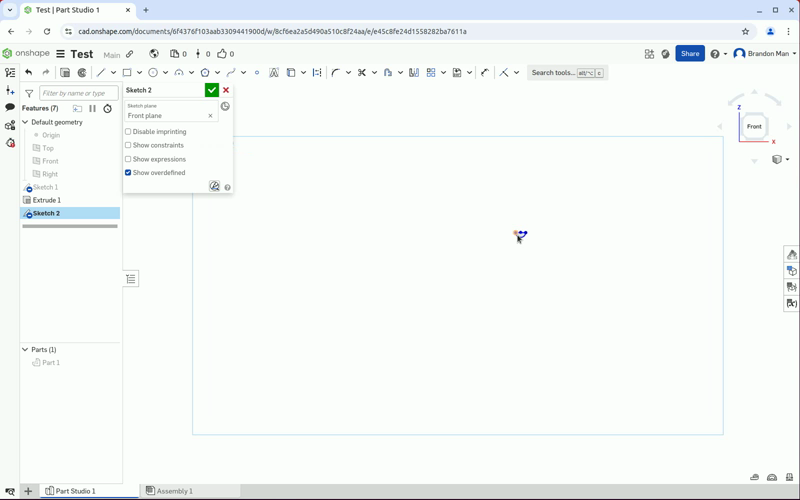
scroll(6)
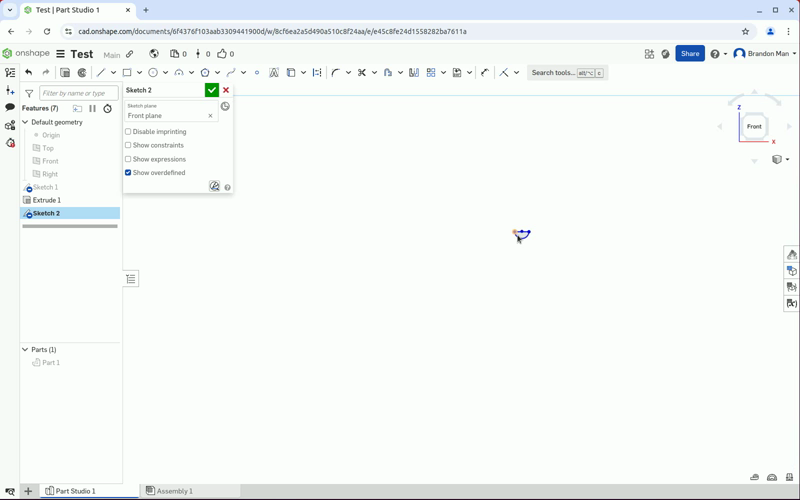
scroll(6)
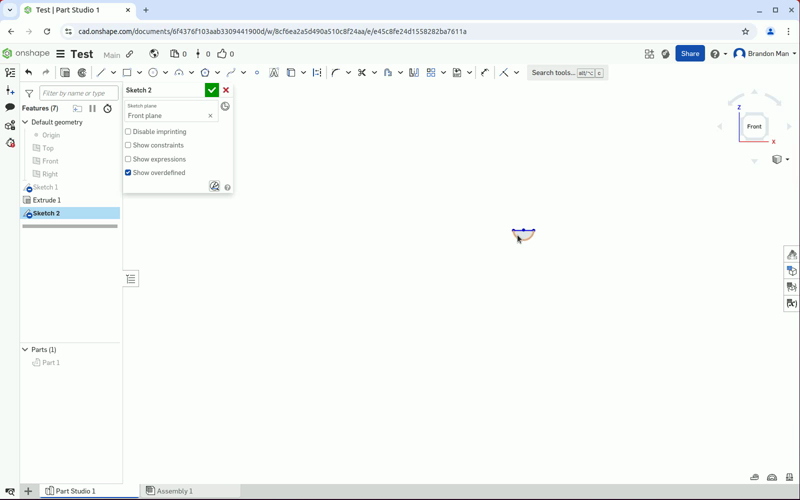
scroll(6)
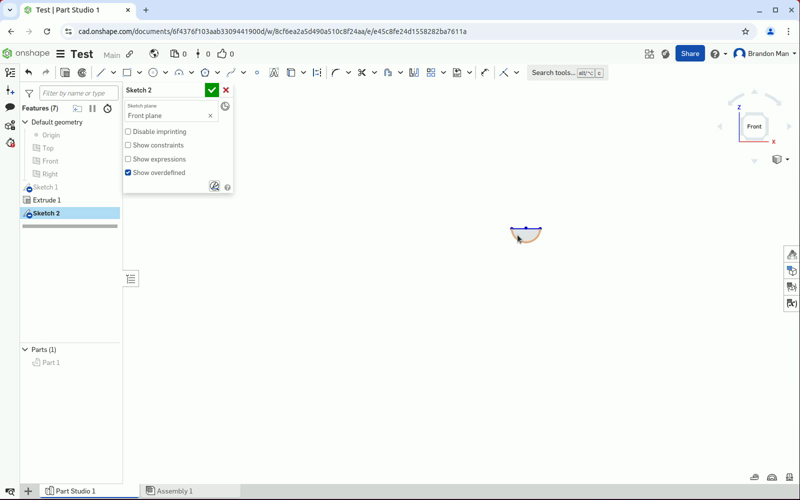
scroll(6)
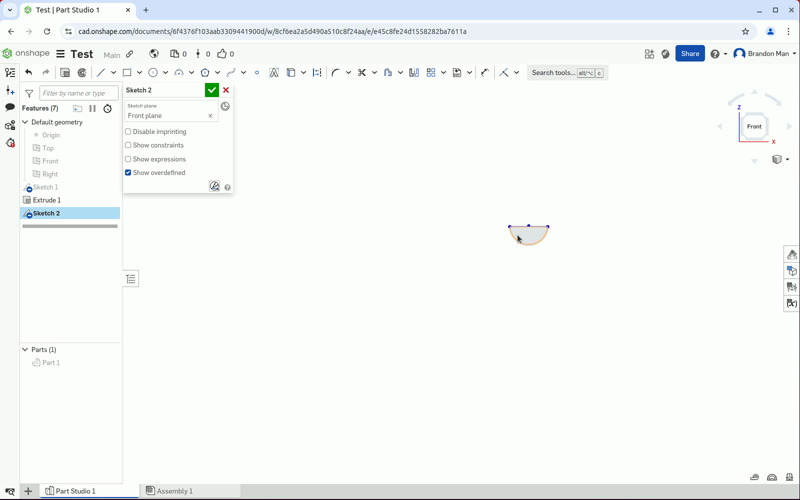
scroll(6)
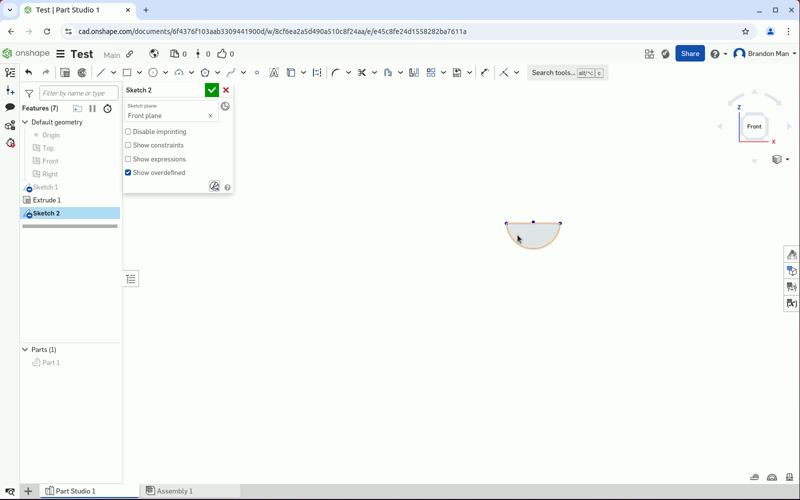
scroll(6)
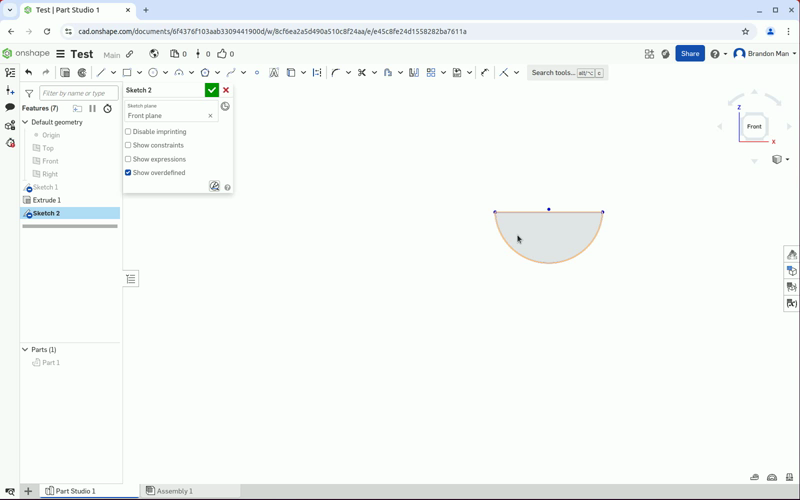
click(517, 234)
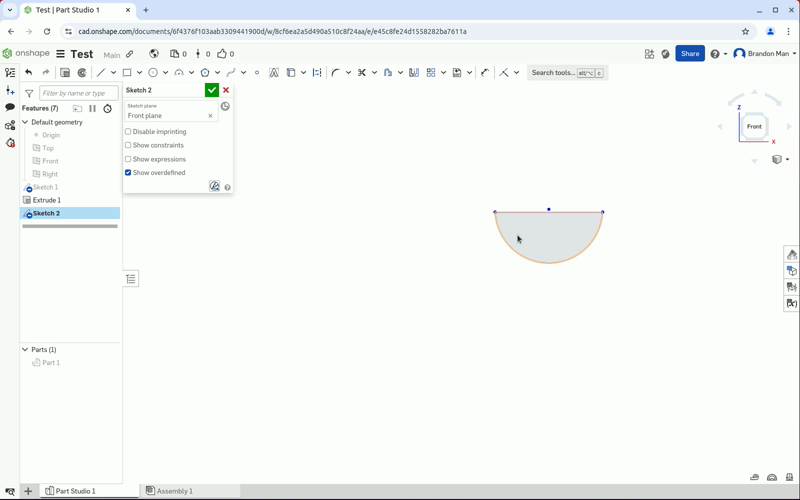
scroll(-6)
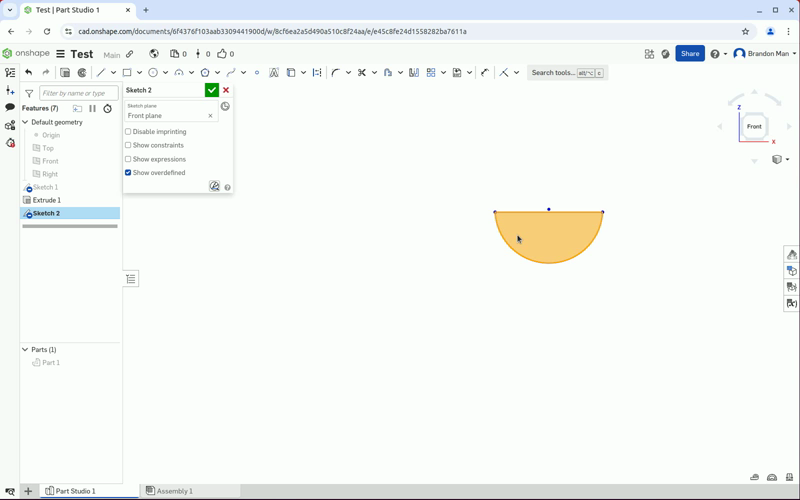
scroll(-6)
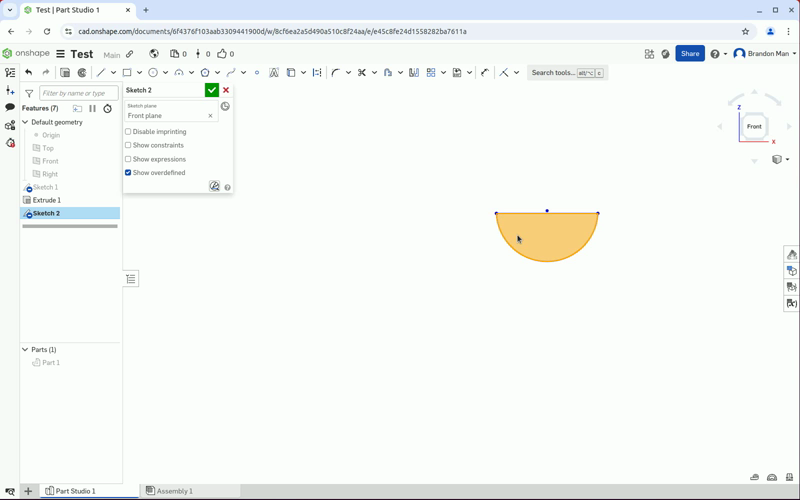
scroll(-6)
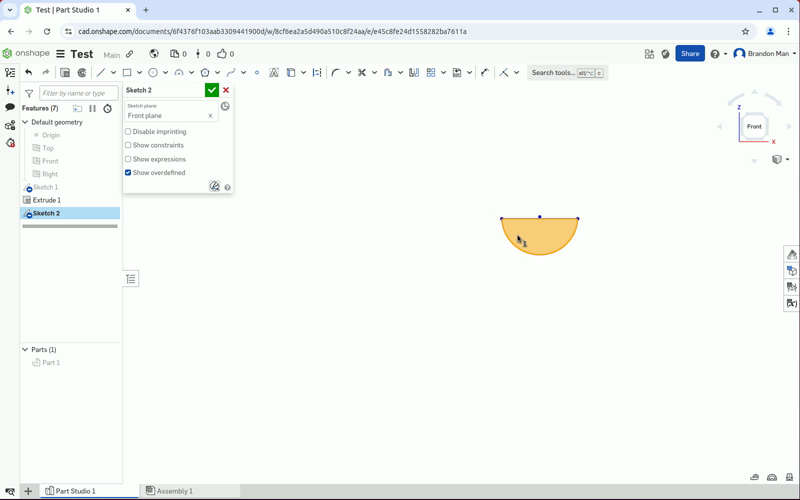
scroll(-6)
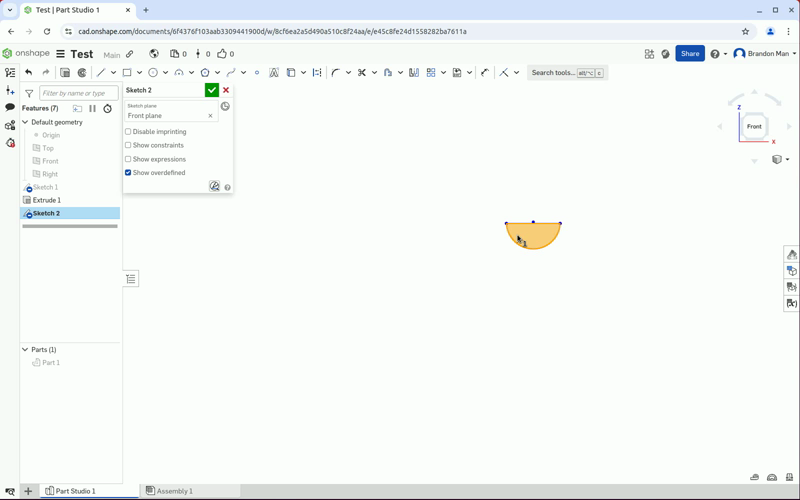
scroll(-6)
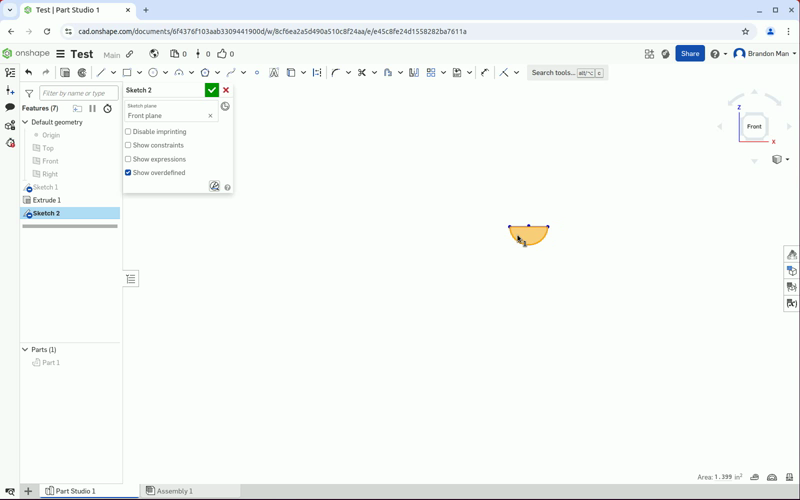
scroll(-6)
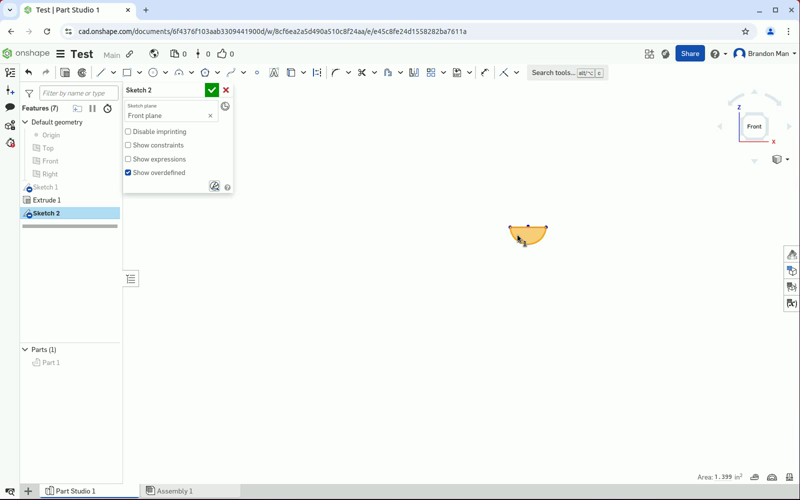
scroll(-6)
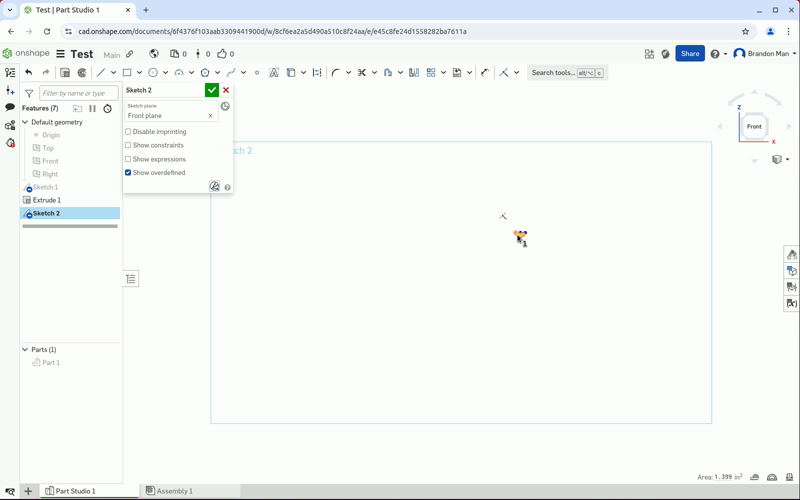
mouse_move(73, 352)
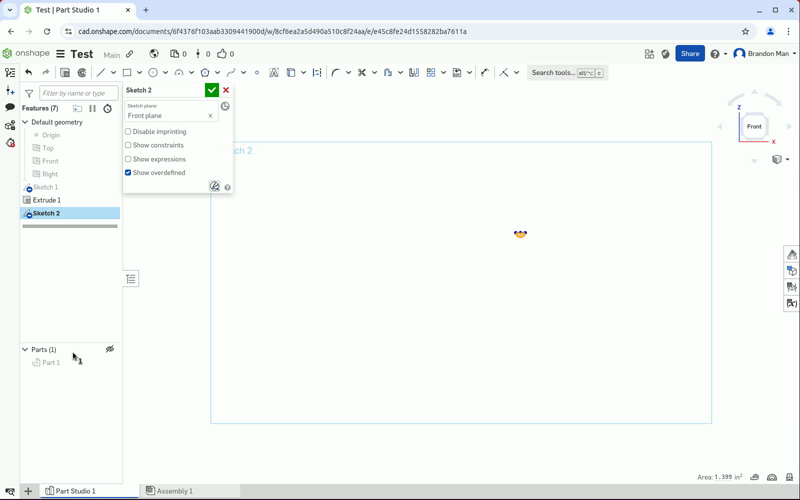
key(shift+y)
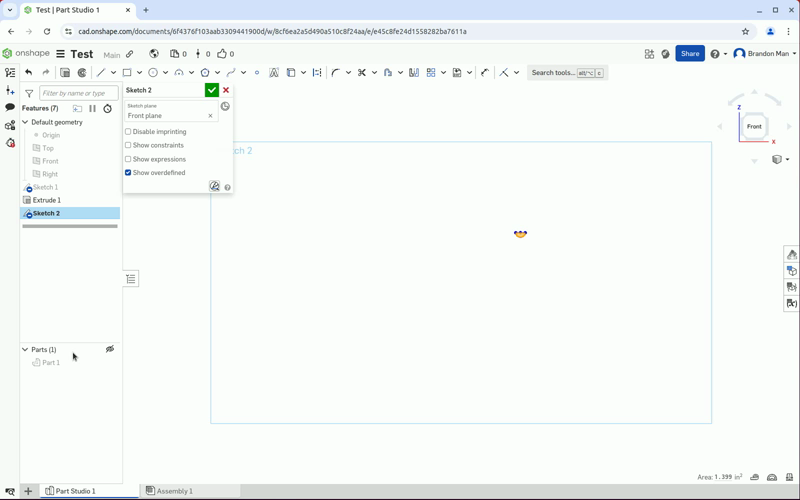
key(shift+e)
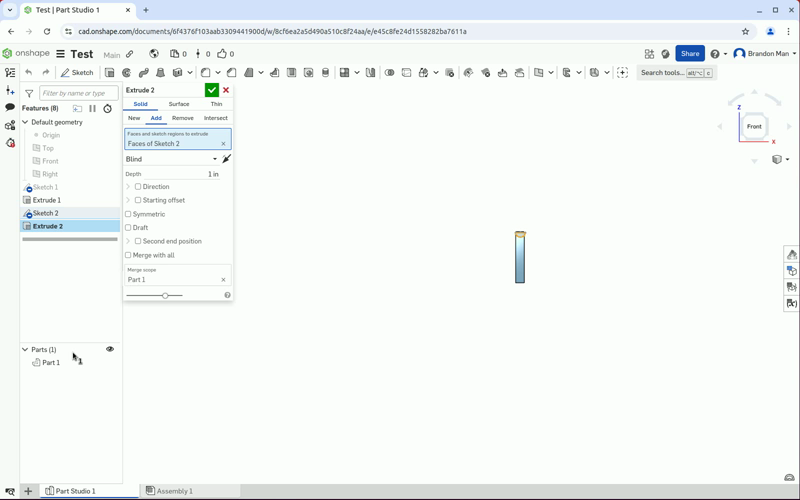
mouse_move(143, 106)
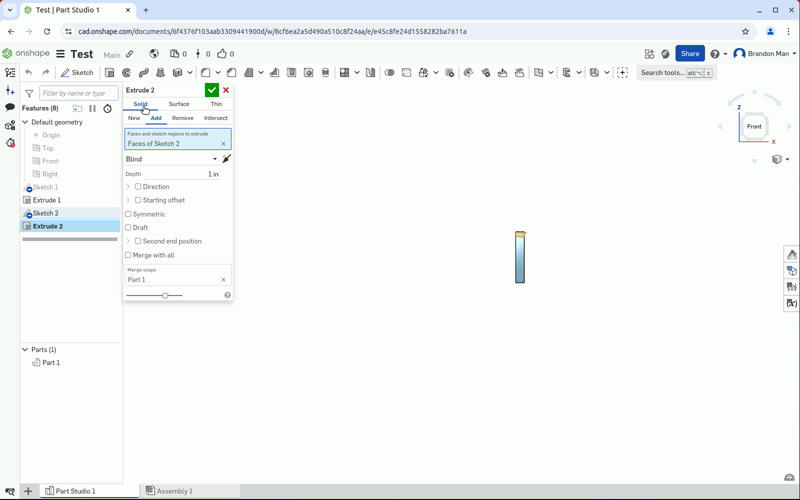
click(143, 106)
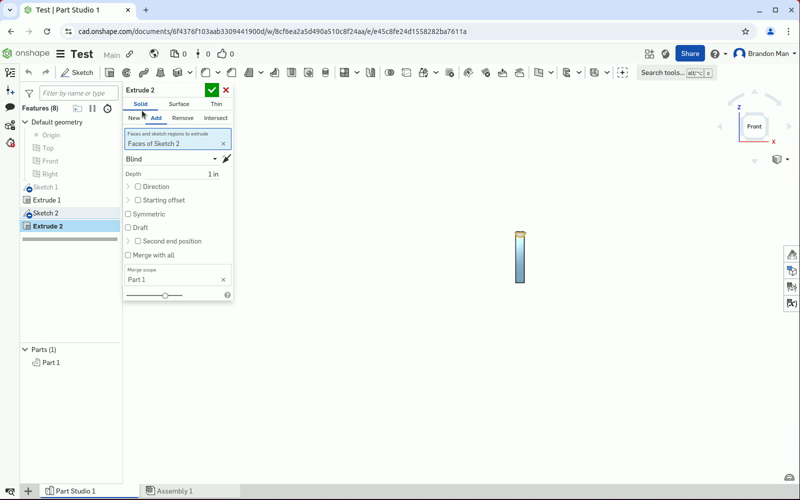
mouse_move(137, 120)
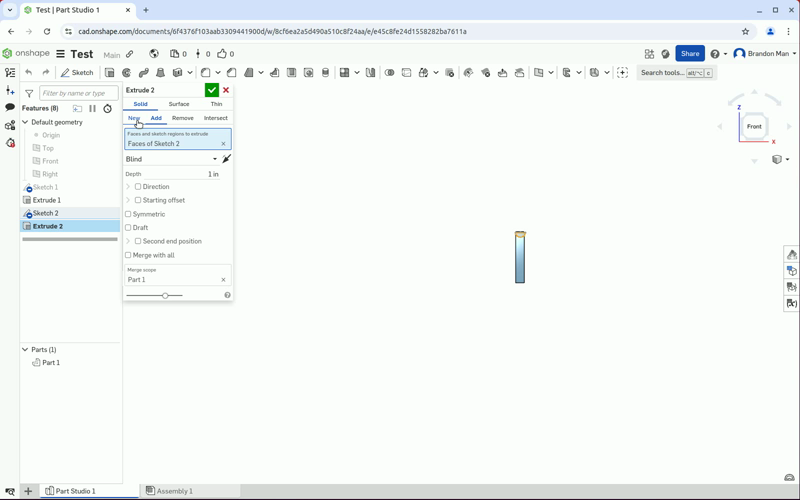
click(137, 120)
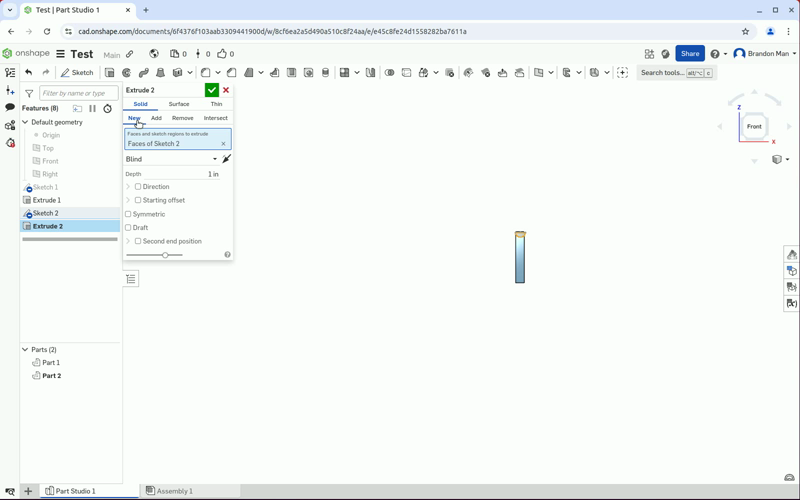
key(tab, 4)
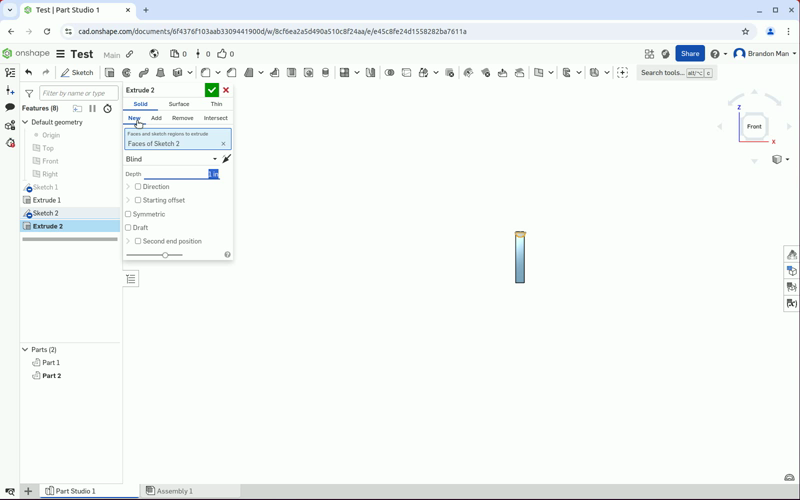
text(0.481)
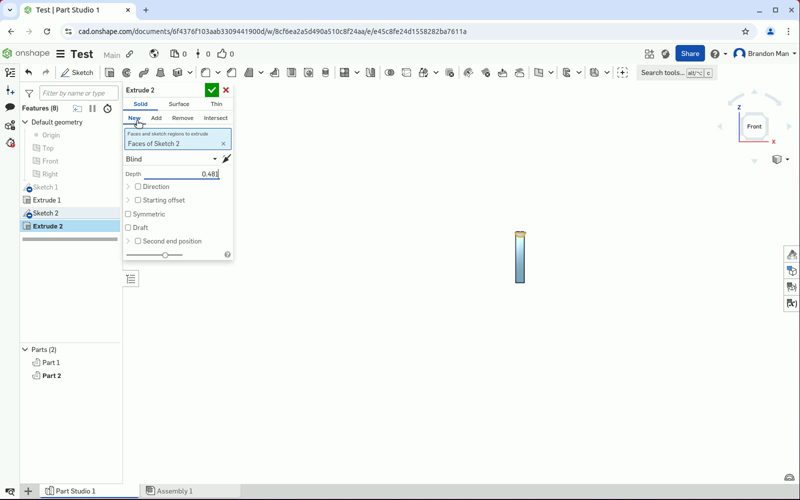
key(enter)
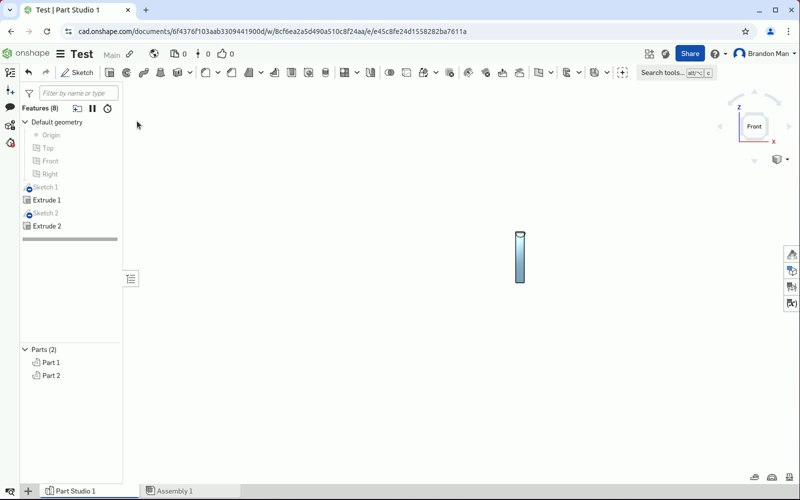
key(shift+h)
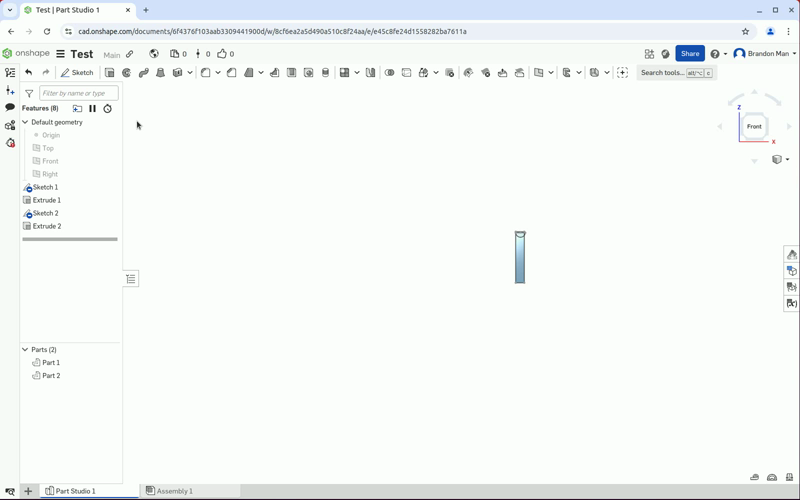
key(shift+h)
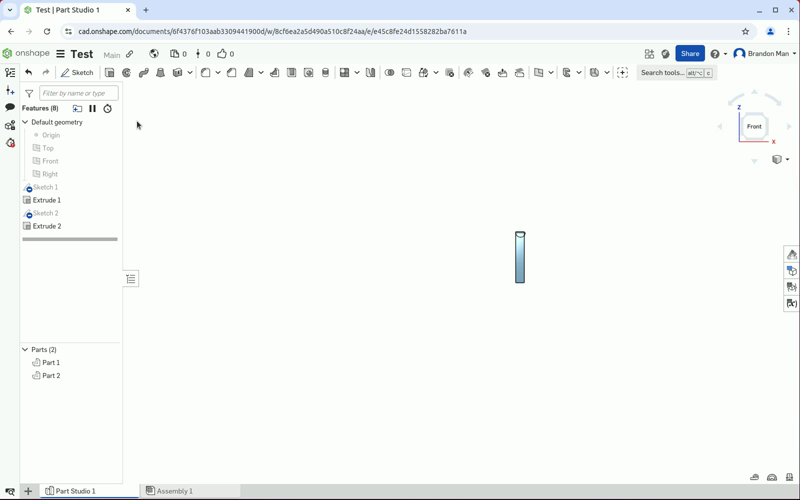
mouse_move(73, 189)
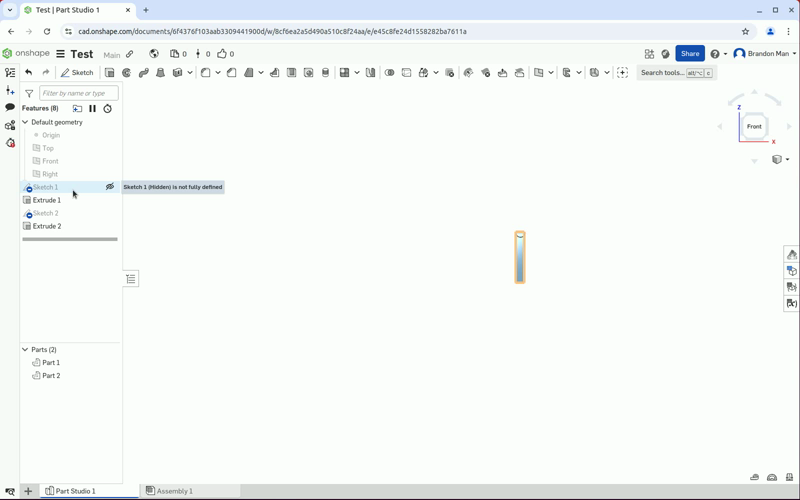
click(73, 189)
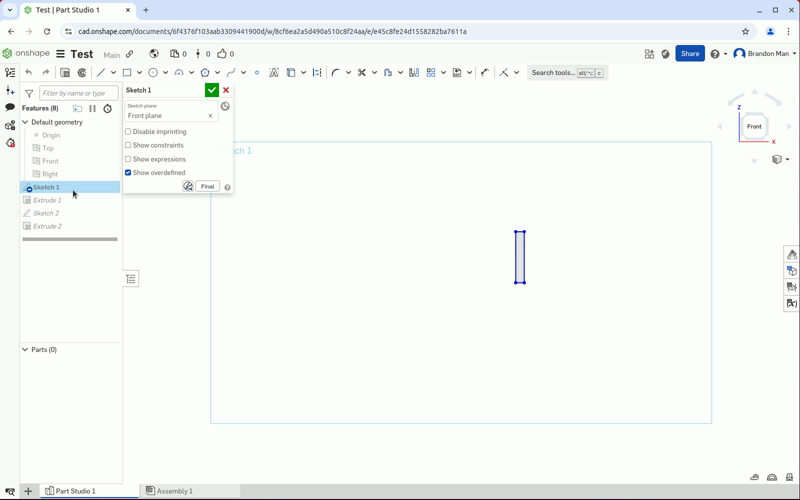
mouse_move(229, 92)
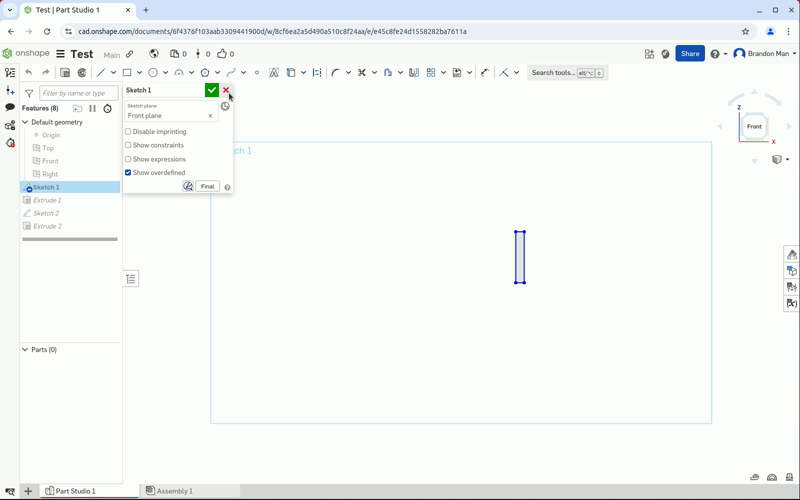
click(229, 92)
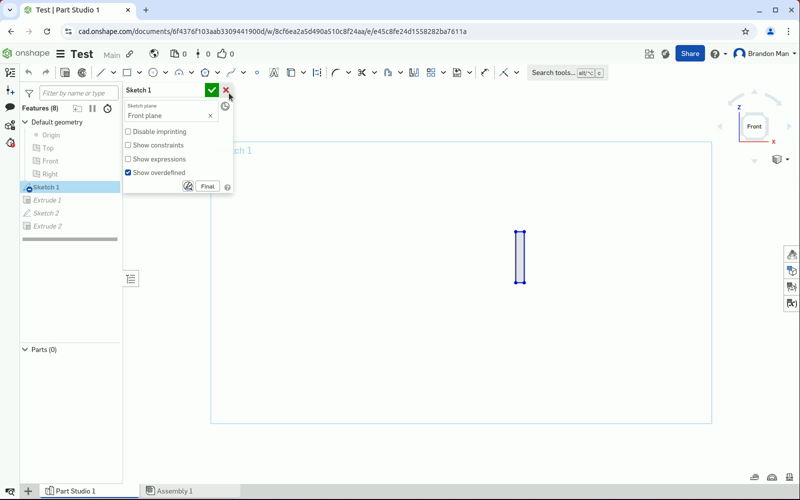
key(shift+s)
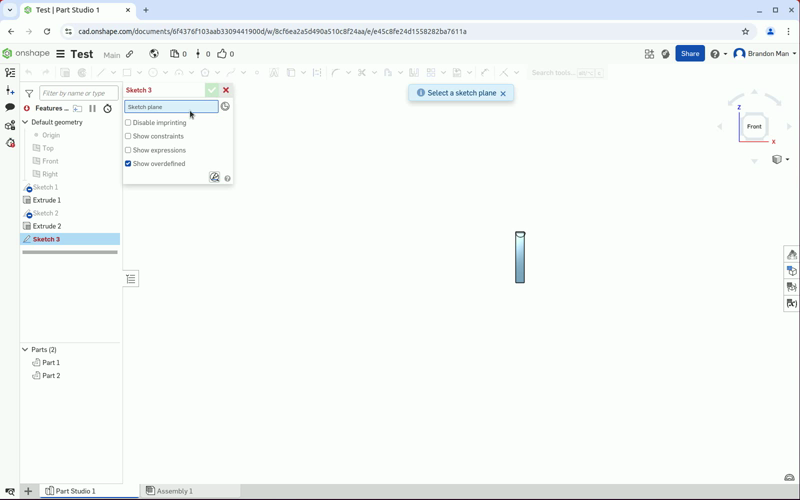
mouse_move(73, 163)
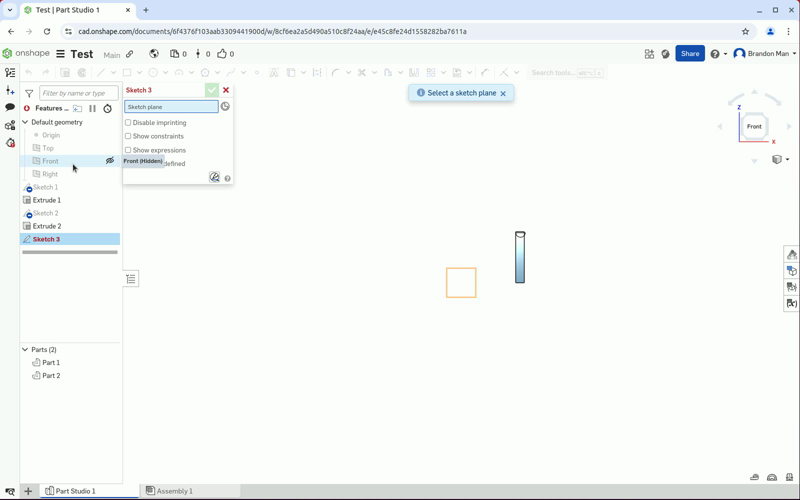
click(73, 163)
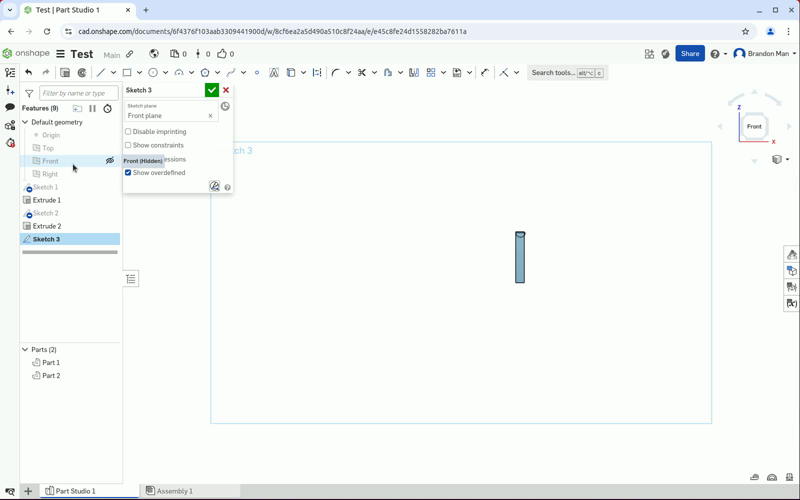
mouse_move(73, 352)
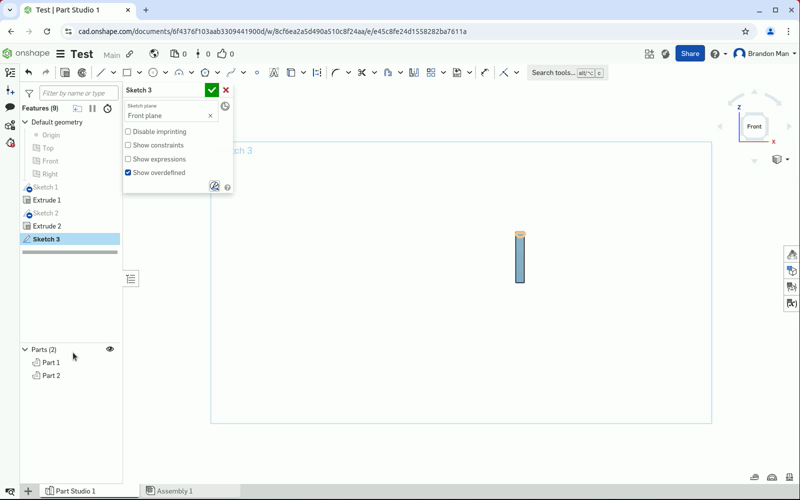
key(y)
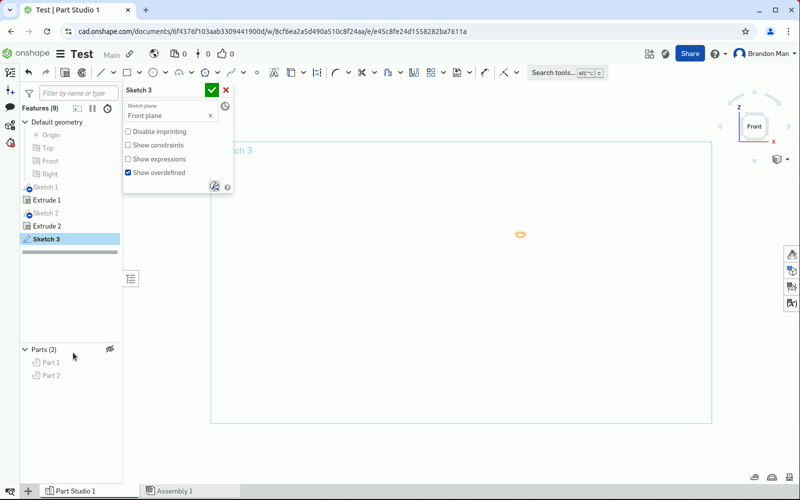
key(a)
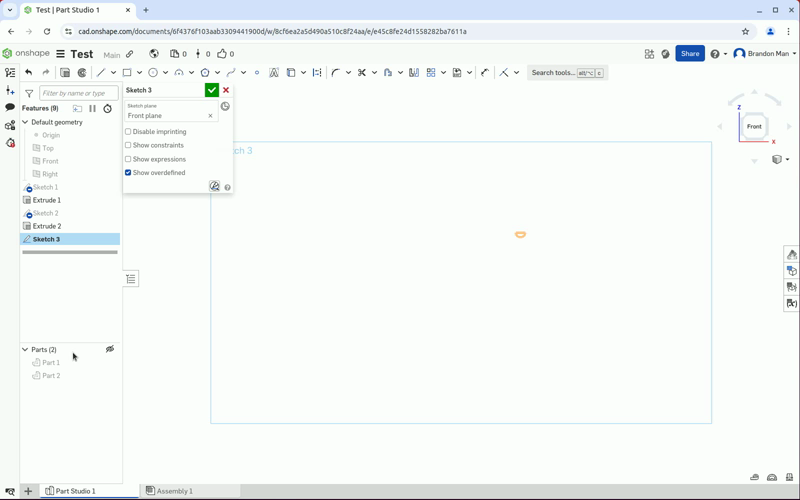
key_down(shift)
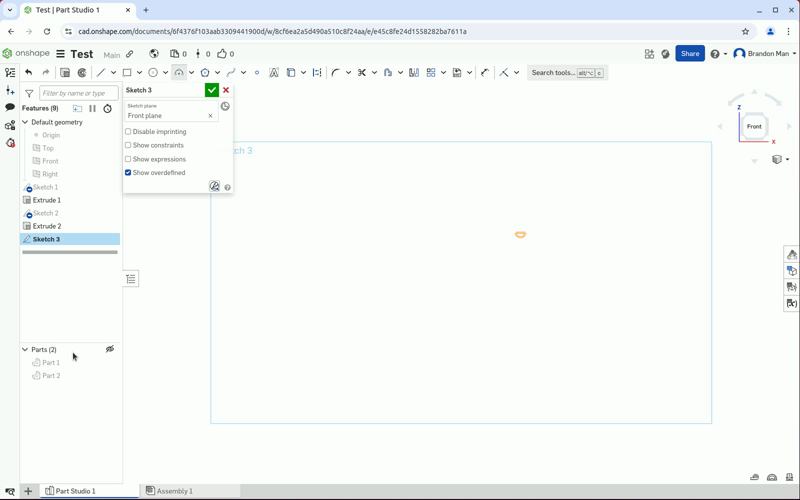
mouse_move(564, 232)
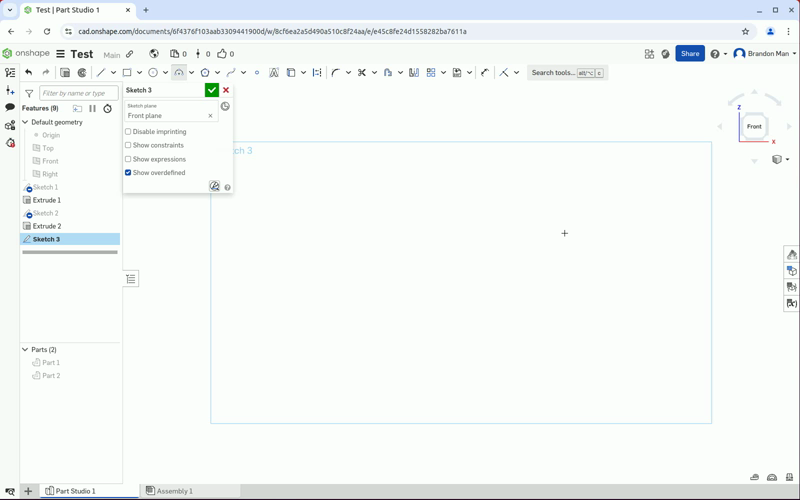
click(564, 232)
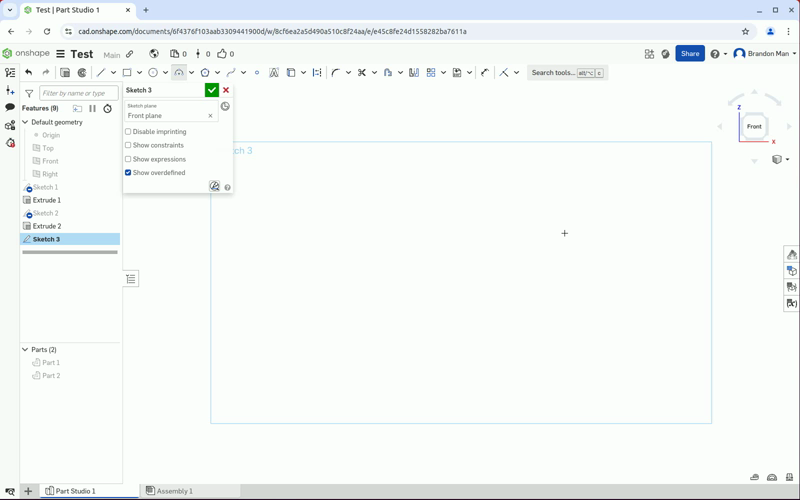
key_up(shift)
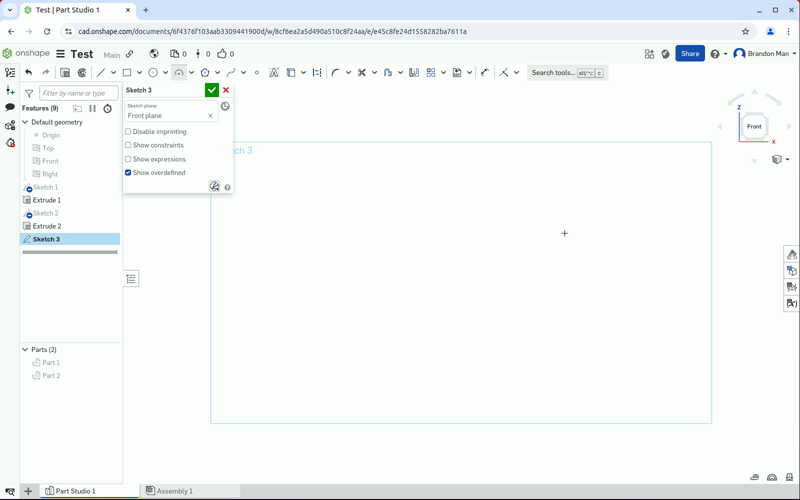
key_down(shift)
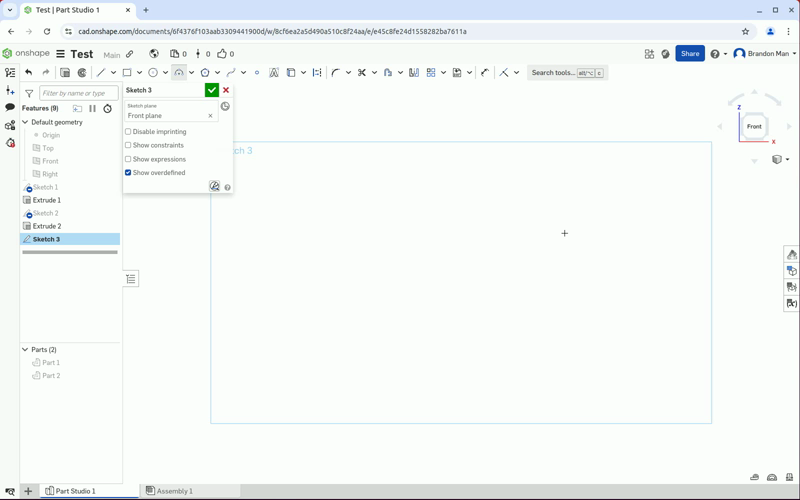
mouse_move(574, 232)
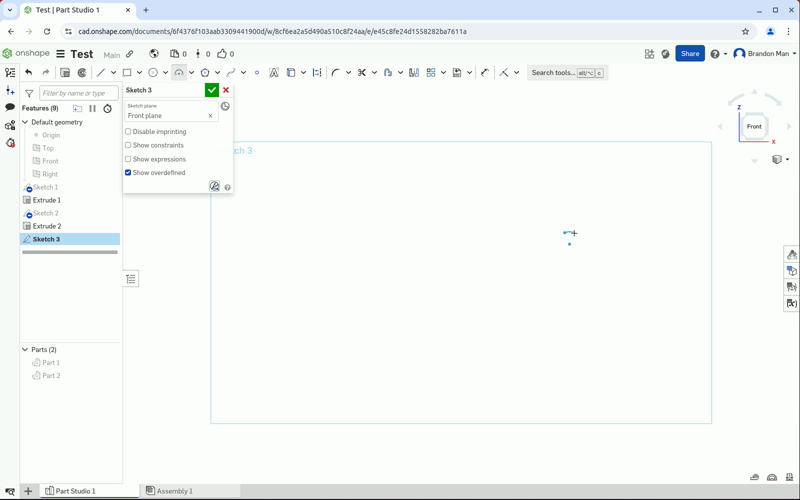
click(574, 232)
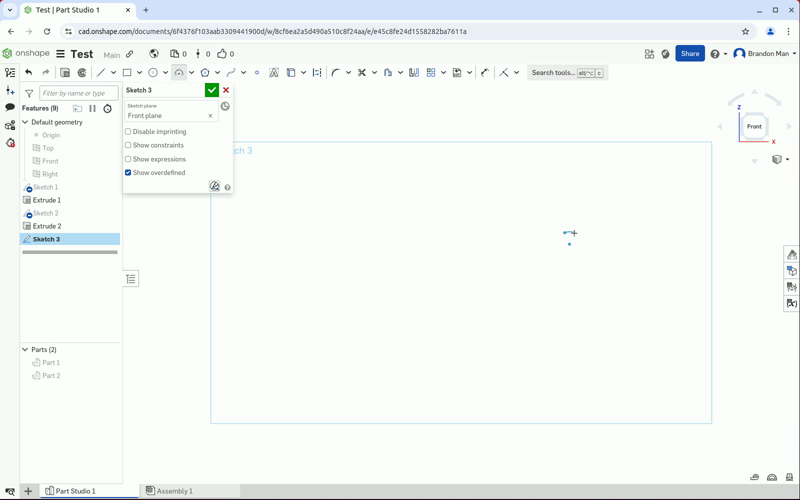
mouse_move(569, 237)
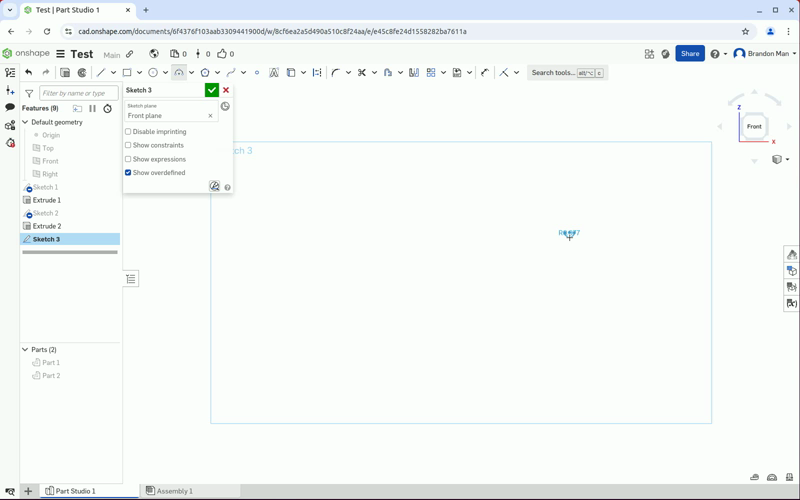
click(569, 237)
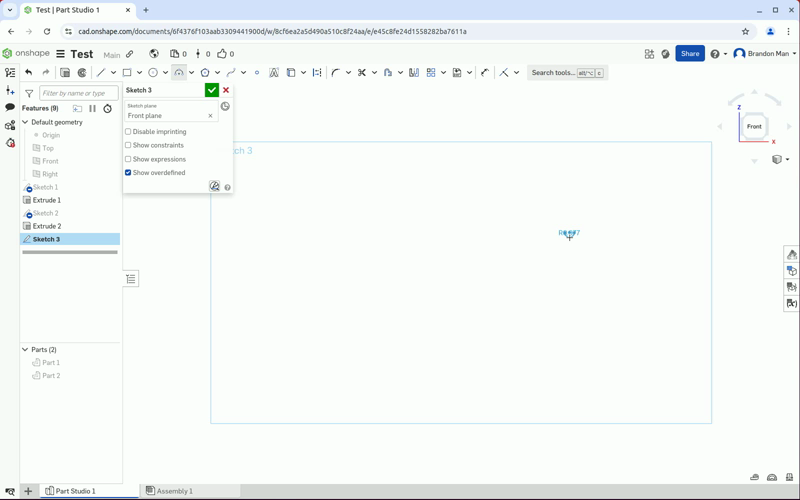
key_up(shift)
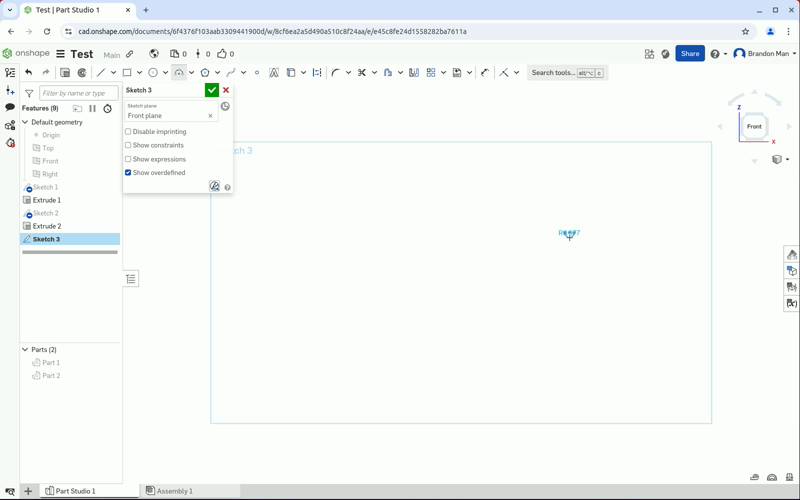
key(esc)
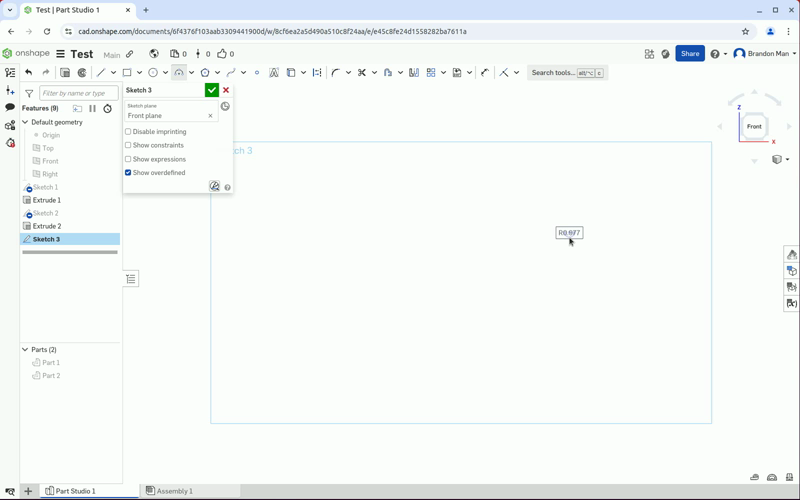
key(l)
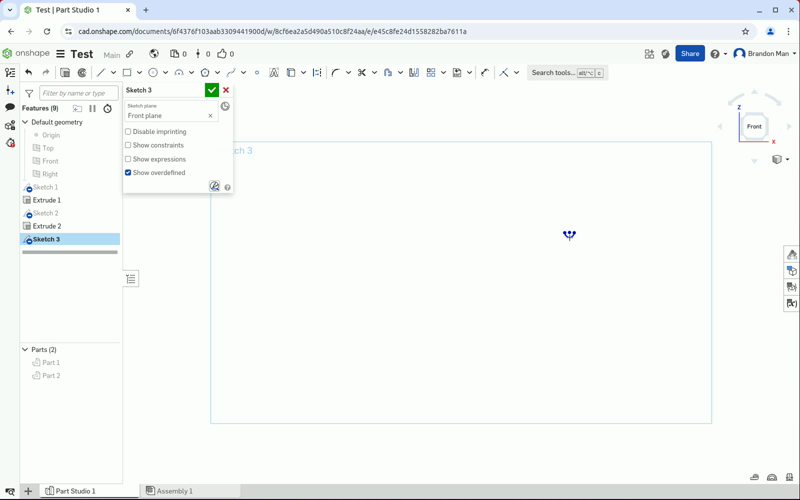
mouse_move(574, 232)
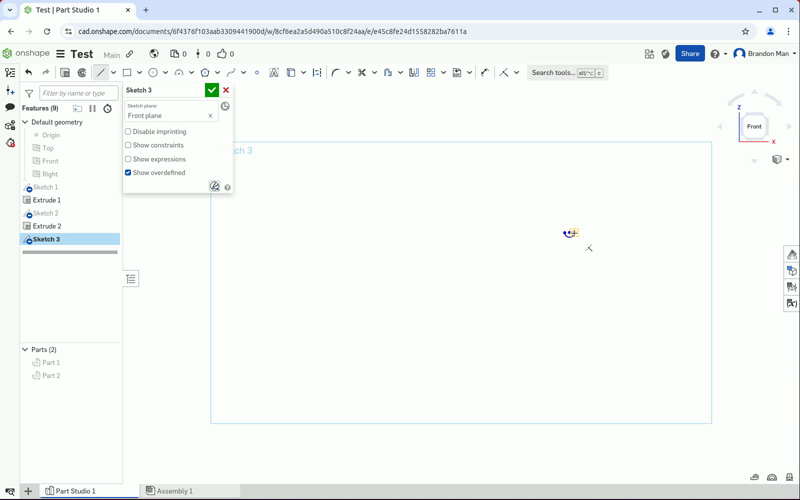
scroll(6)
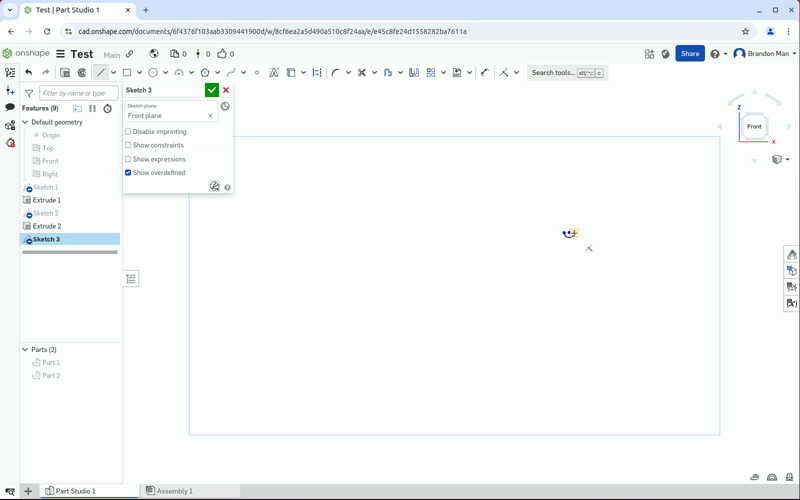
scroll(6)
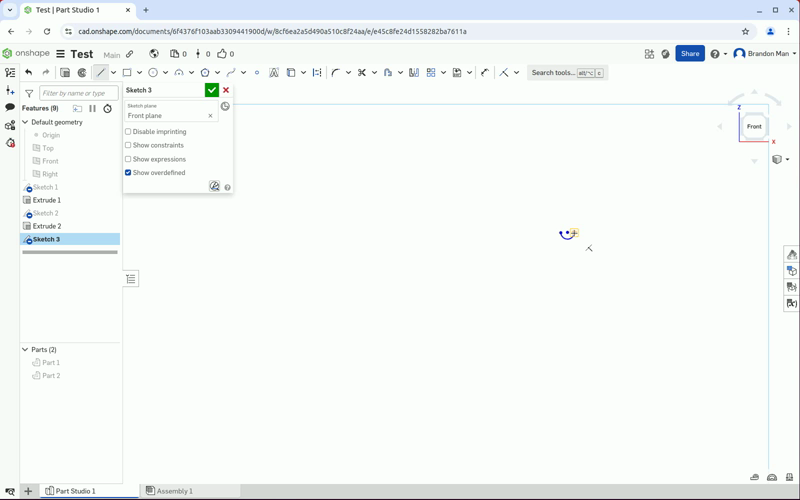
scroll(6)
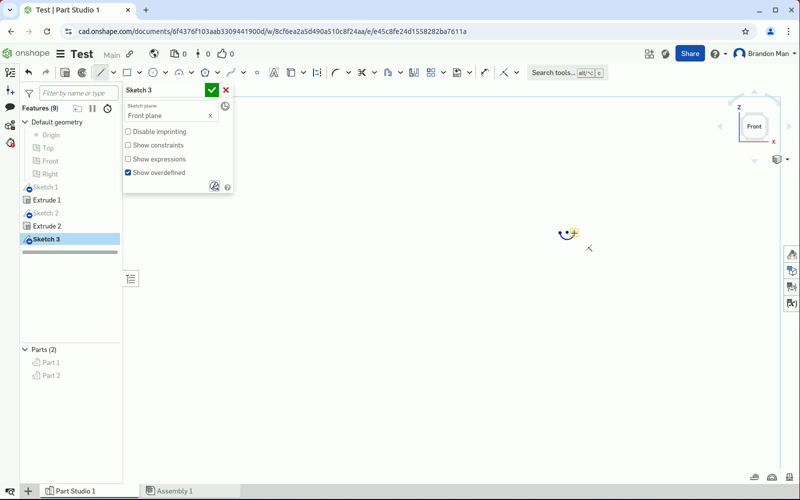
scroll(6)
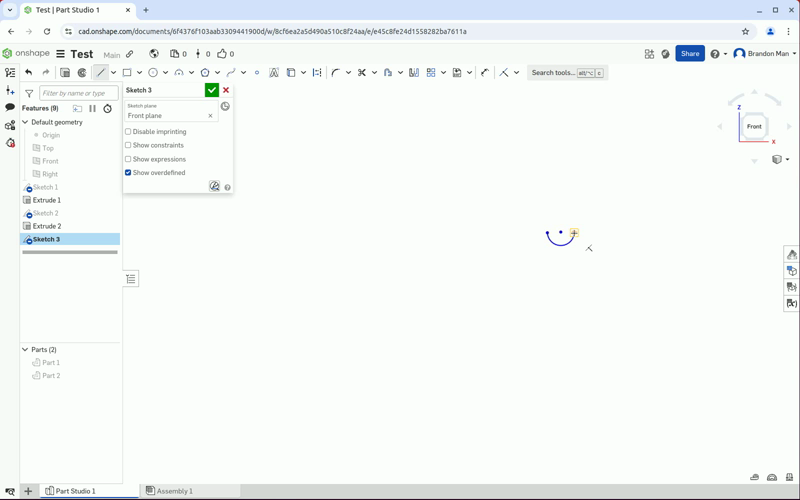
scroll(6)
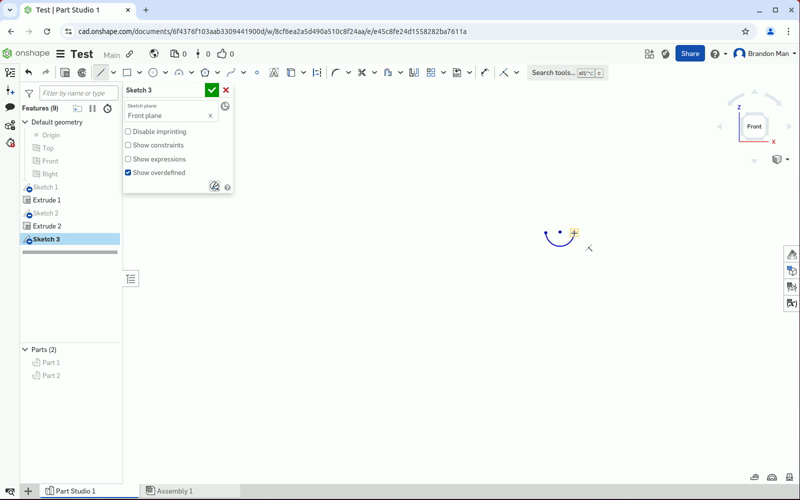
scroll(6)
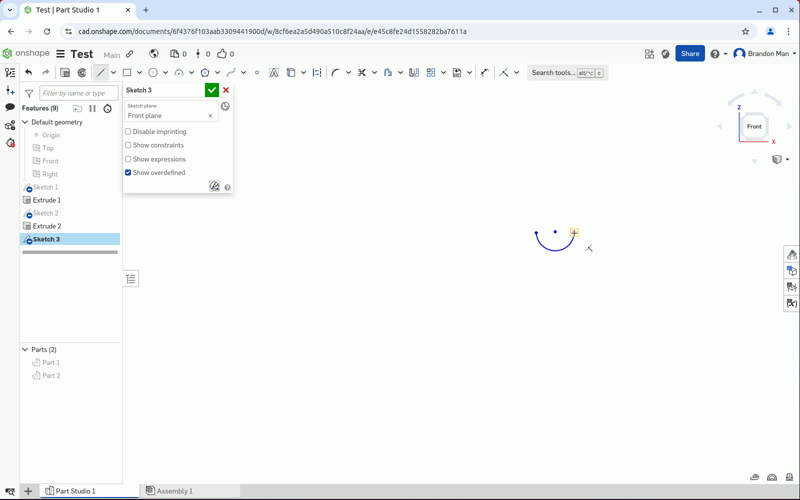
scroll(6)
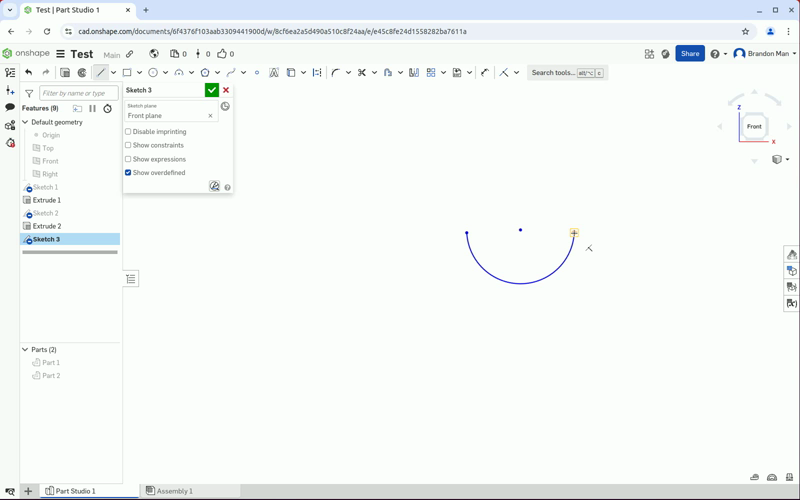
click(574, 232)
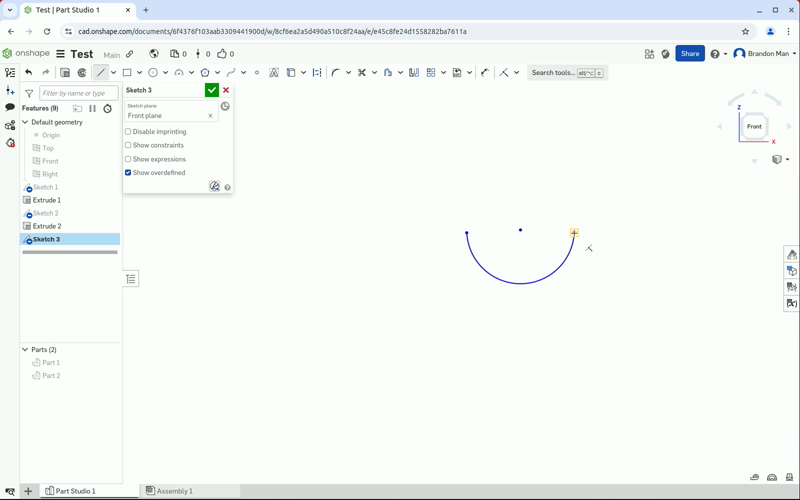
scroll(-6)
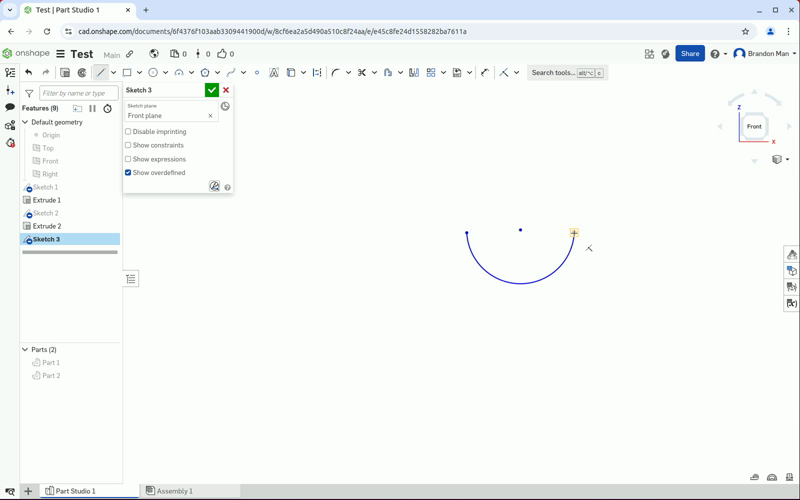
scroll(-6)
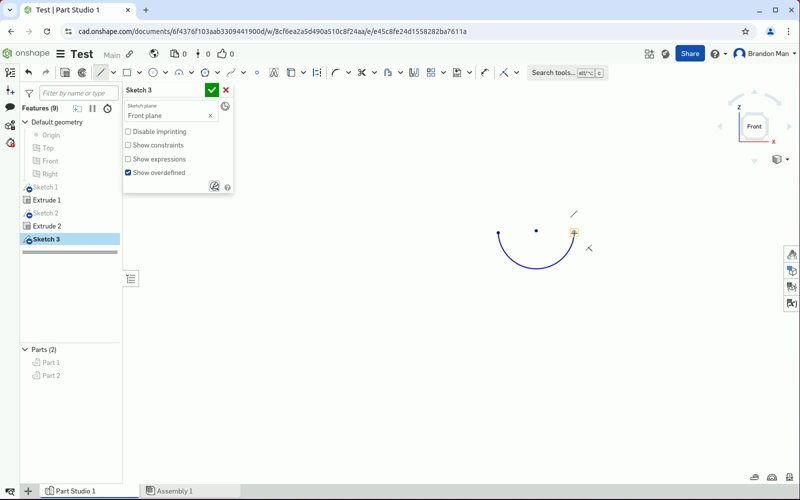
scroll(-6)
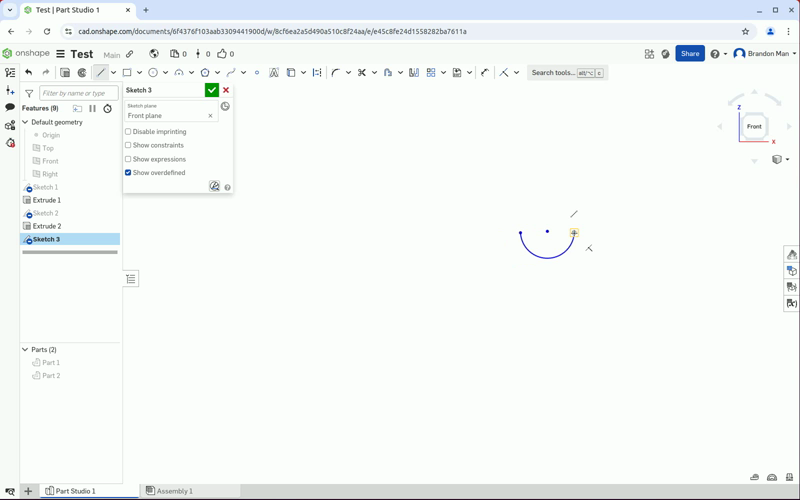
scroll(-6)
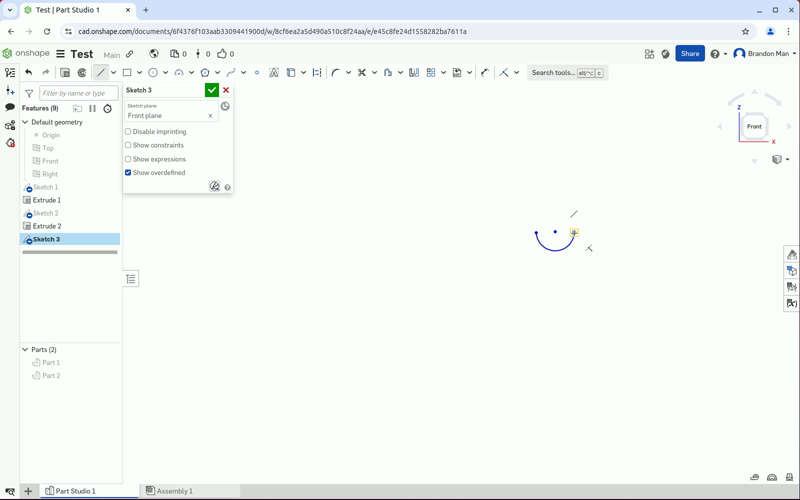
scroll(-6)
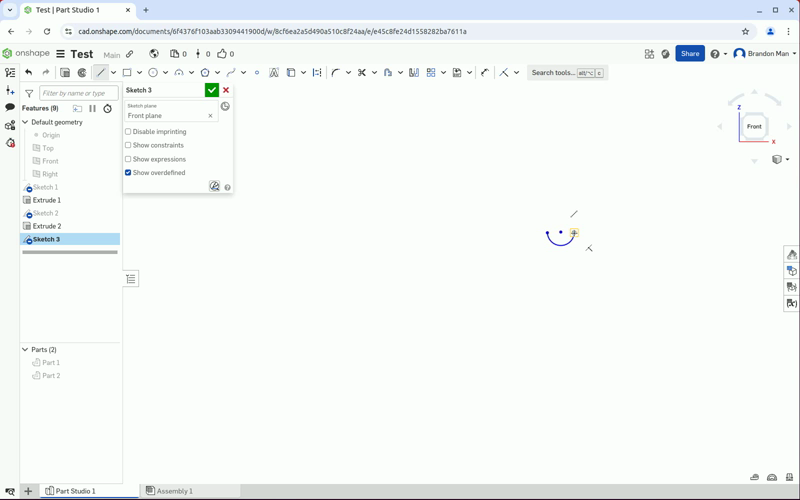
scroll(-6)
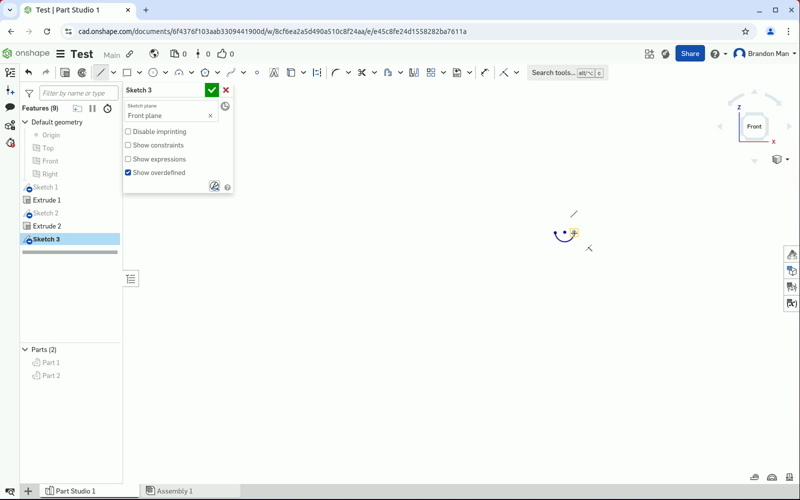
scroll(-6)
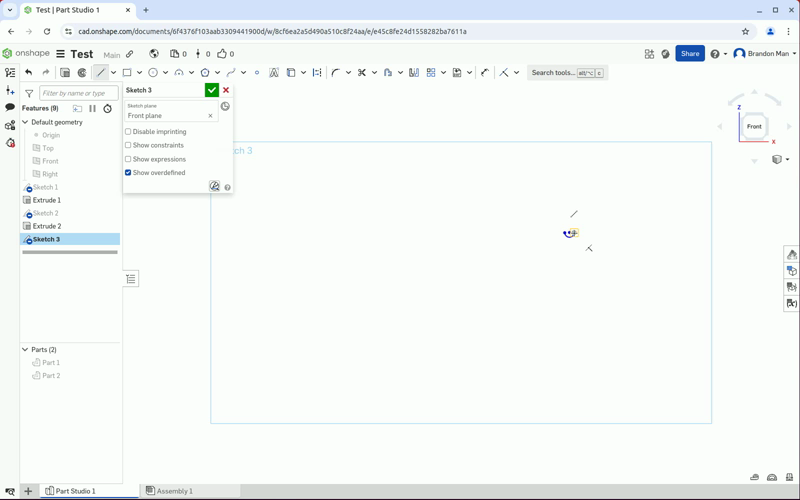
mouse_move(589, 232)
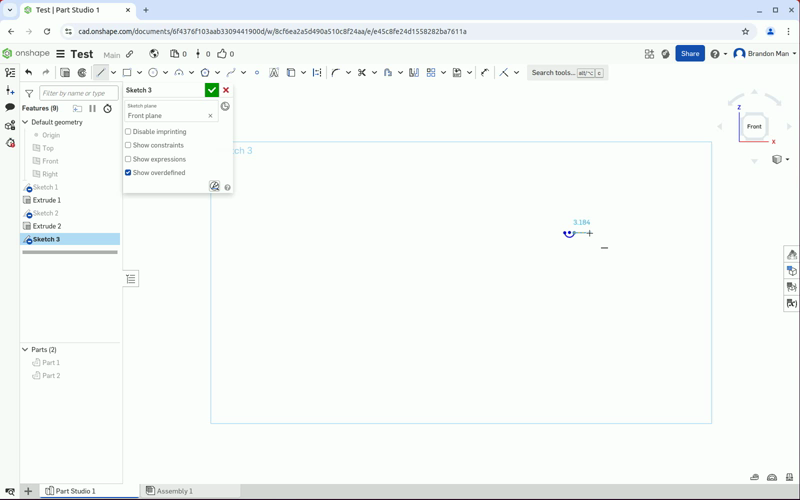
key_down(shift)
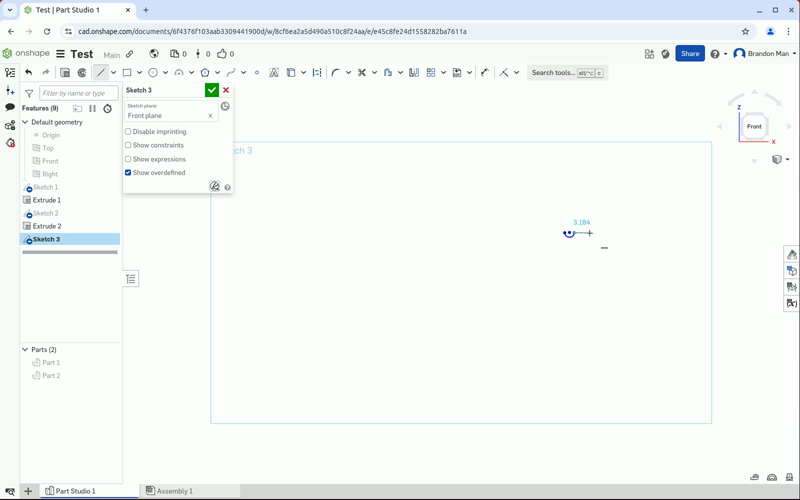
mouse_move(564, 232)
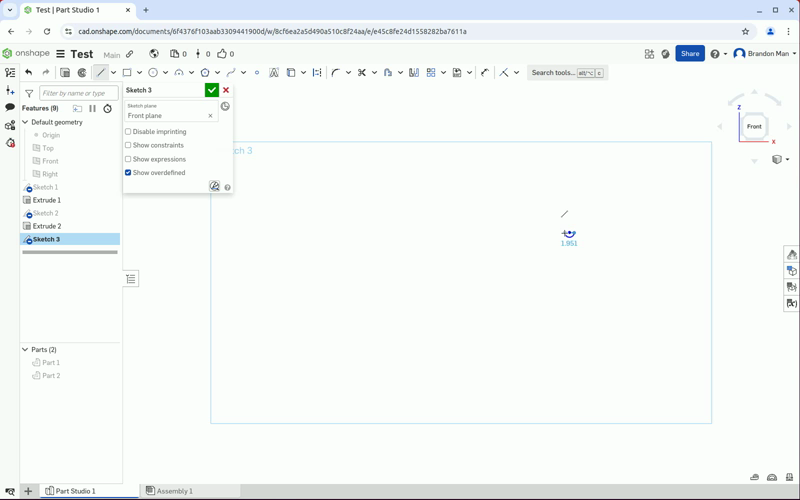
key_up(shift)
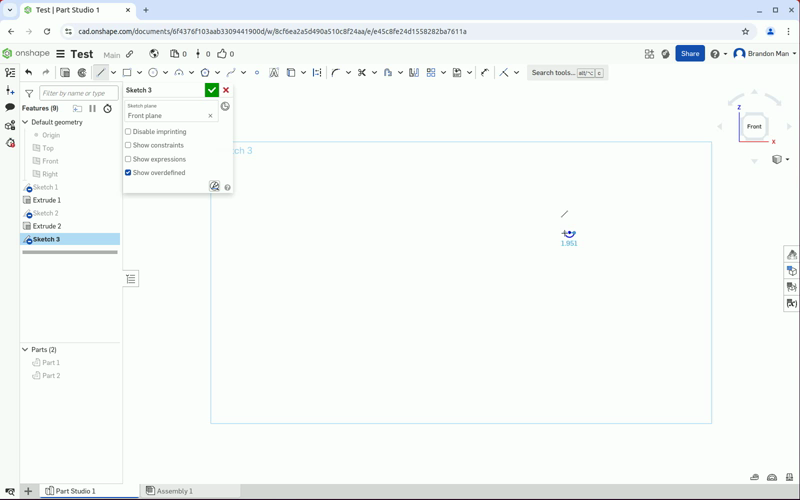
click(564, 232)
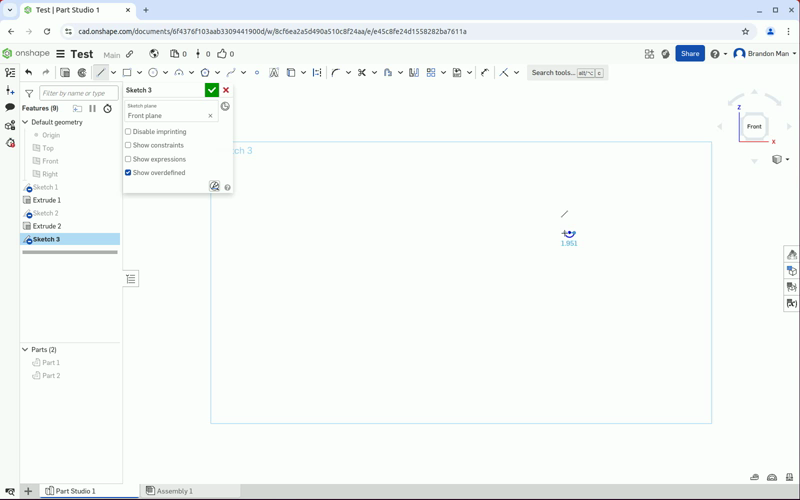
key(esc)
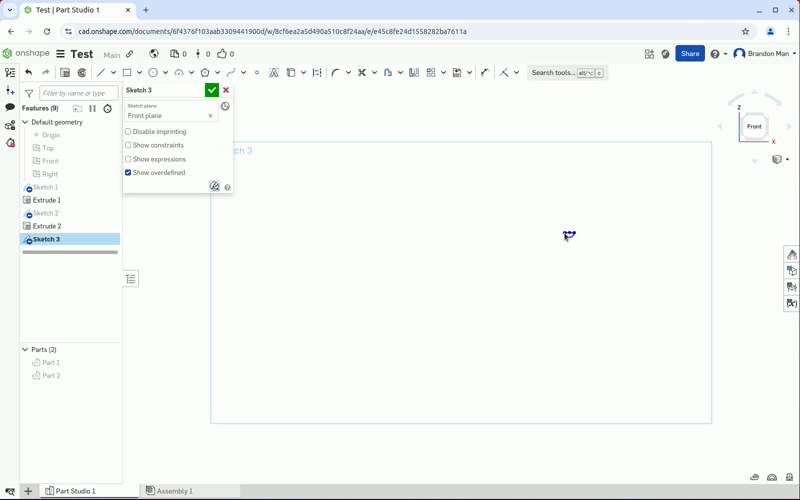
mouse_move(566, 235)
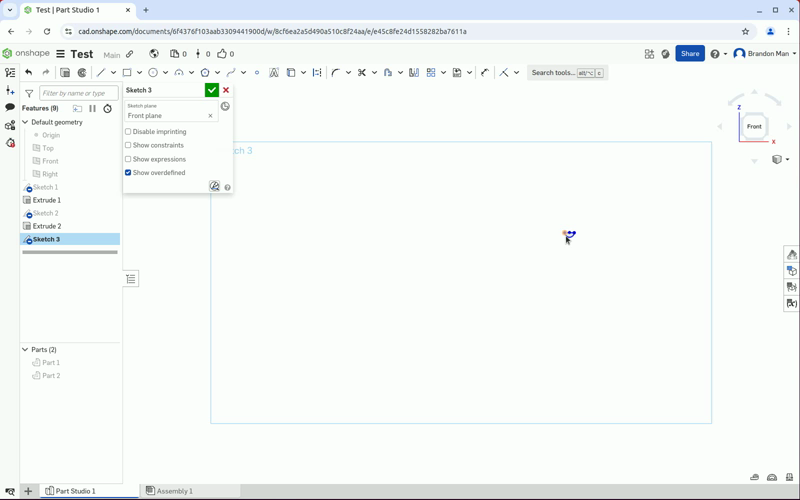
scroll(6)
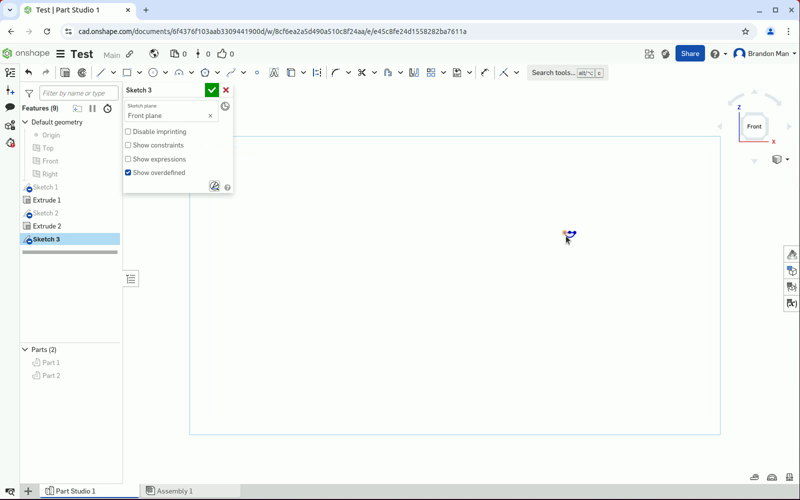
scroll(6)
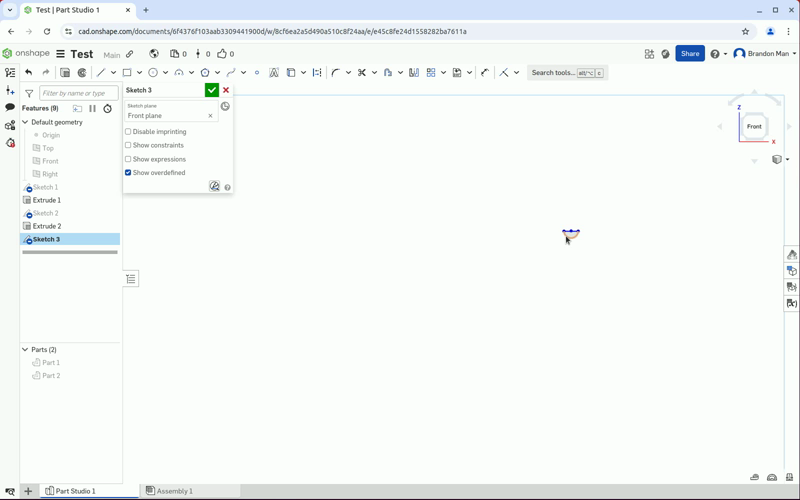
scroll(6)
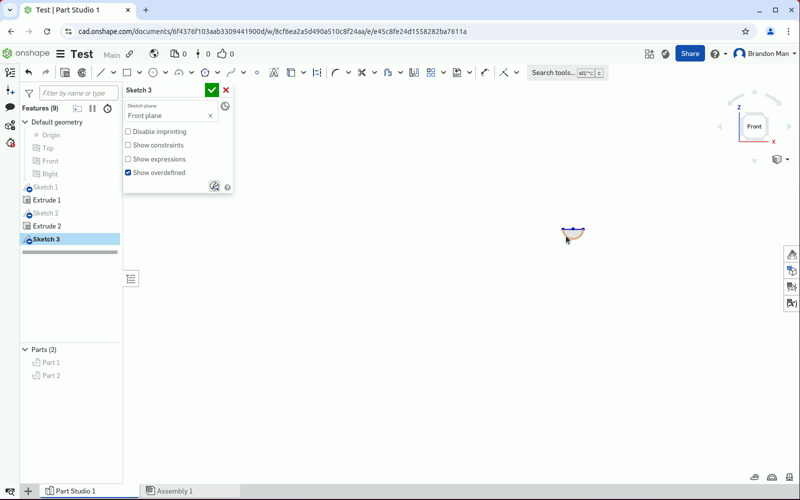
scroll(6)
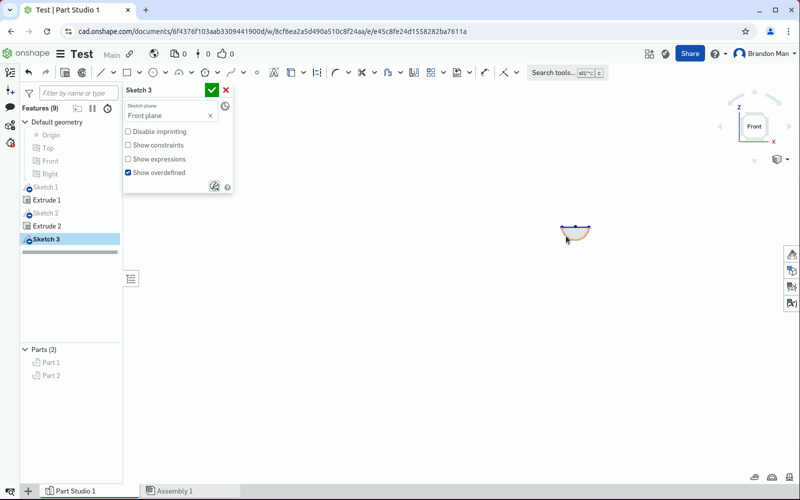
scroll(6)
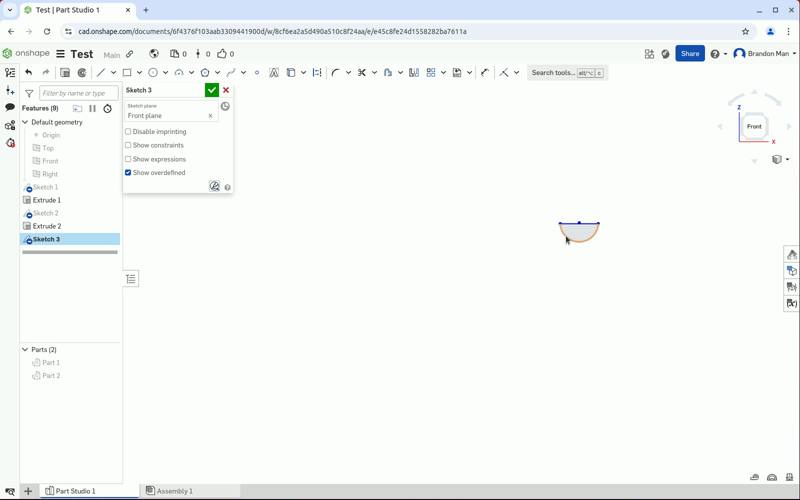
scroll(6)
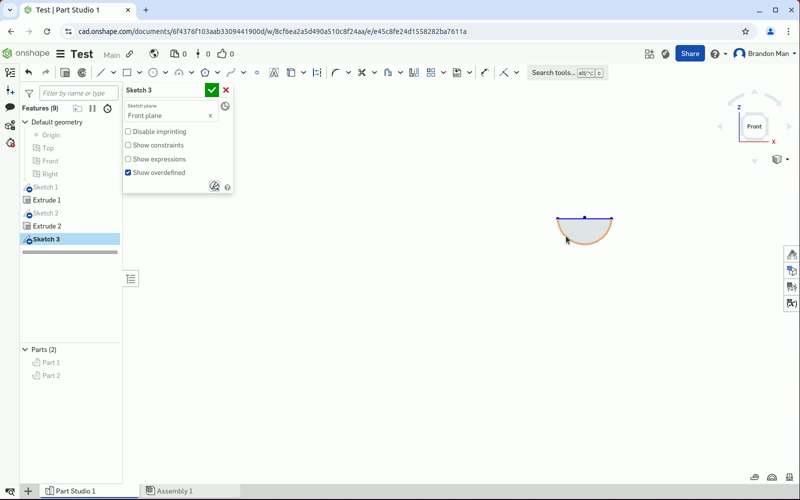
scroll(6)
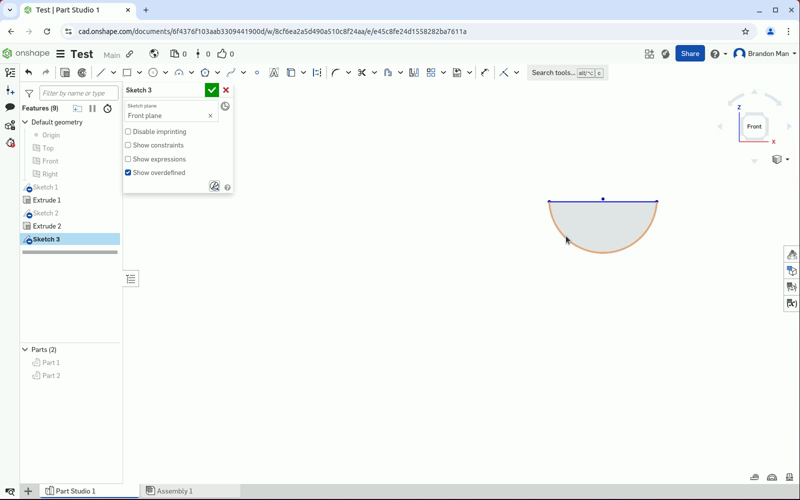
click(566, 235)
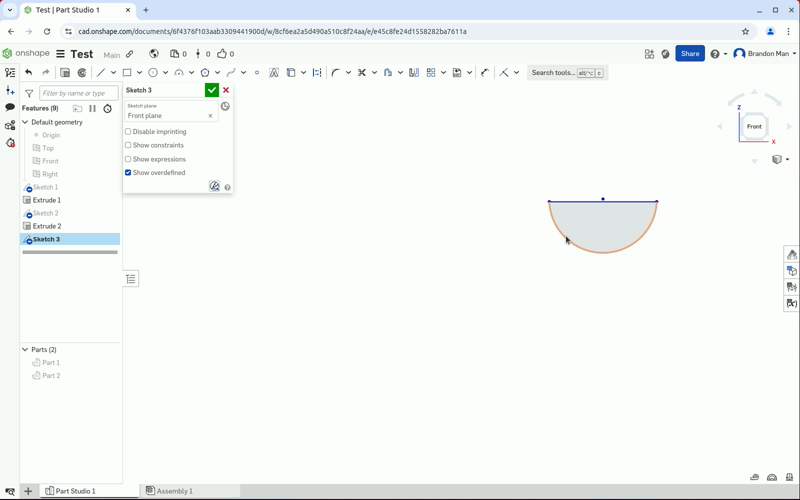
scroll(-6)
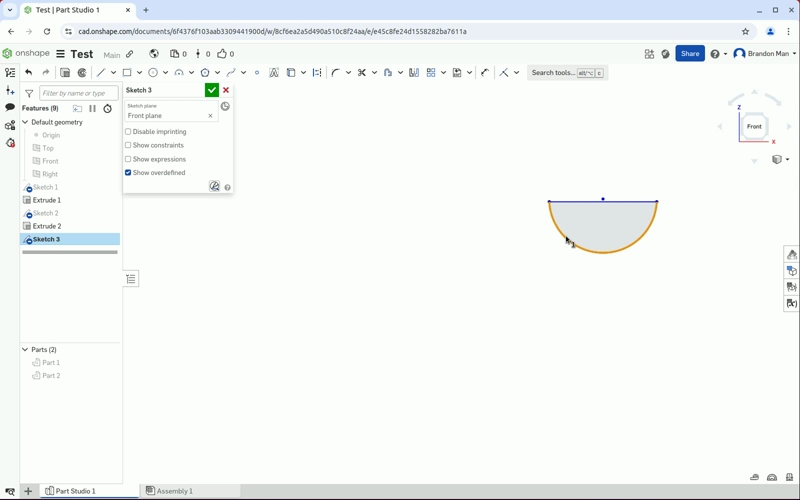
scroll(-6)
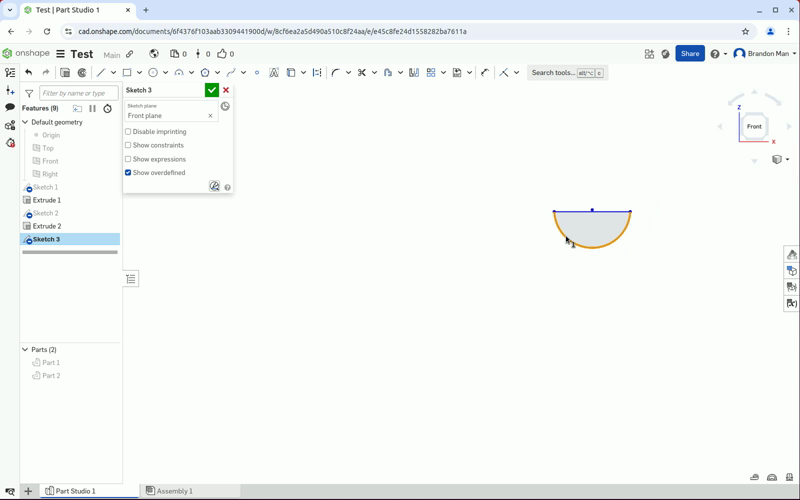
scroll(-6)
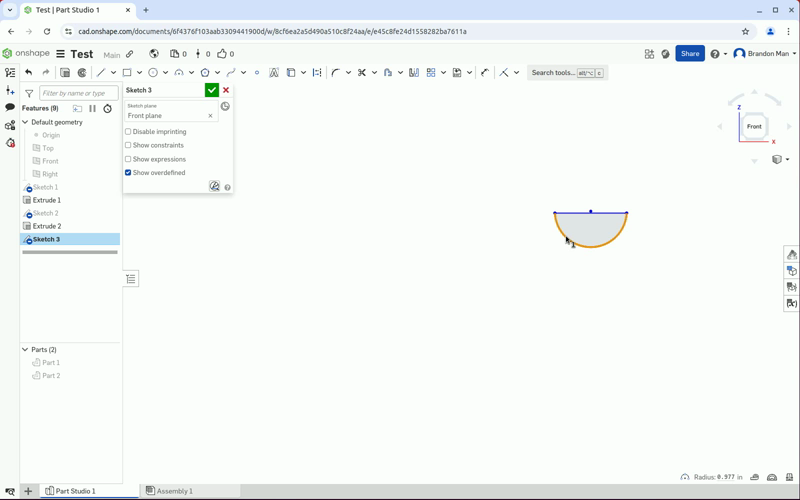
scroll(-6)
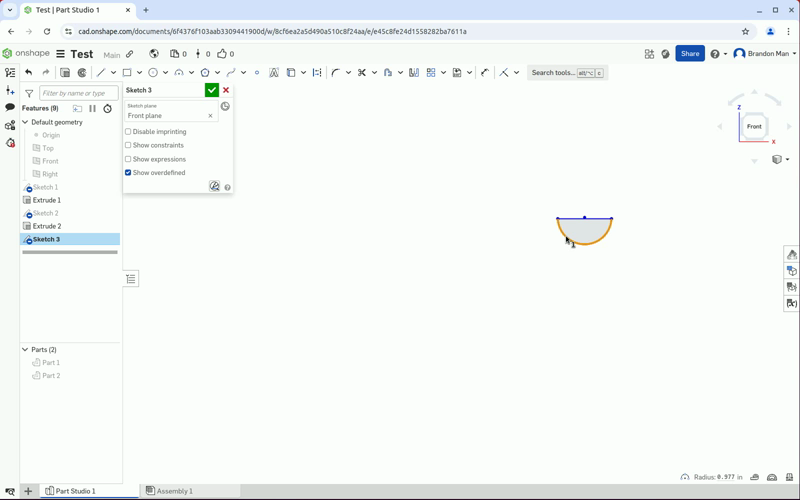
scroll(-6)
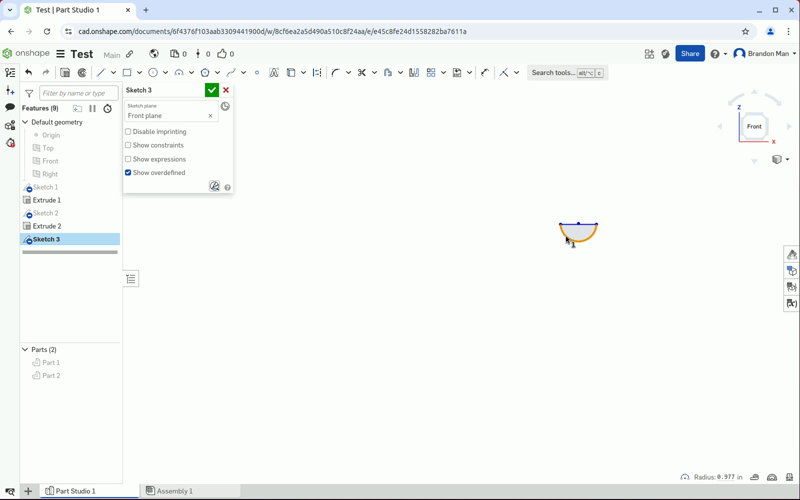
scroll(-6)
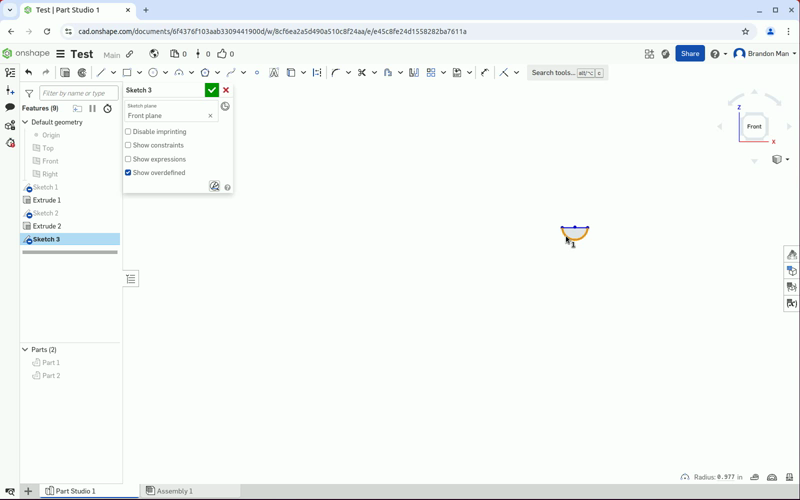
scroll(-6)
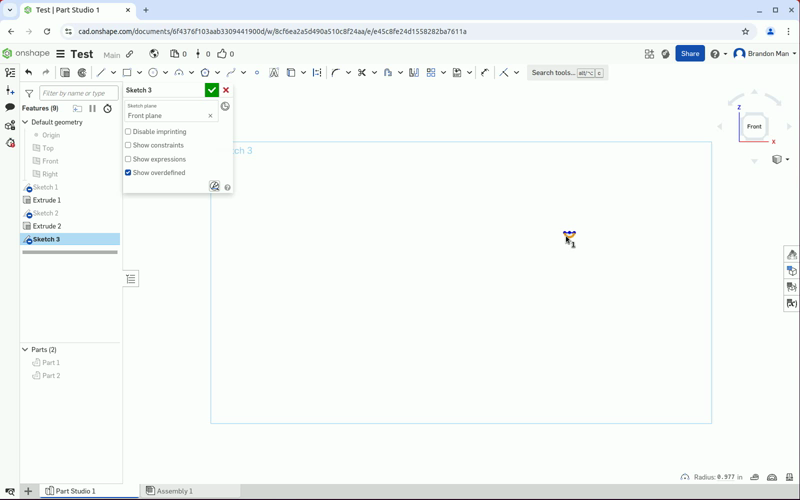
mouse_move(73, 352)
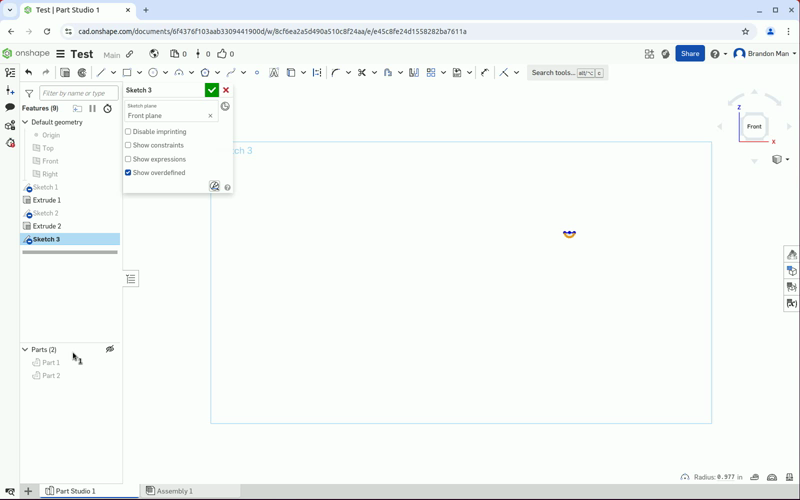
key(shift+y)
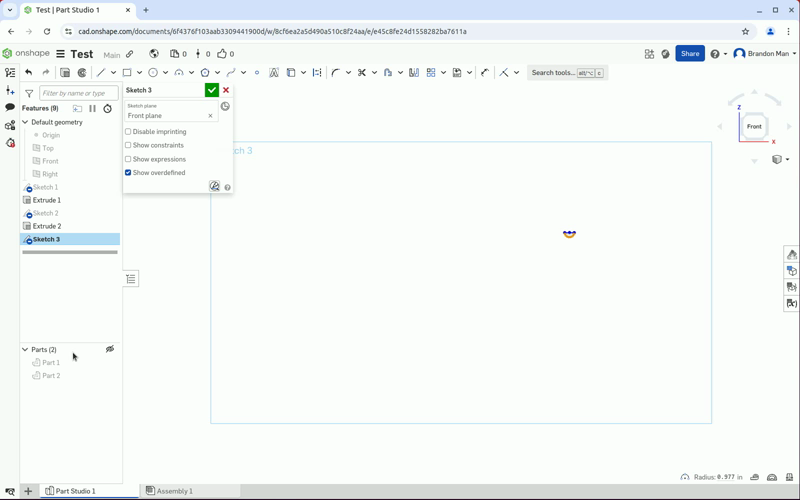
key(shift+e)
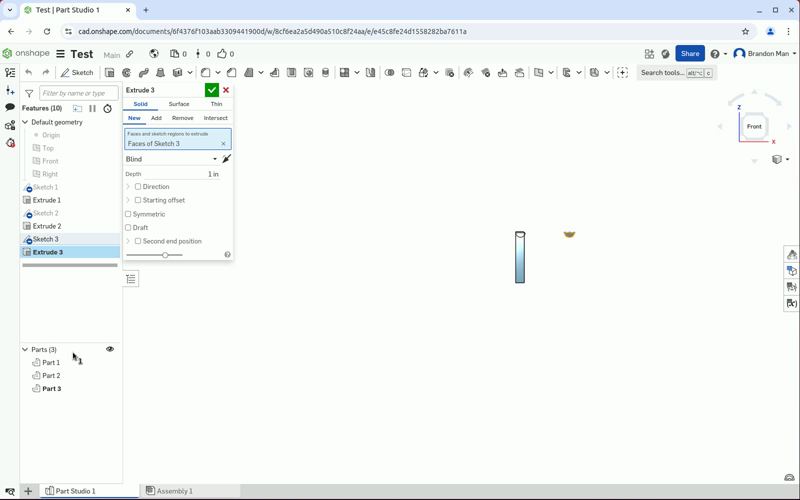
mouse_move(143, 106)
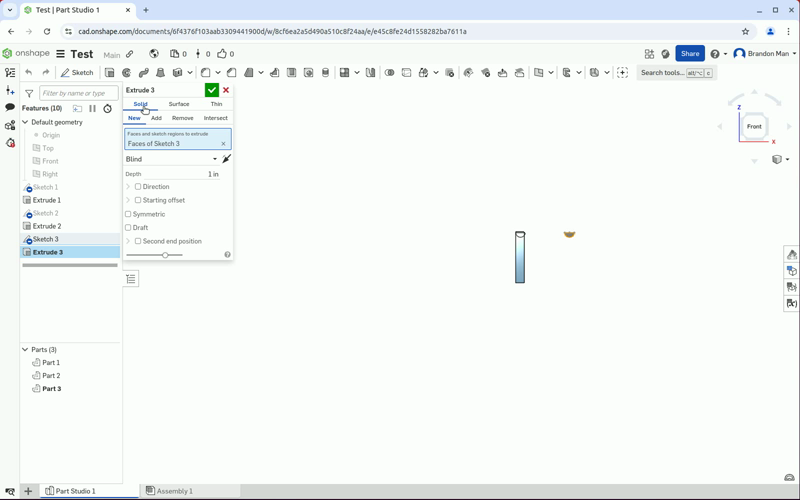
click(143, 106)
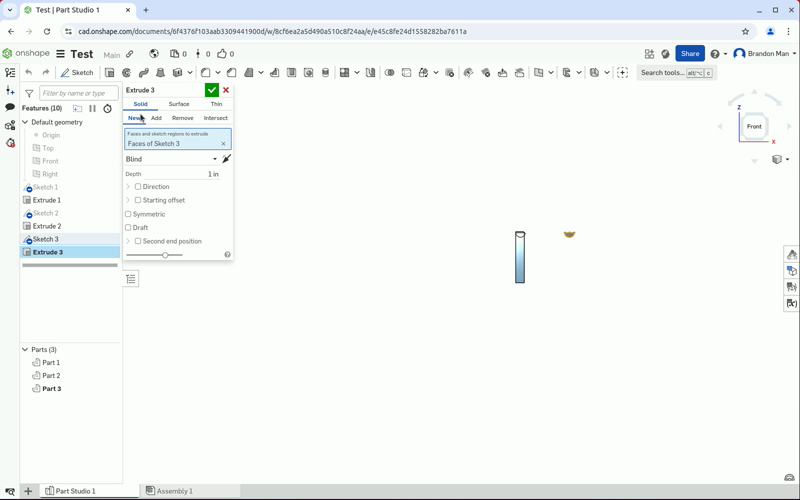
mouse_move(137, 120)
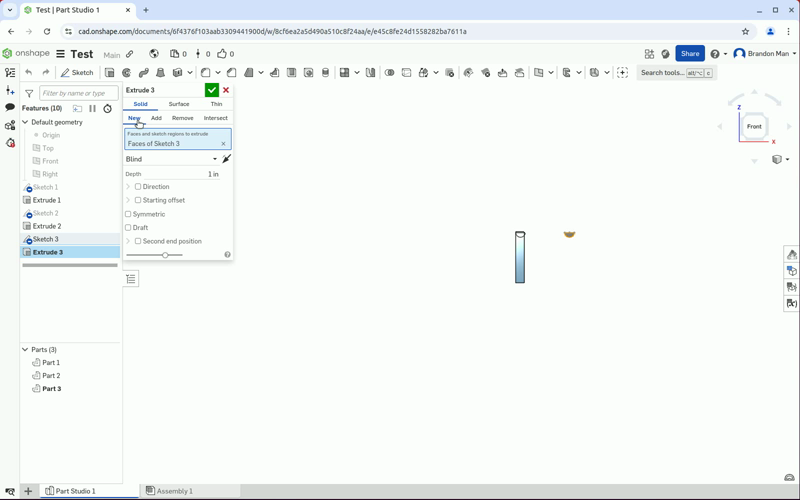
click(137, 120)
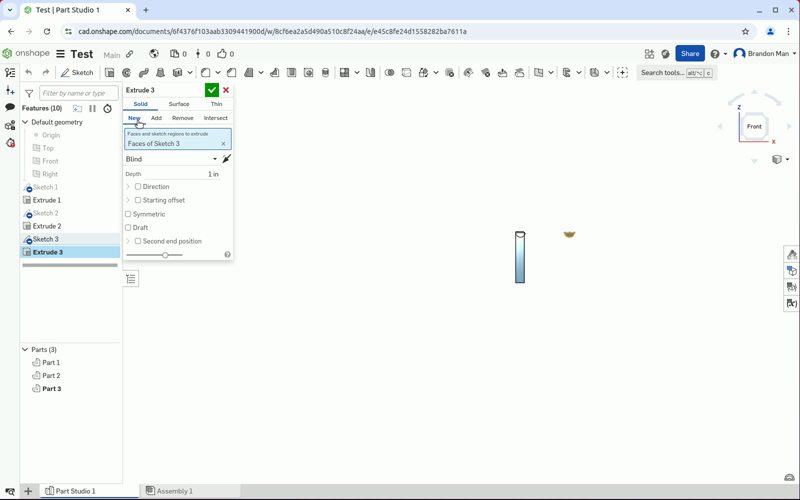
key(tab, 4)
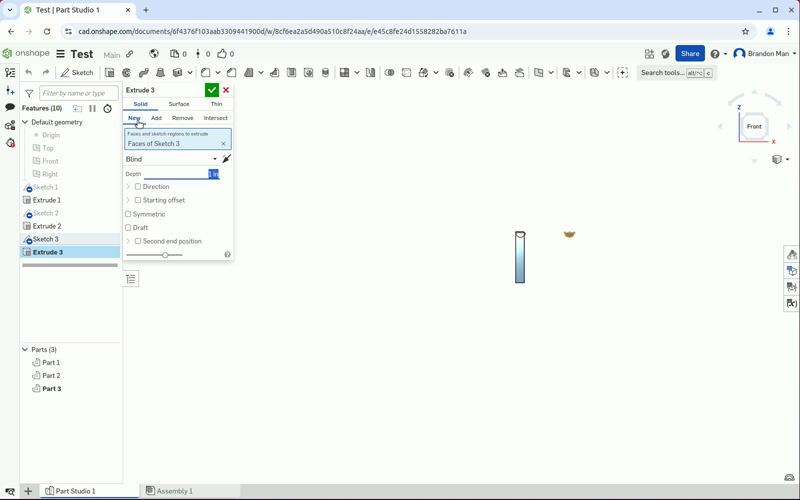
text(0.481)
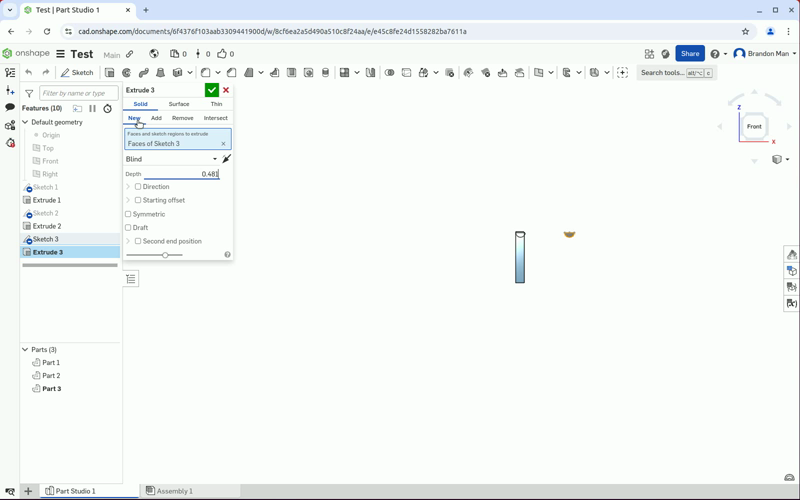
key(enter)
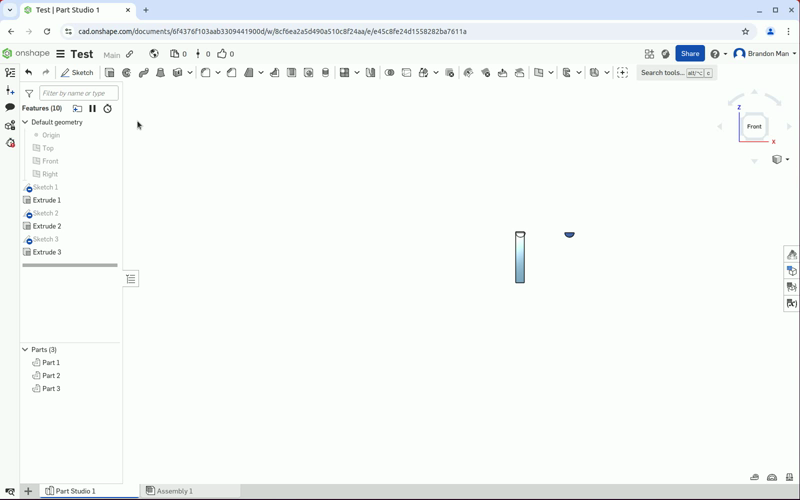
key(shift+h)
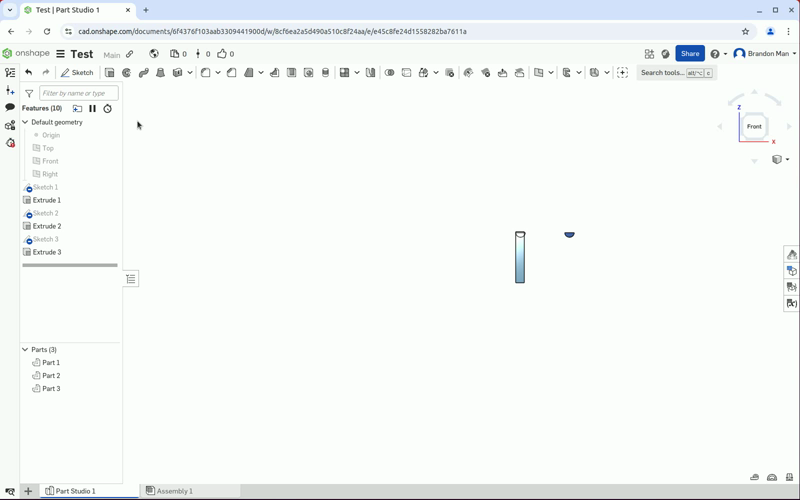
key(shift+h)
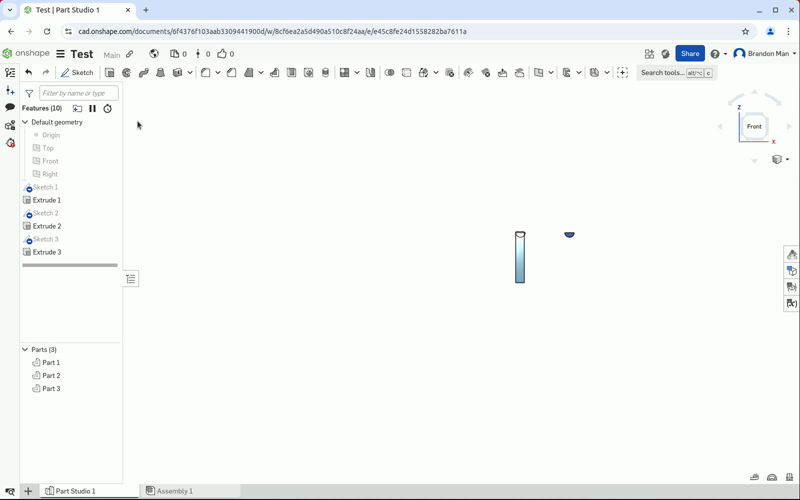
mouse_move(73, 189)
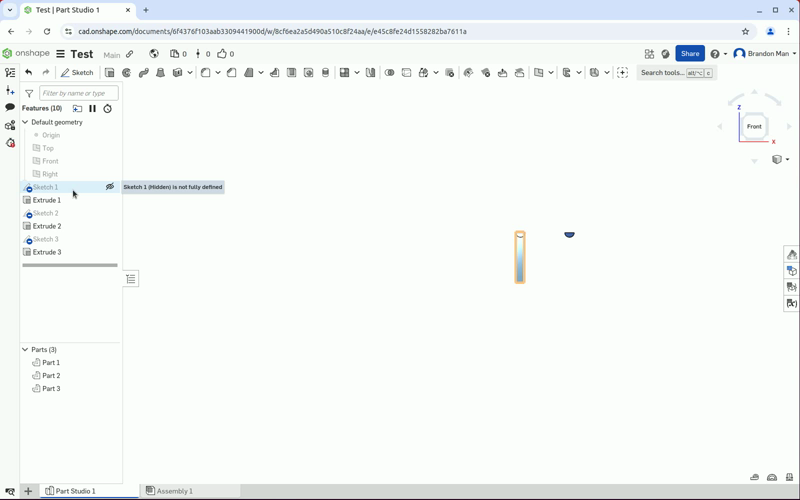
click(73, 189)
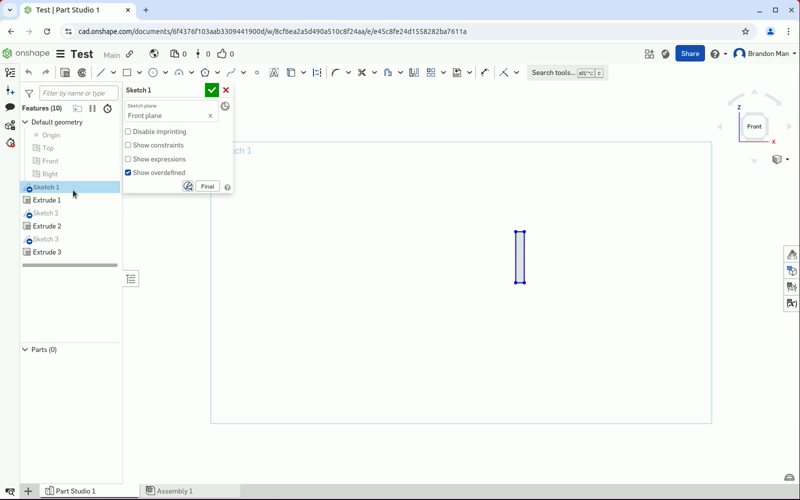
mouse_move(229, 92)
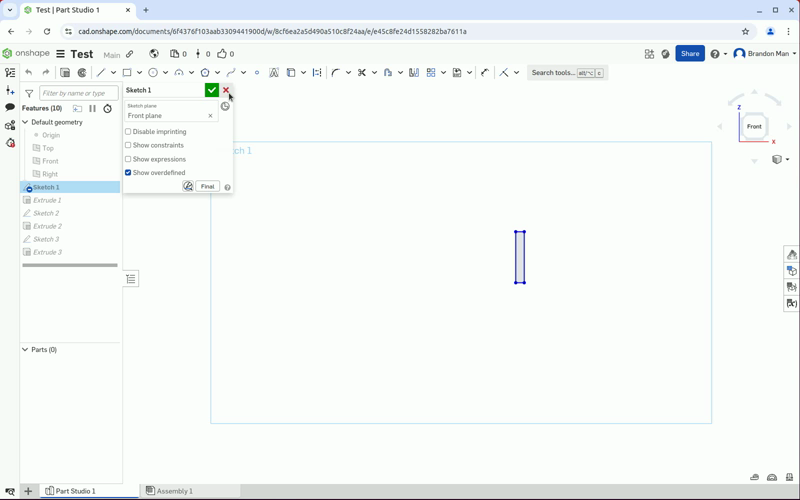
click(229, 92)
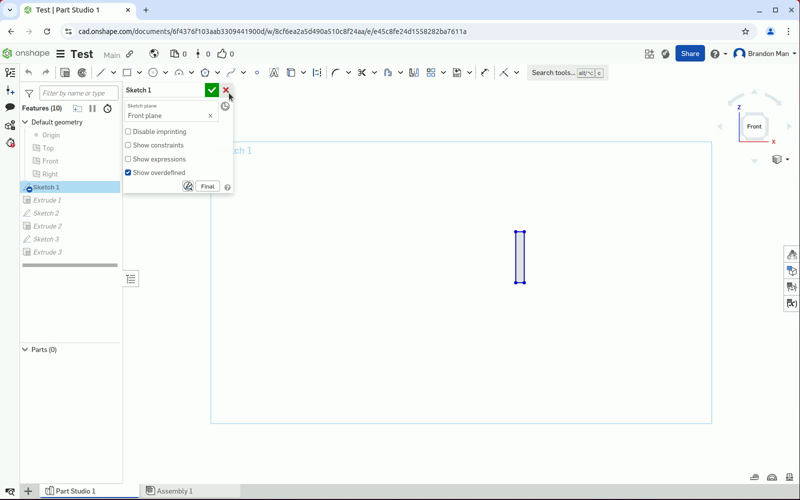
key(shift+s)
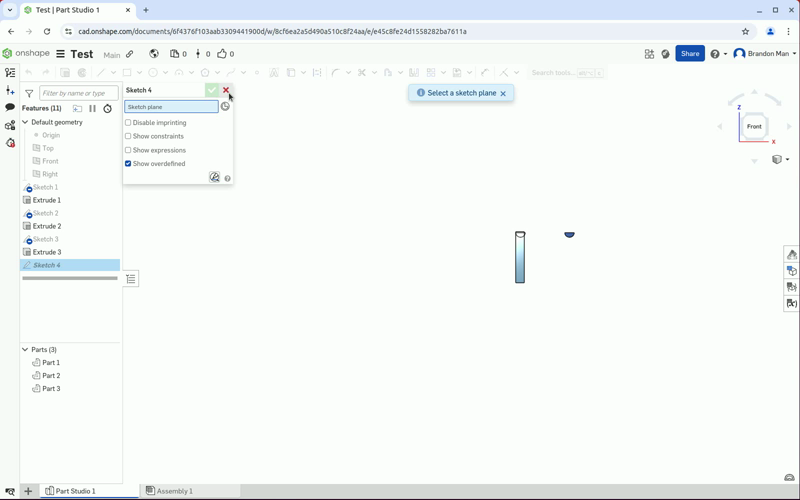
mouse_move(73, 163)
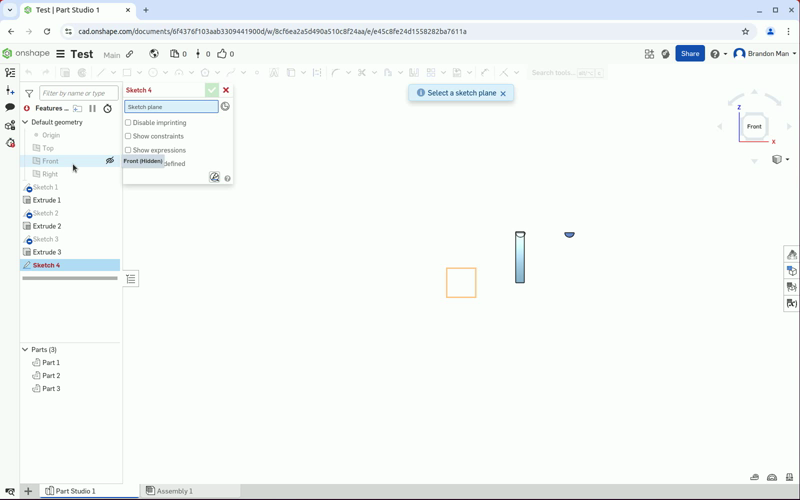
click(73, 163)
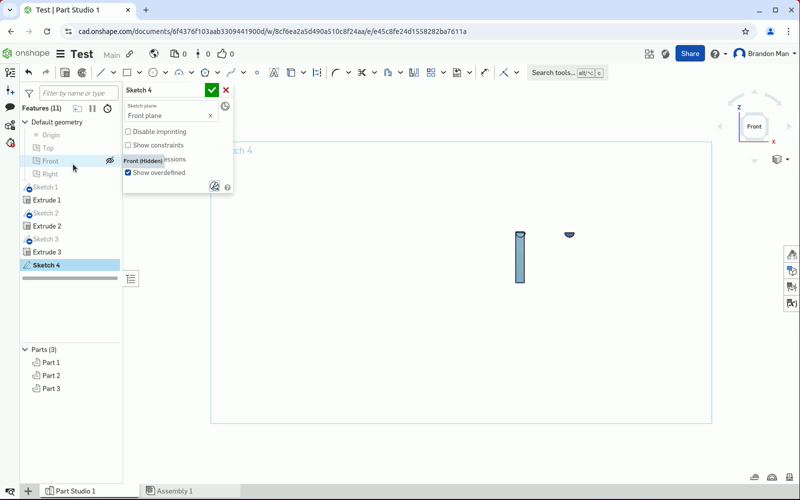
mouse_move(73, 352)
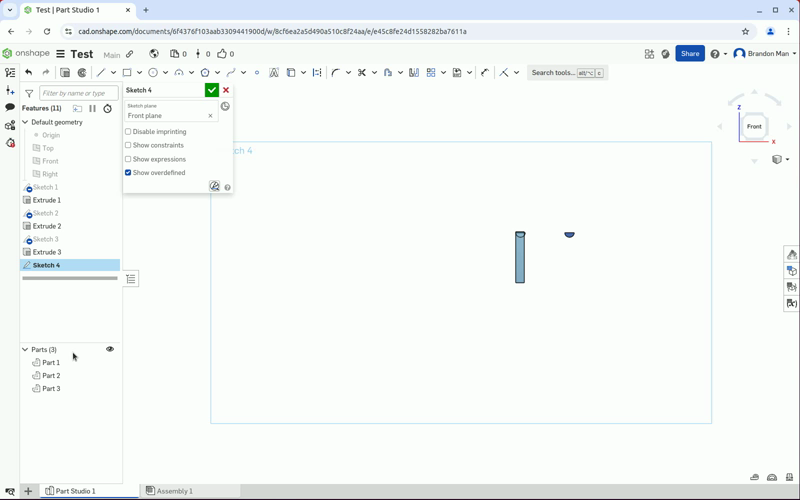
key(y)
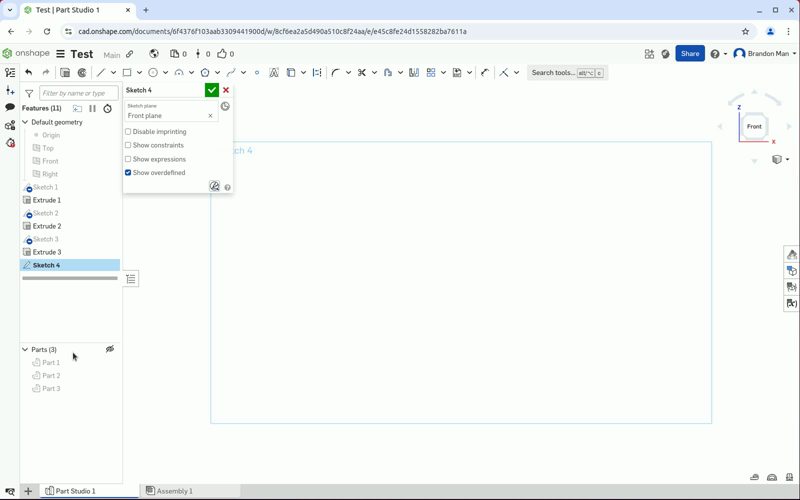
key(l)
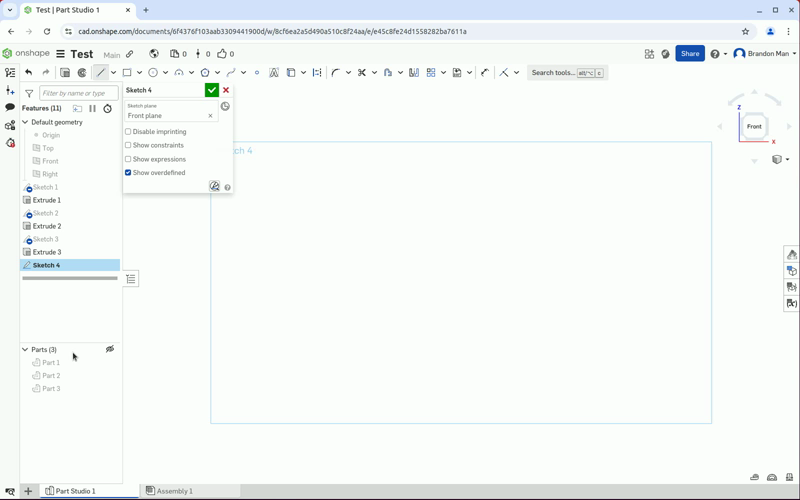
key_down(shift)
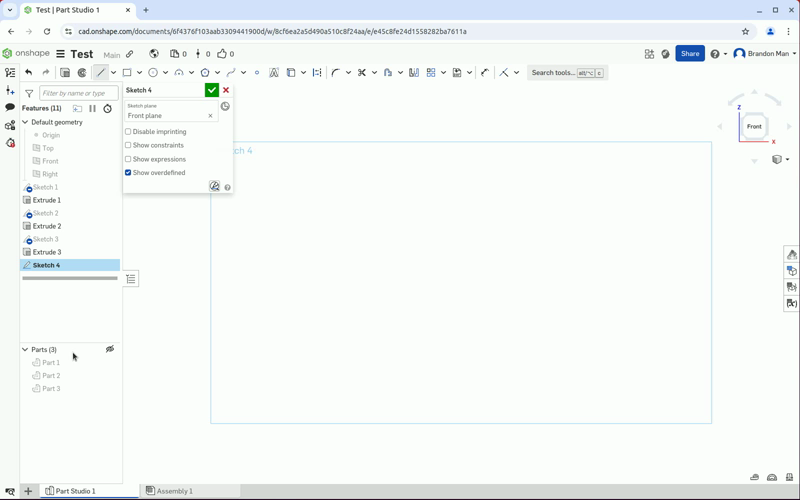
mouse_move(564, 282)
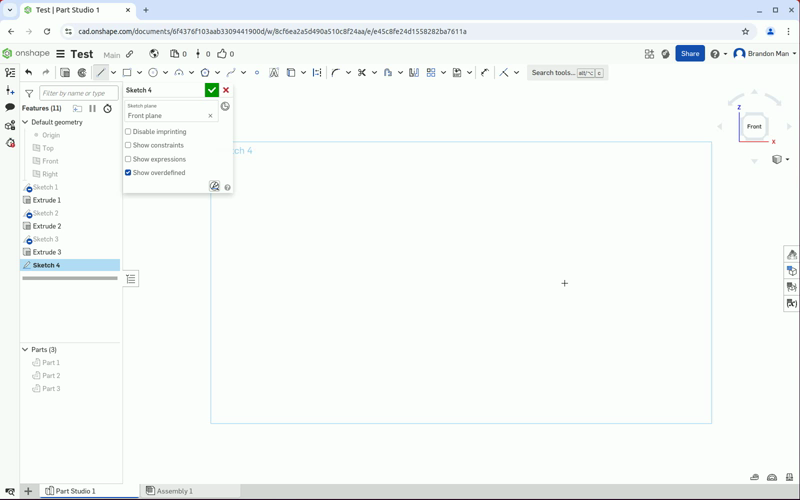
click(564, 282)
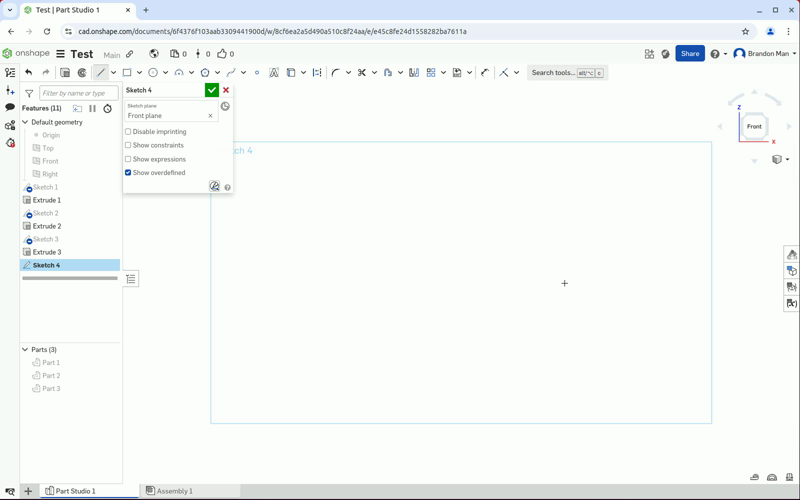
key_up(shift)
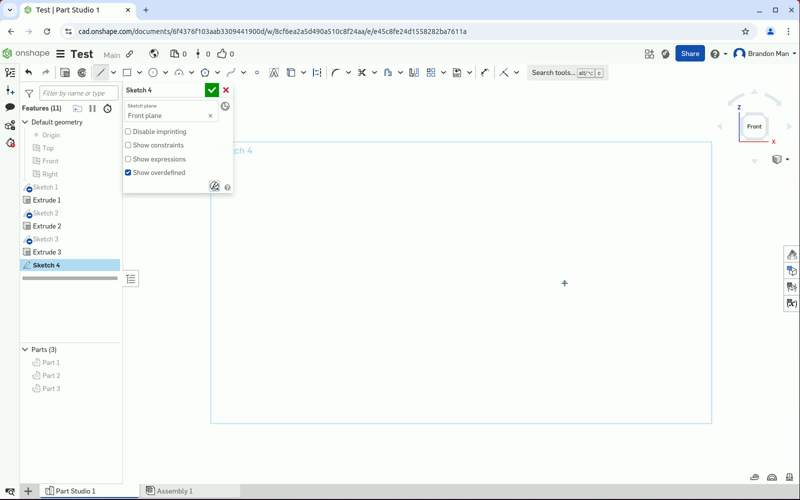
key_down(shift)
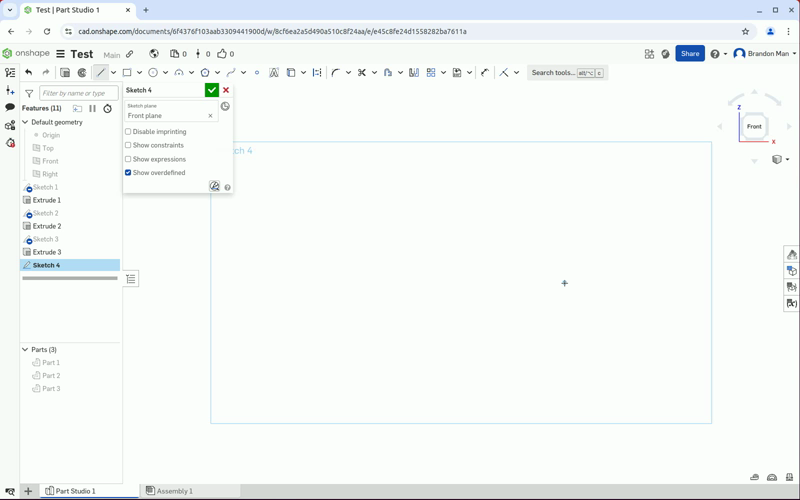
mouse_move(589, 282)
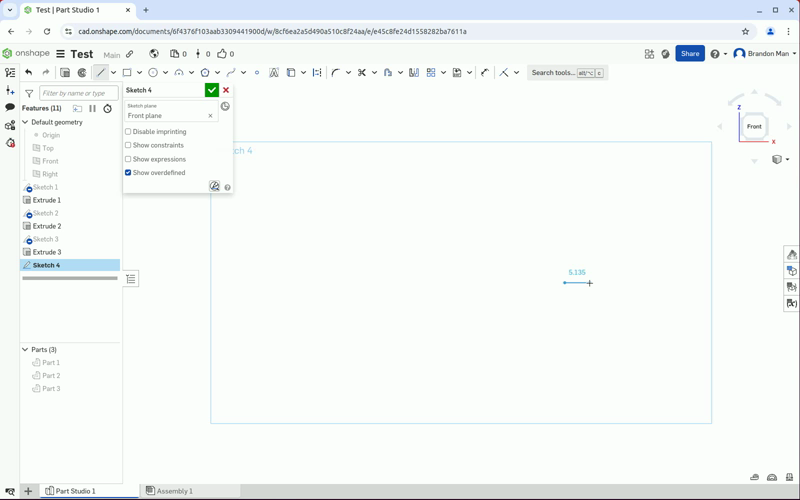
mouse_move(573, 282)
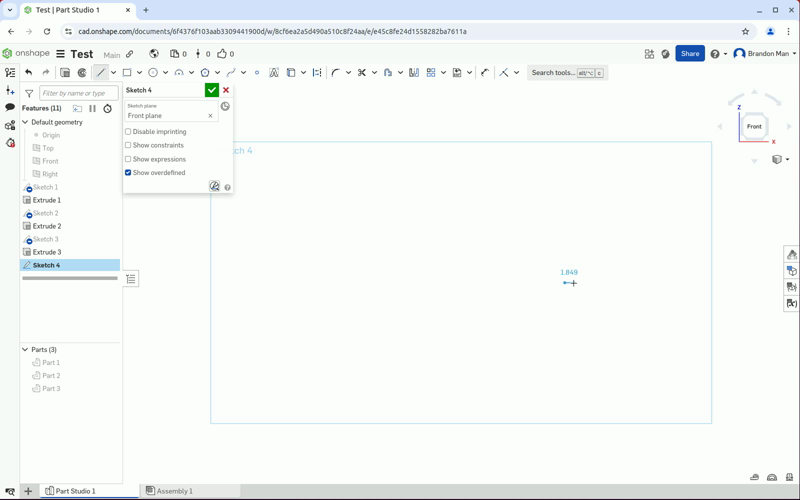
click(573, 282)
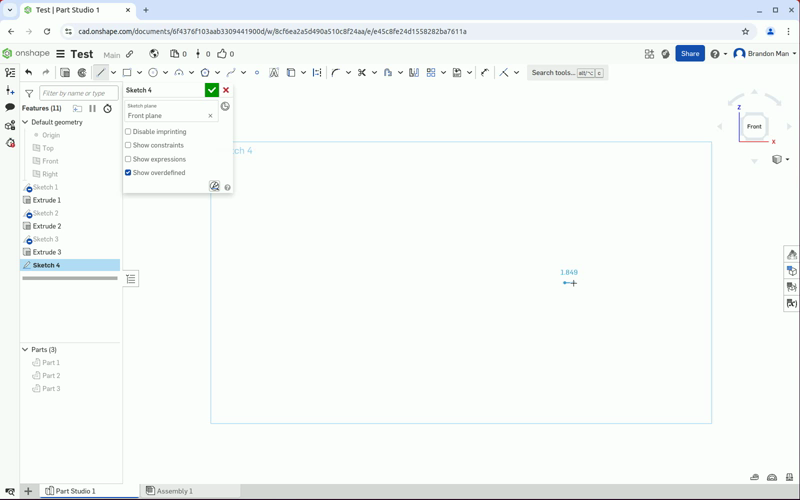
key_up(shift)
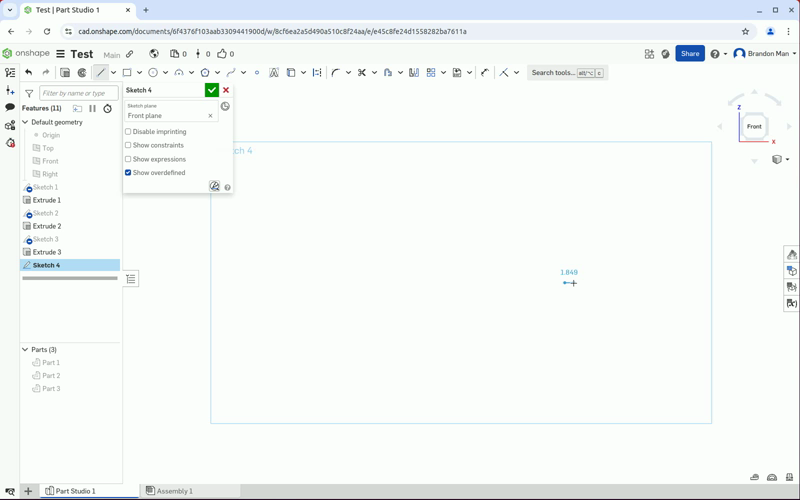
key_down(shift)
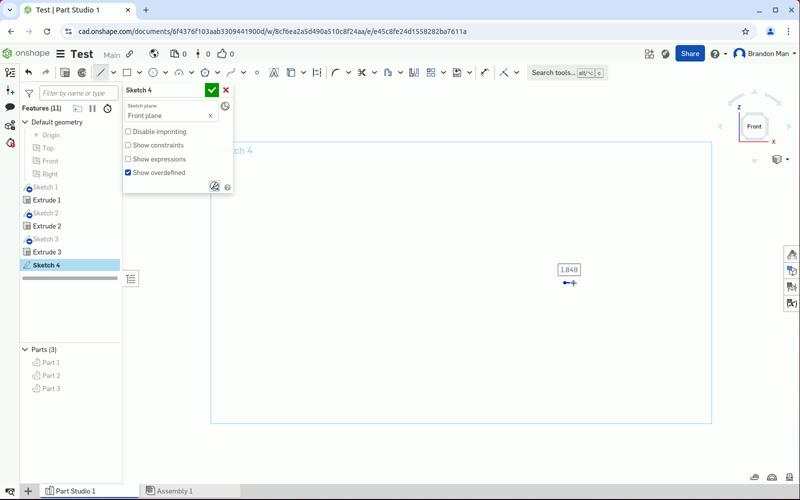
mouse_move(589, 282)
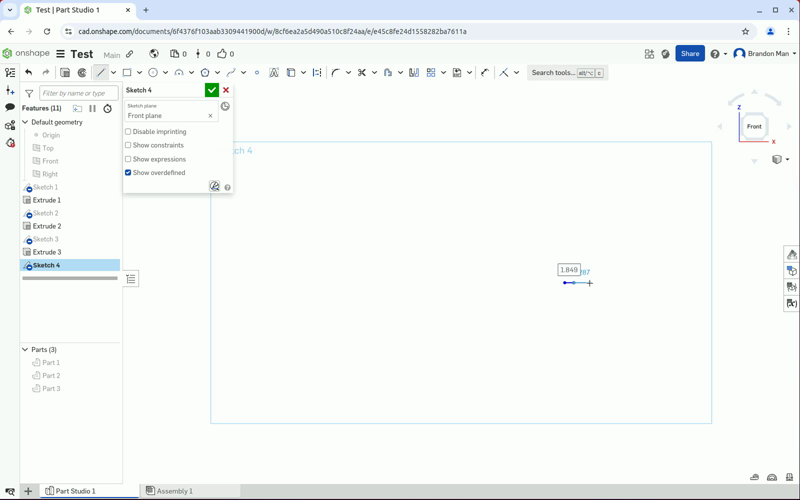
mouse_move(573, 231)
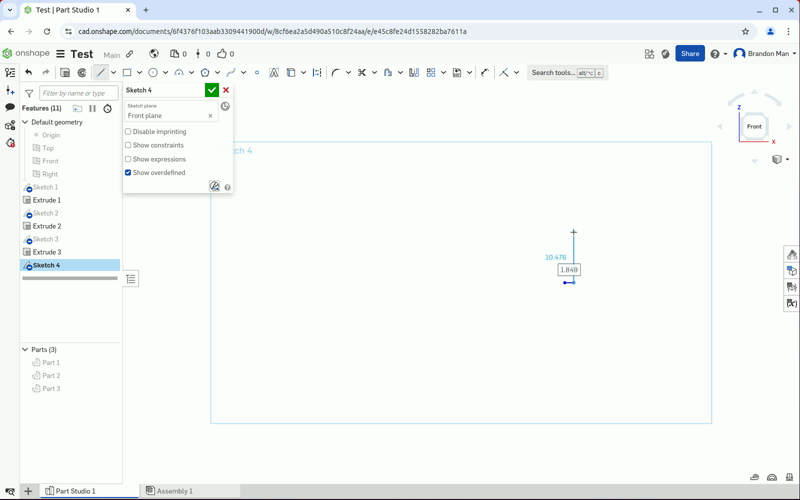
click(573, 231)
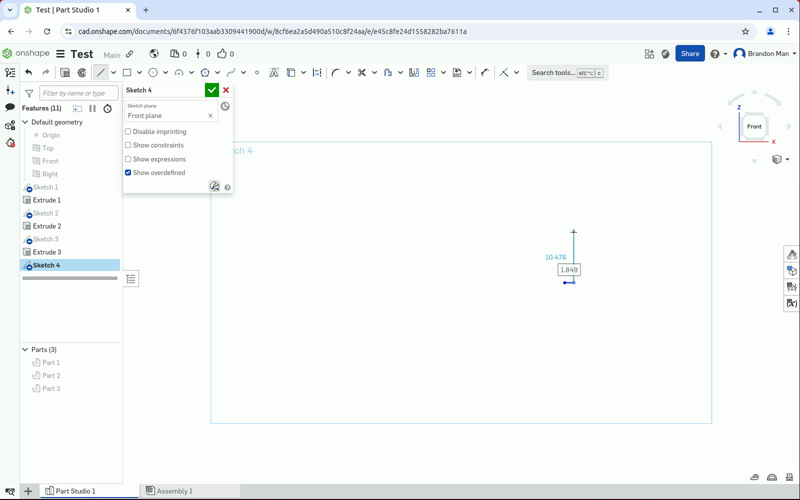
key_up(shift)
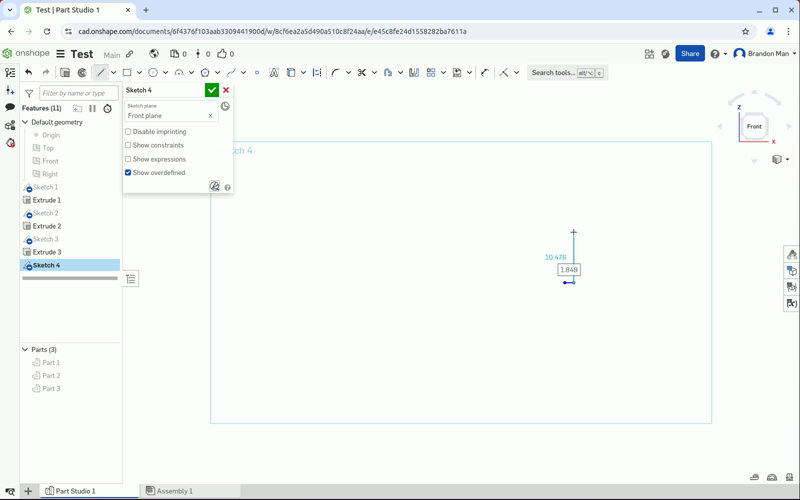
key_down(shift)
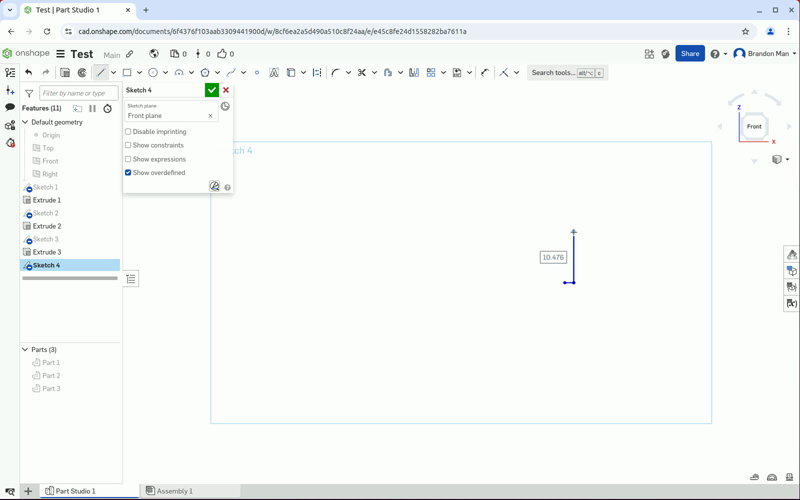
mouse_move(589, 231)
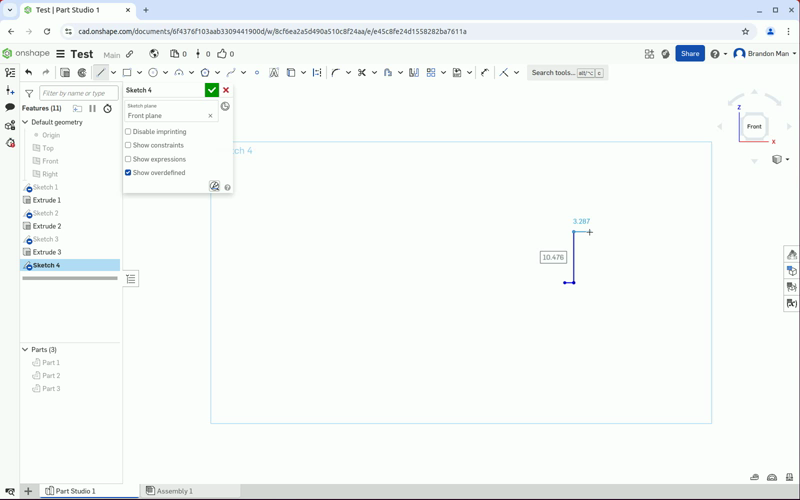
mouse_move(564, 231)
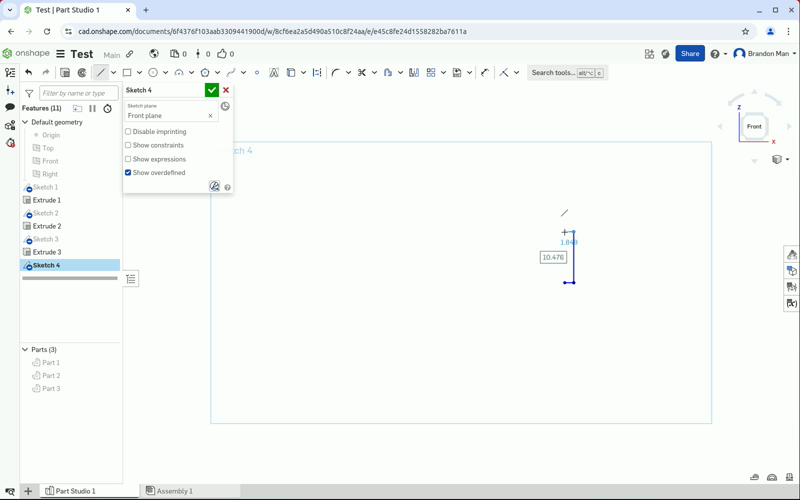
click(564, 231)
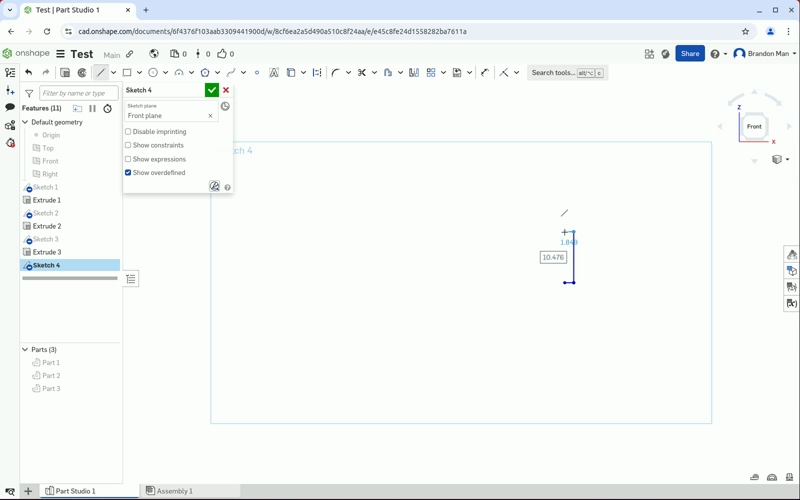
key_up(shift)
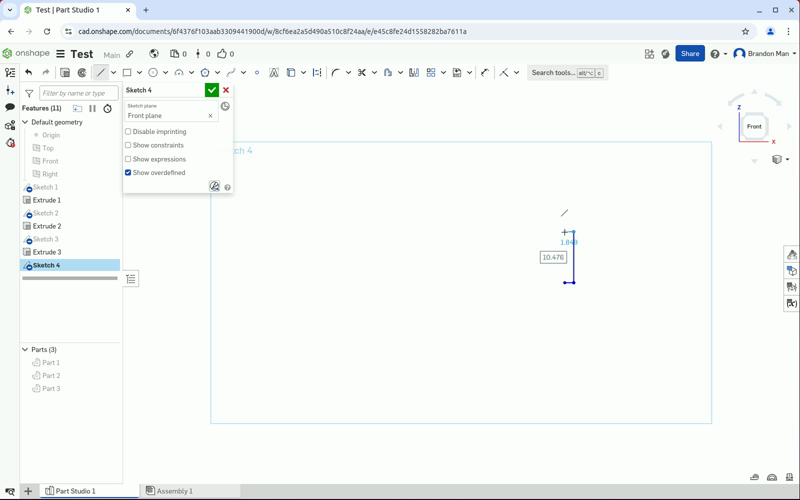
mouse_move(589, 231)
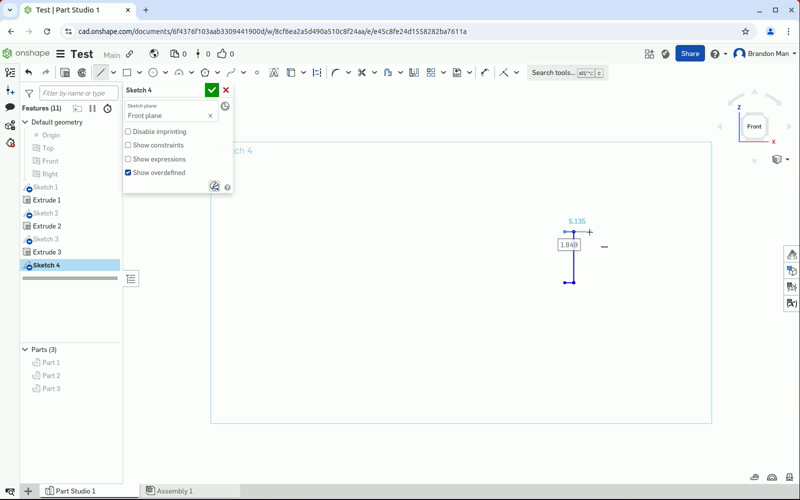
key_down(shift)
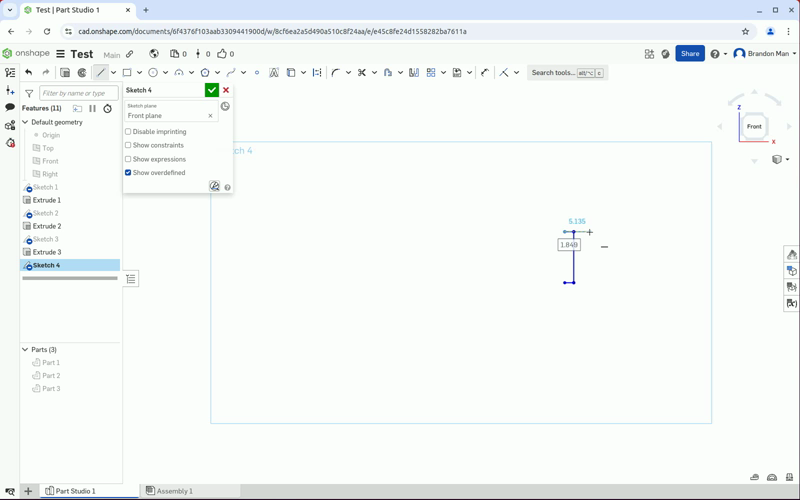
mouse_move(564, 282)
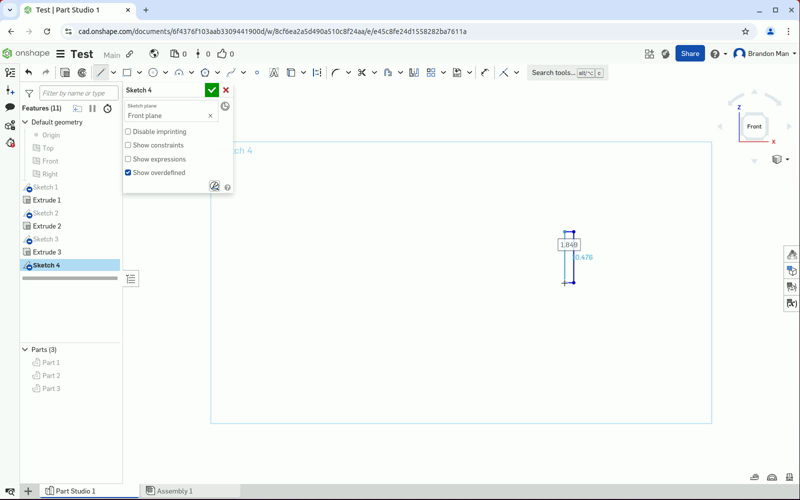
key_up(shift)
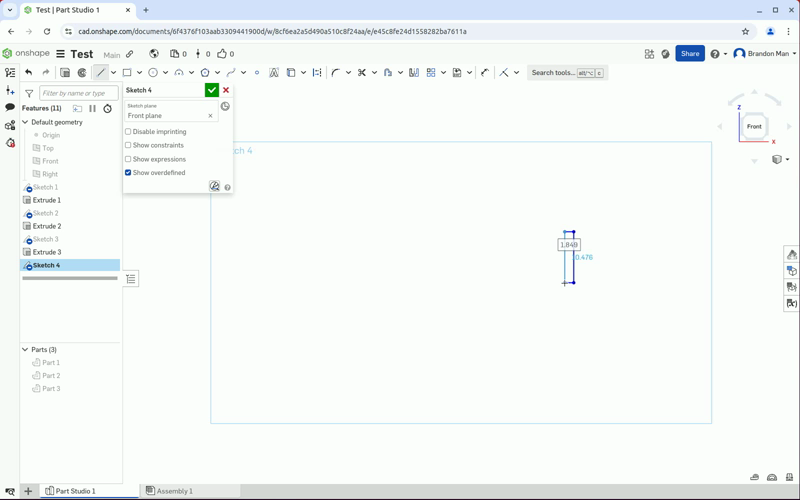
click(564, 282)
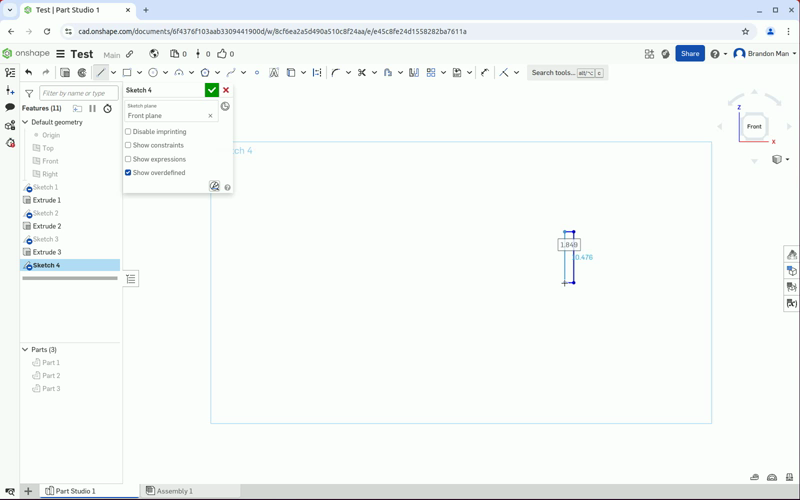
key(esc)
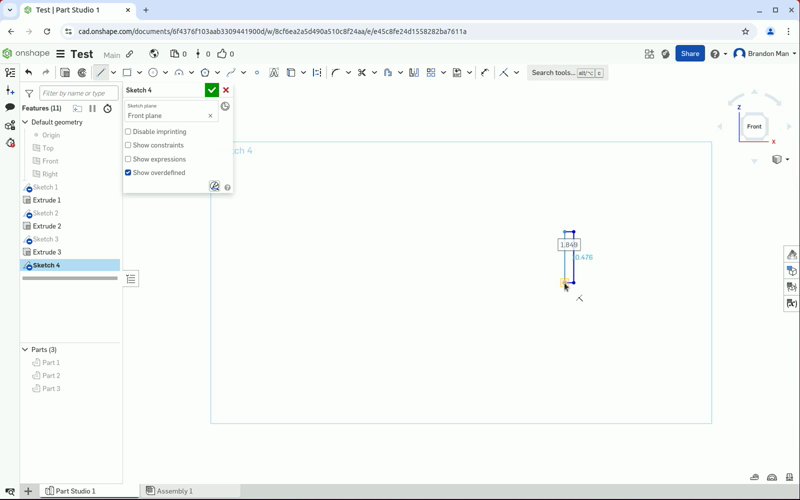
mouse_move(568, 257)
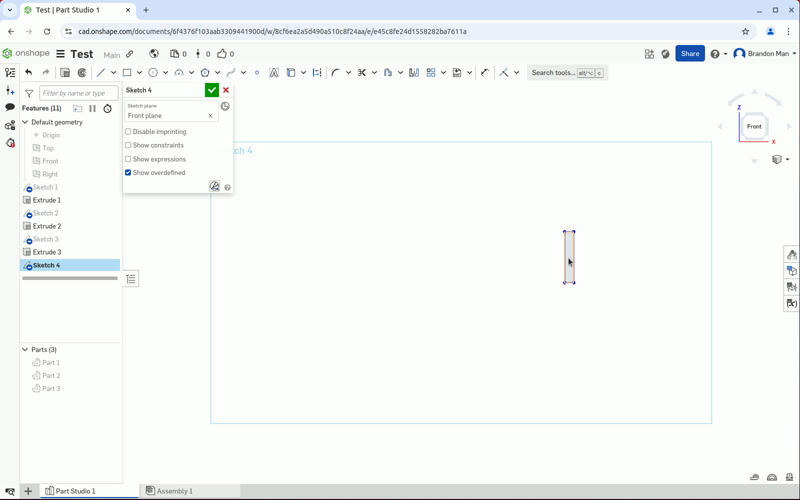
scroll(6)
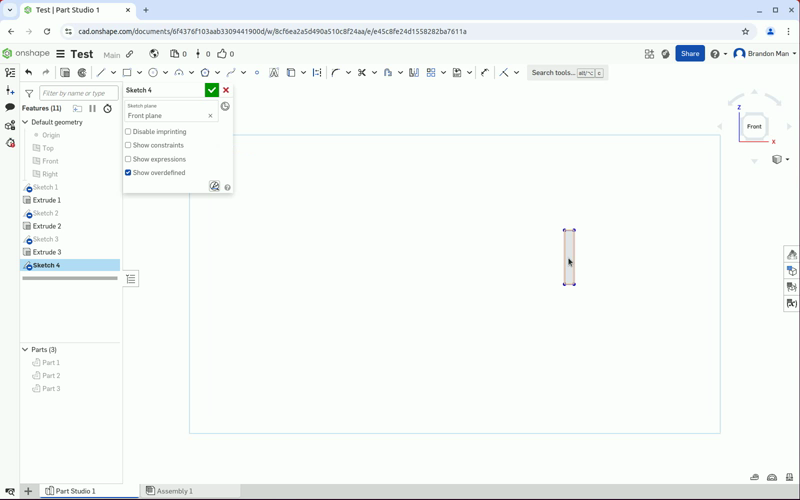
scroll(6)
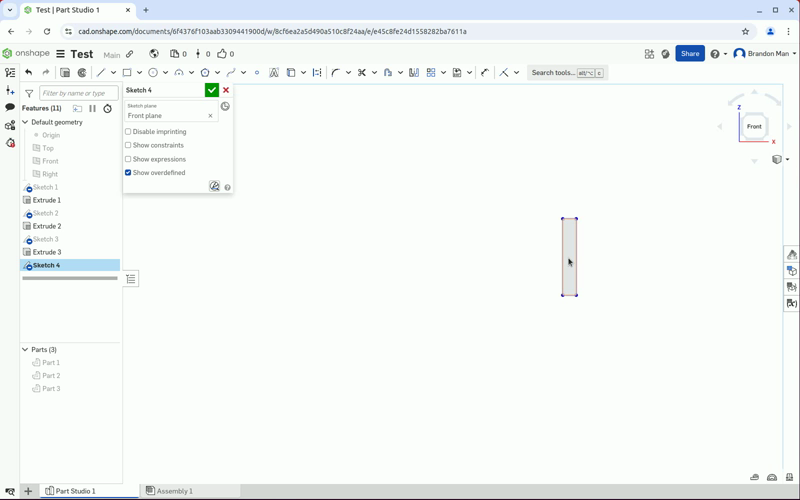
scroll(6)
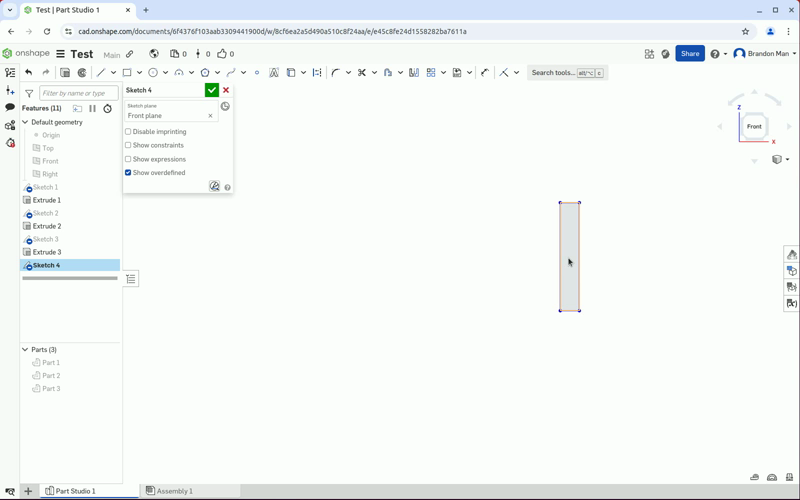
scroll(6)
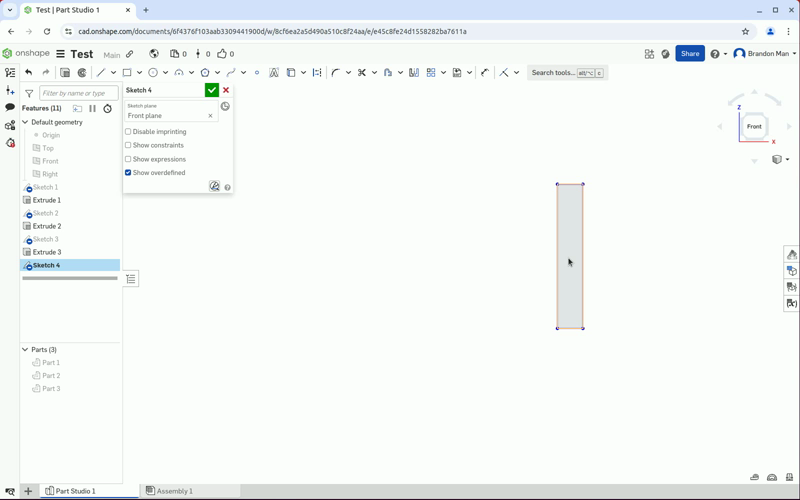
scroll(6)
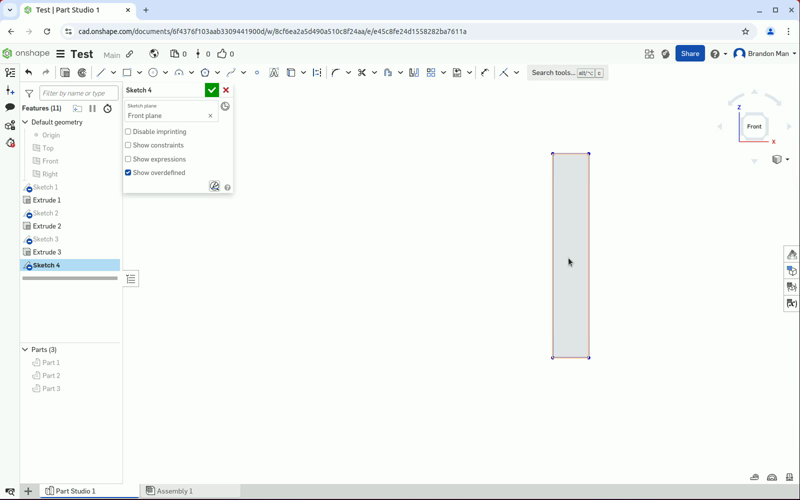
scroll(6)
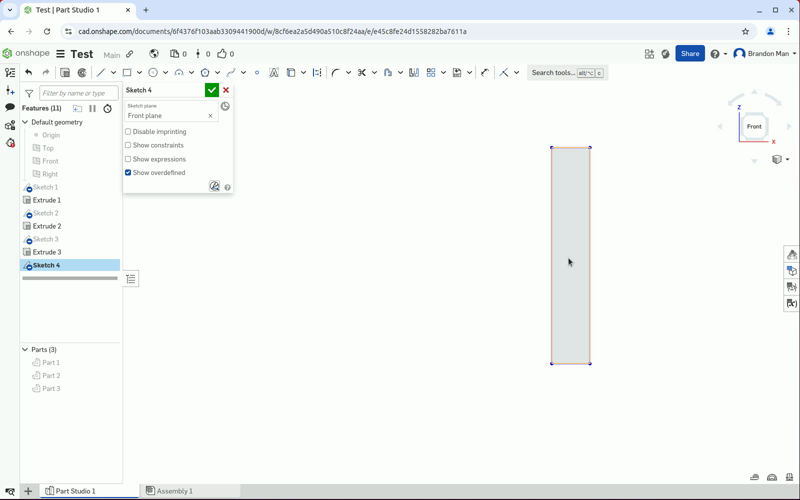
scroll(6)
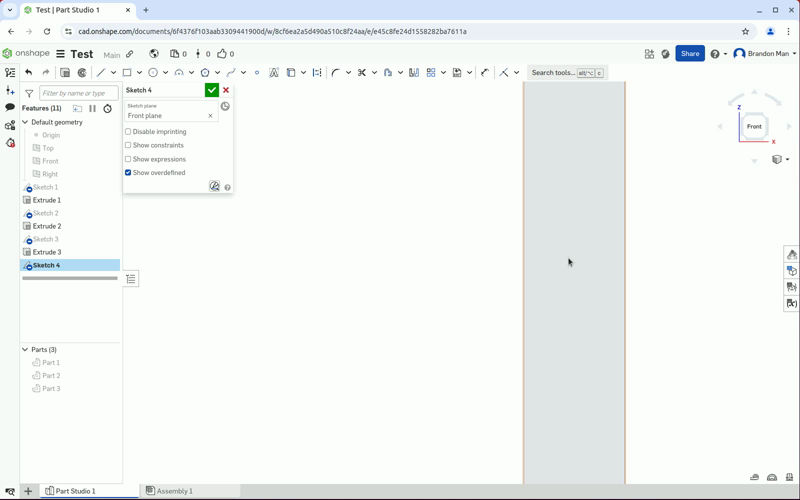
click(568, 257)
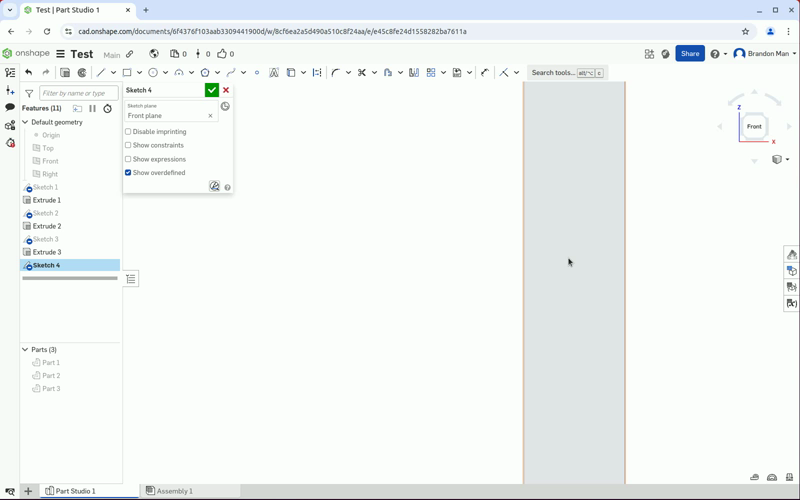
scroll(-6)
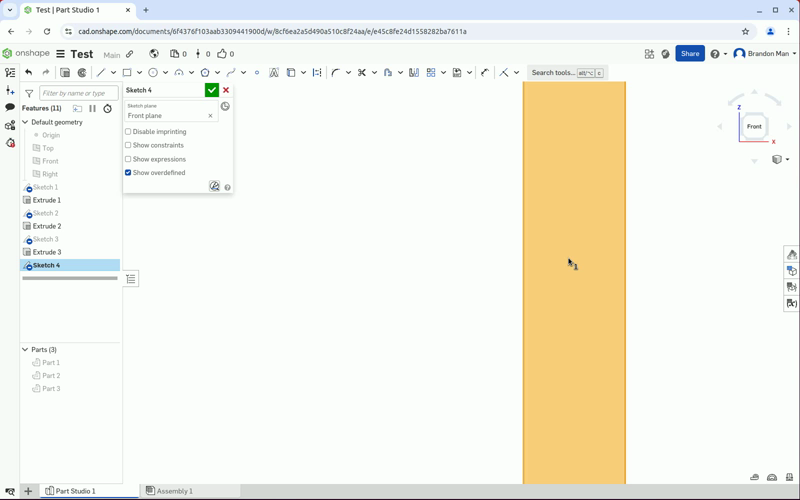
scroll(-6)
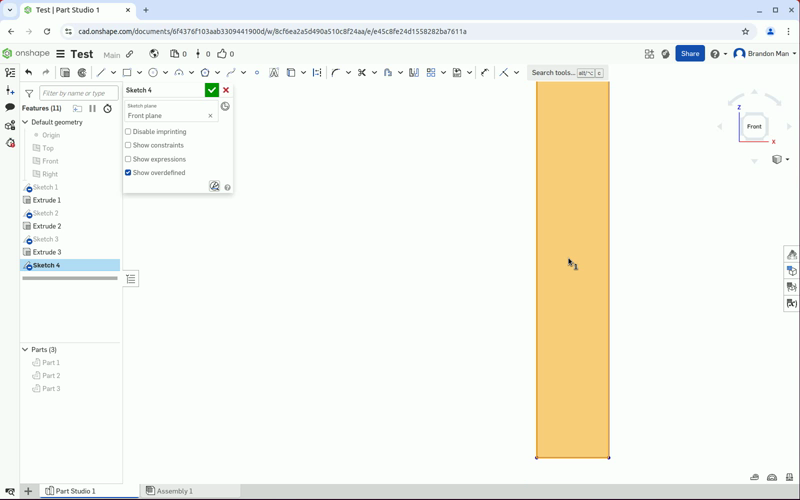
scroll(-6)
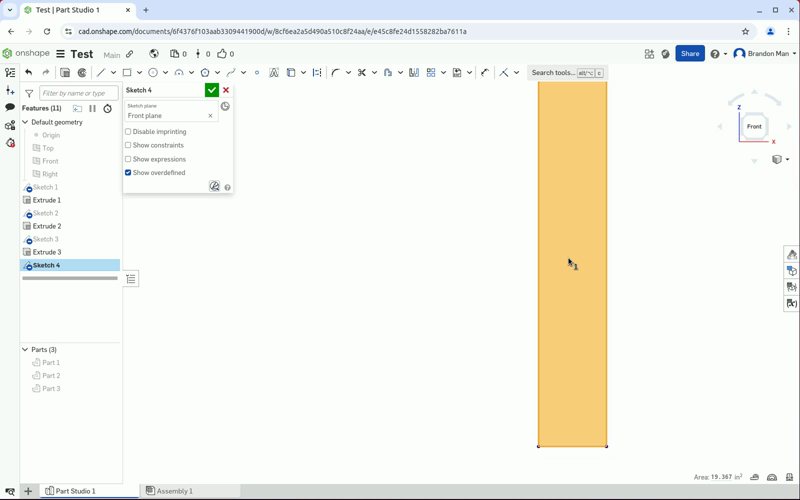
scroll(-6)
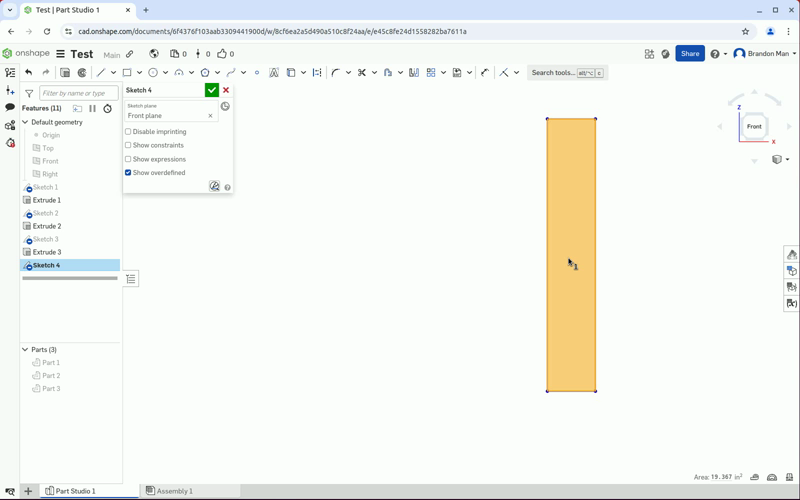
scroll(-6)
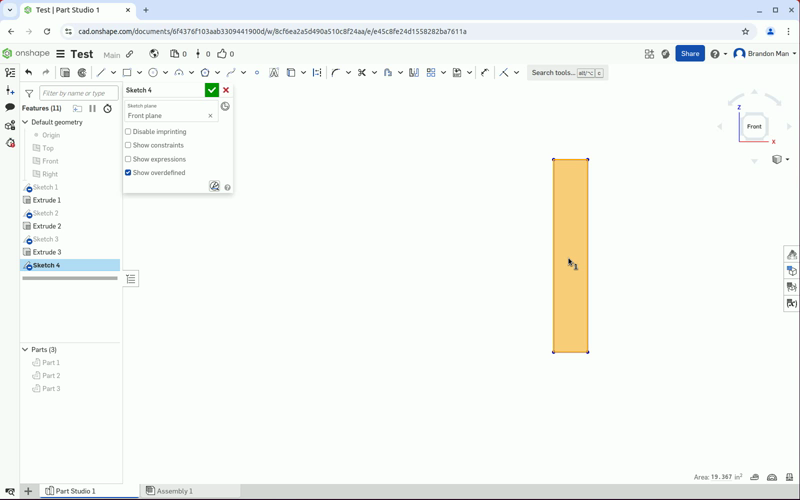
scroll(-6)
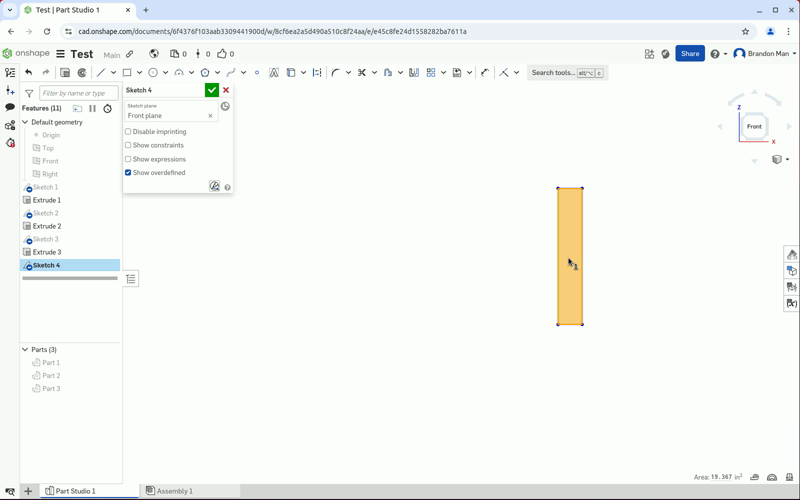
scroll(-6)
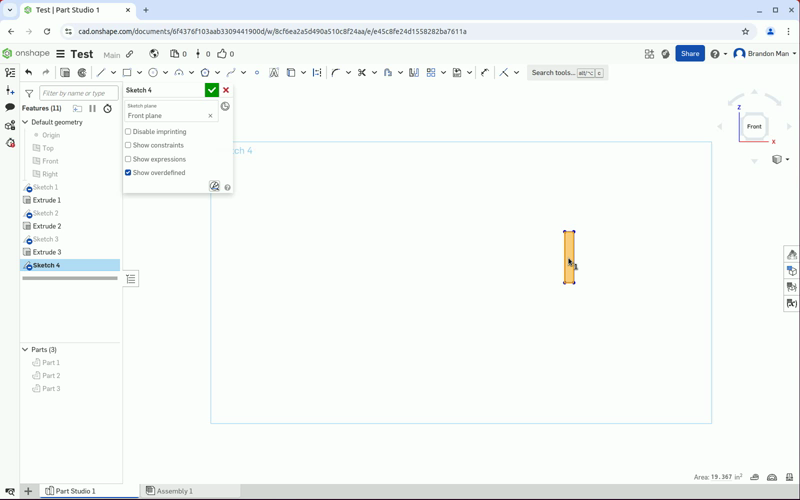
mouse_move(73, 352)
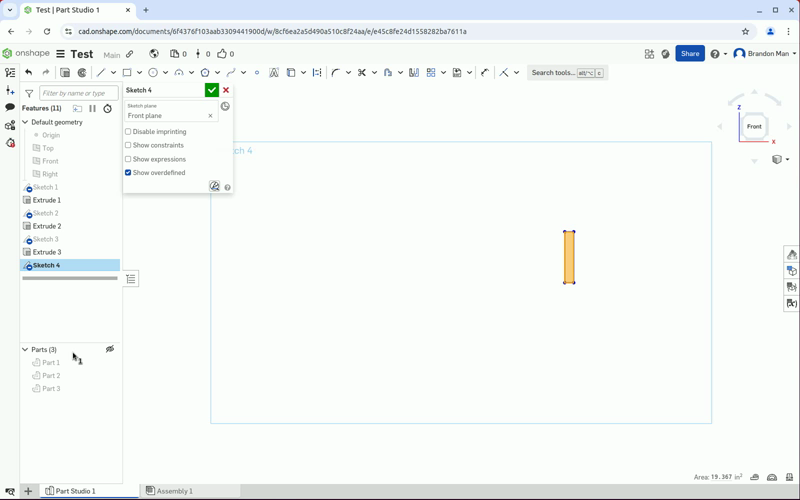
key(shift+y)
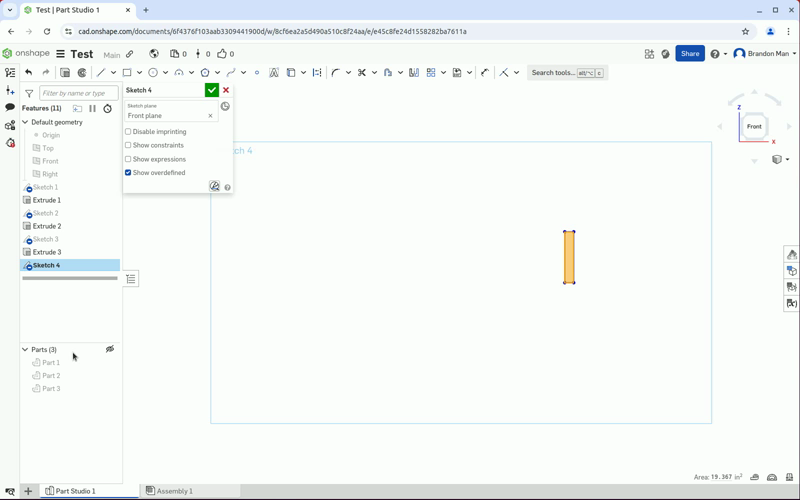
key(shift+e)
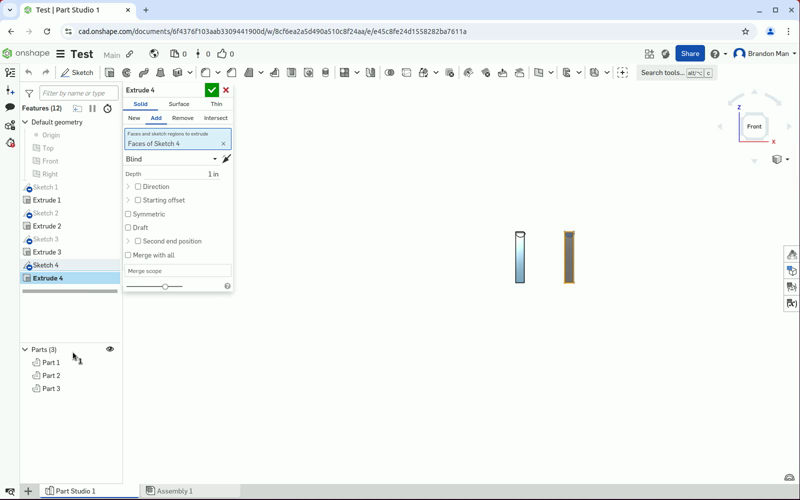
mouse_move(143, 106)
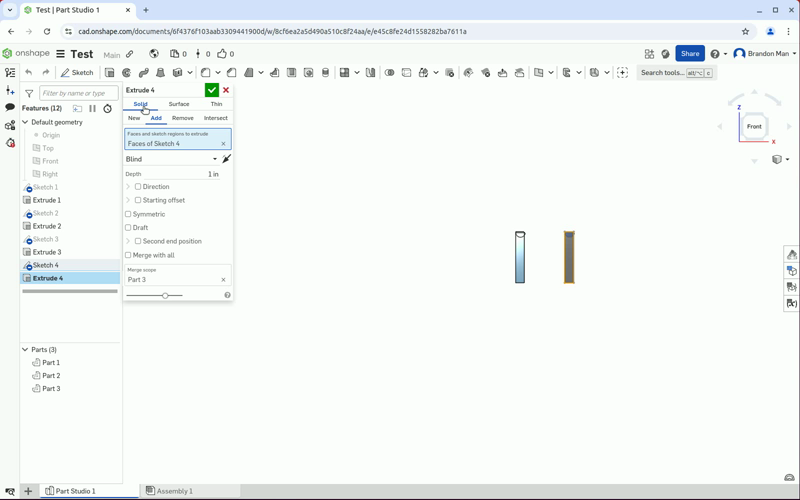
click(143, 106)
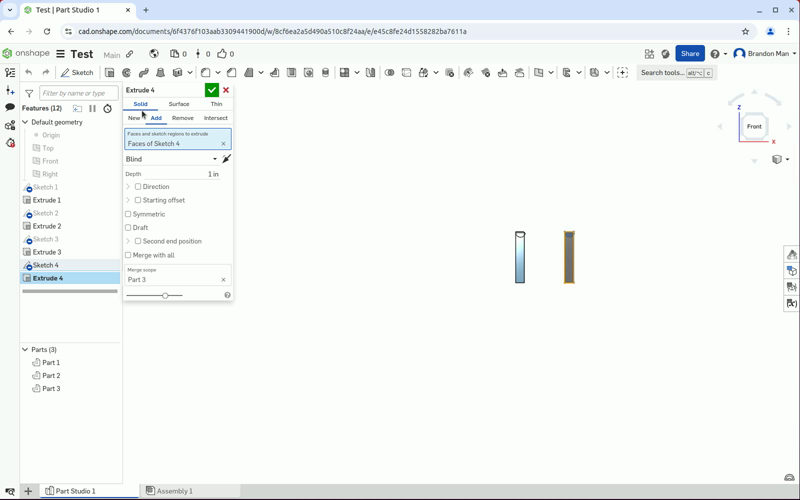
mouse_move(137, 120)
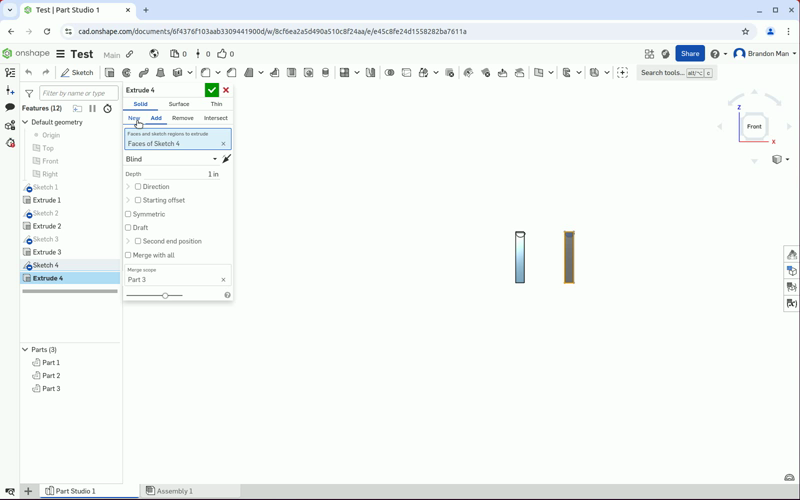
click(137, 120)
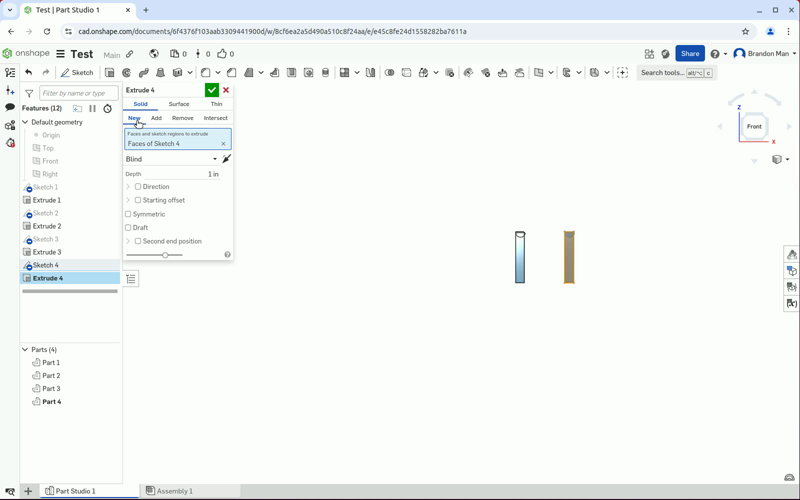
key(tab, 4)
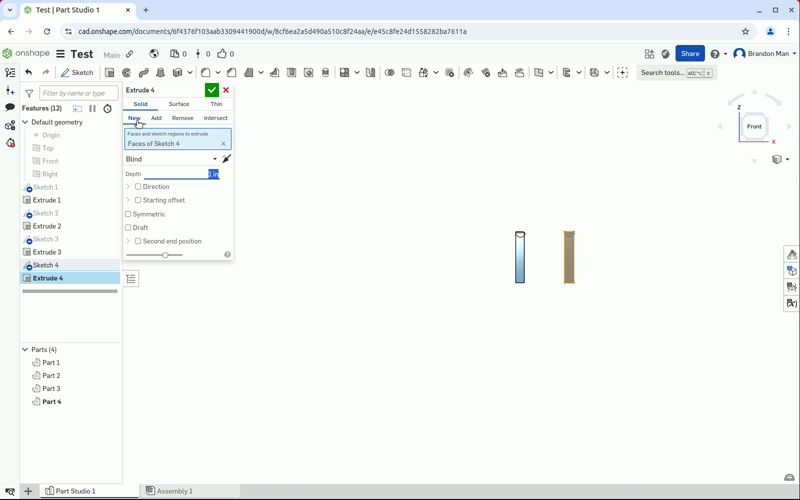
text(0.481)
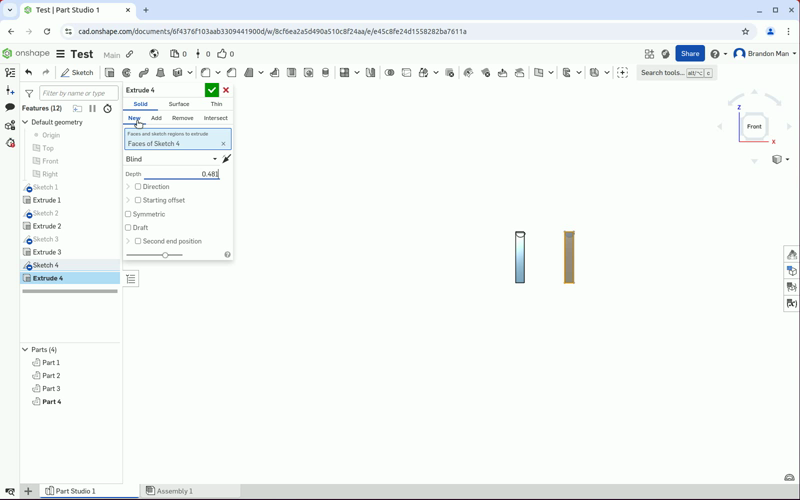
key(enter)
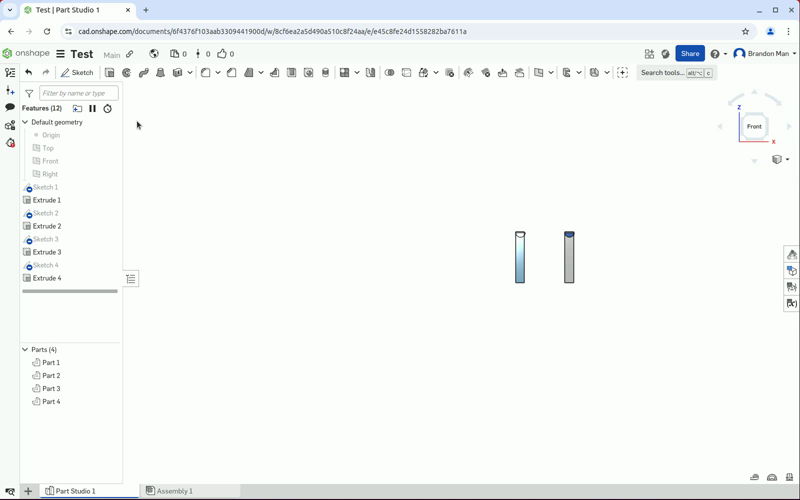
key(shift+h)
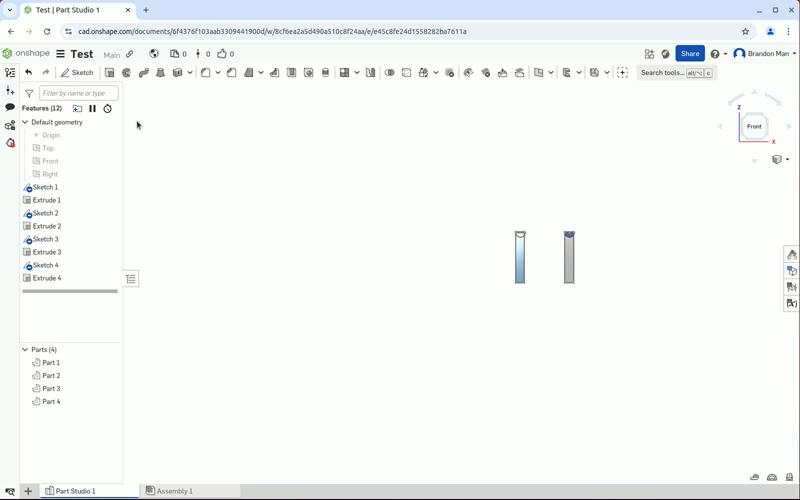
key(shift+h)
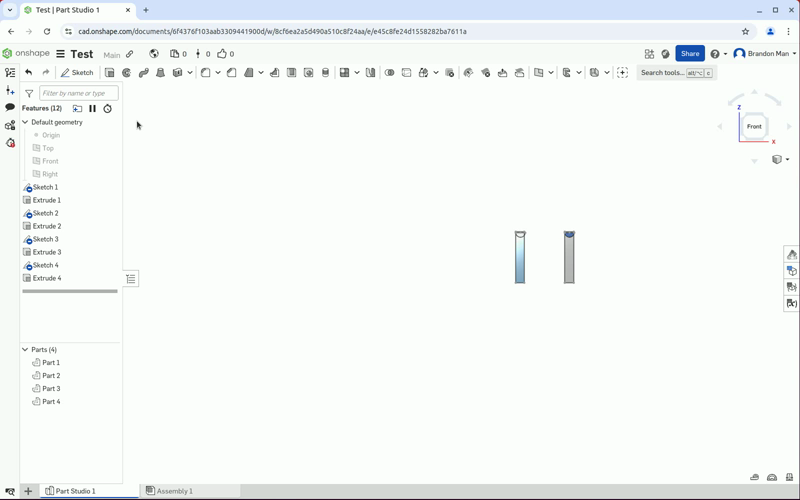
key(shift+7)
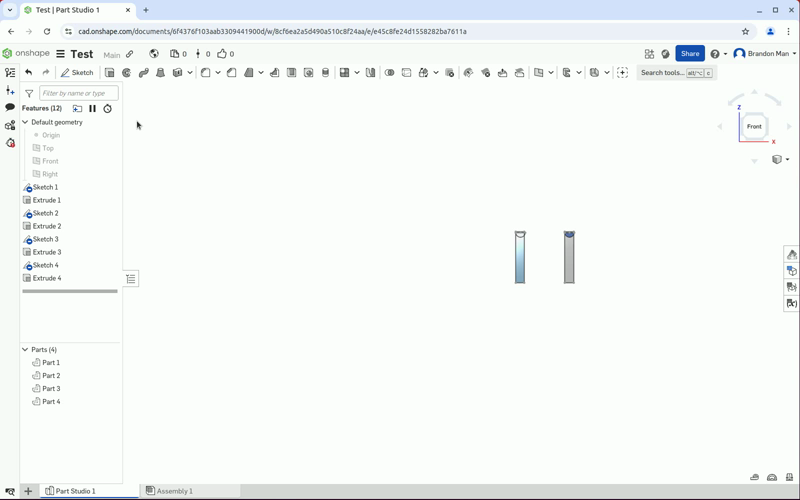
key(left, 2)
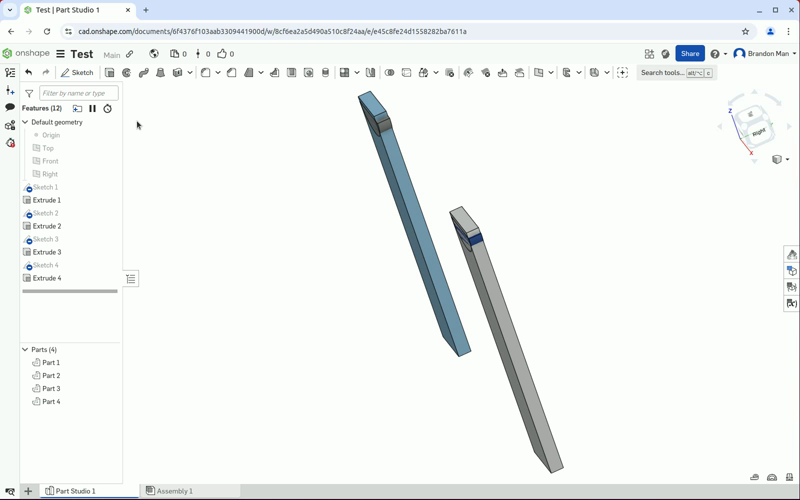
key(down, 2)
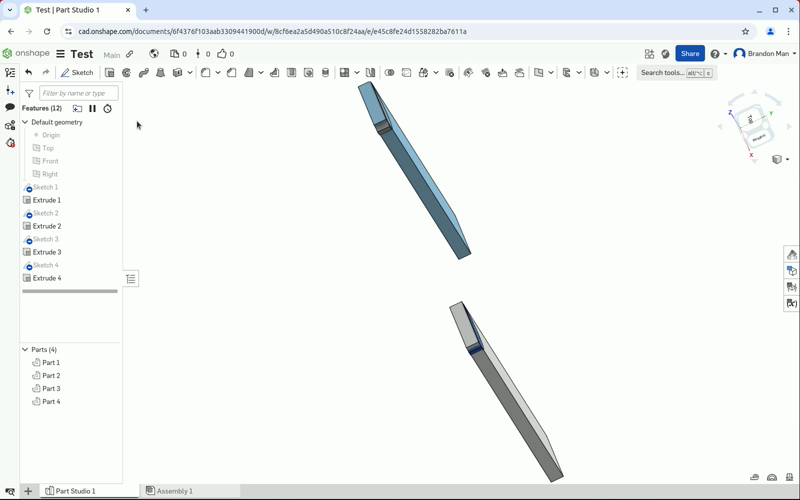
key(up, 2)
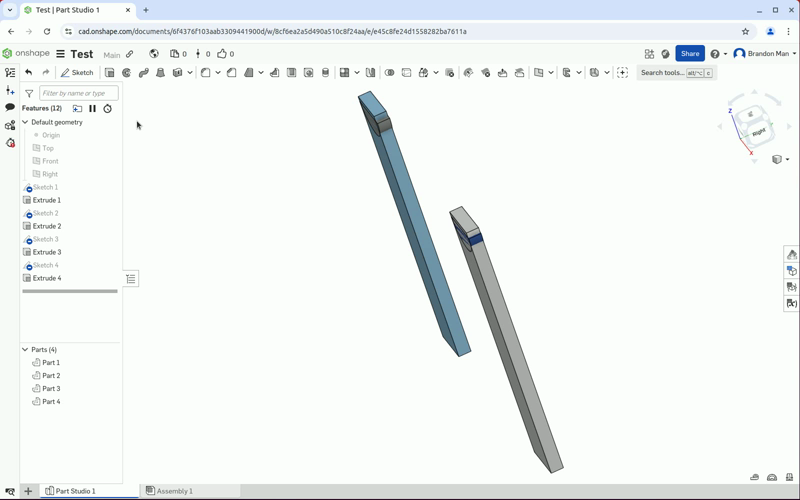
key(right, 2)
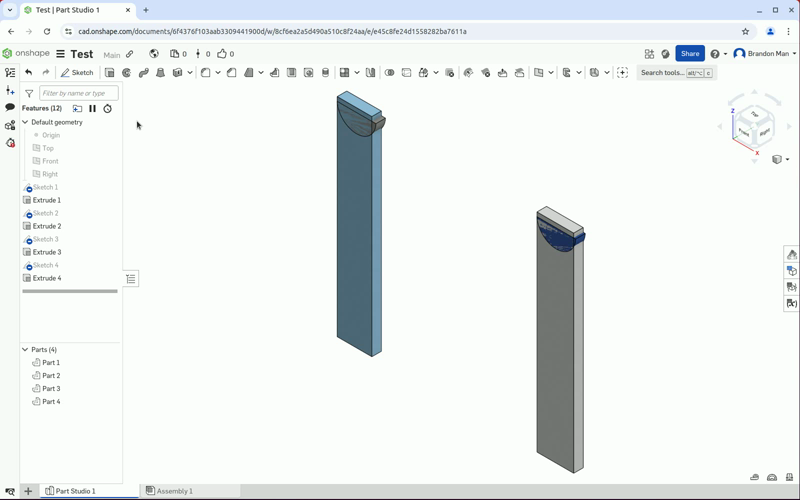
mouse_move(73, 189)
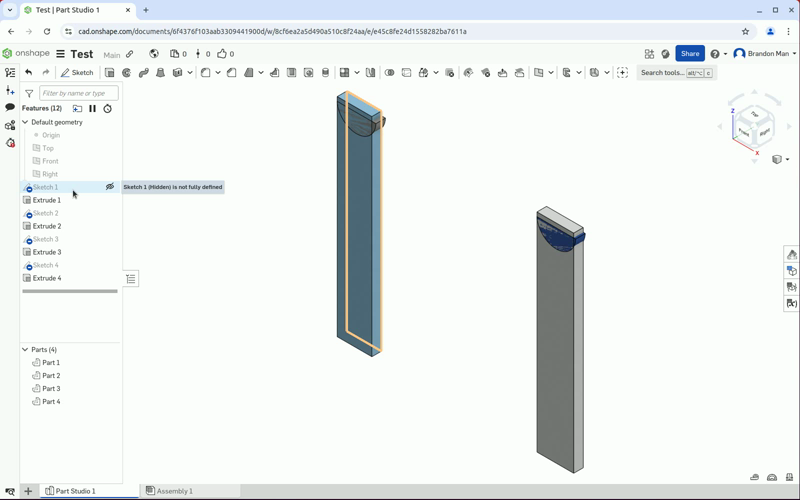
click(73, 189)